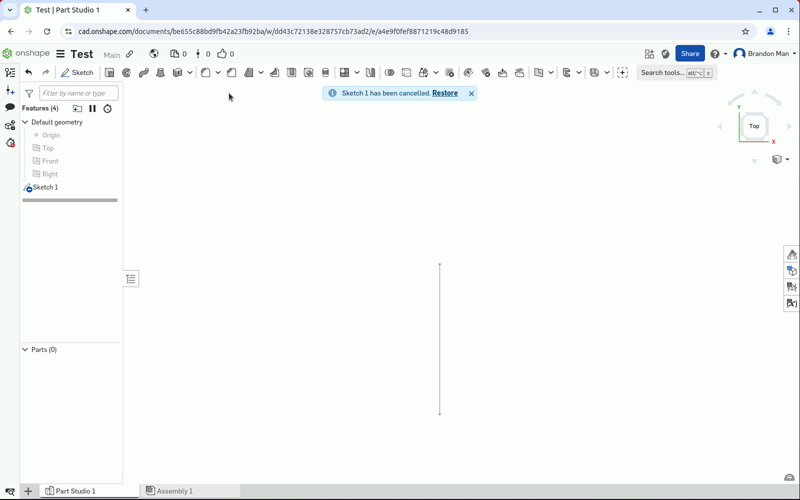
key(shift+h)
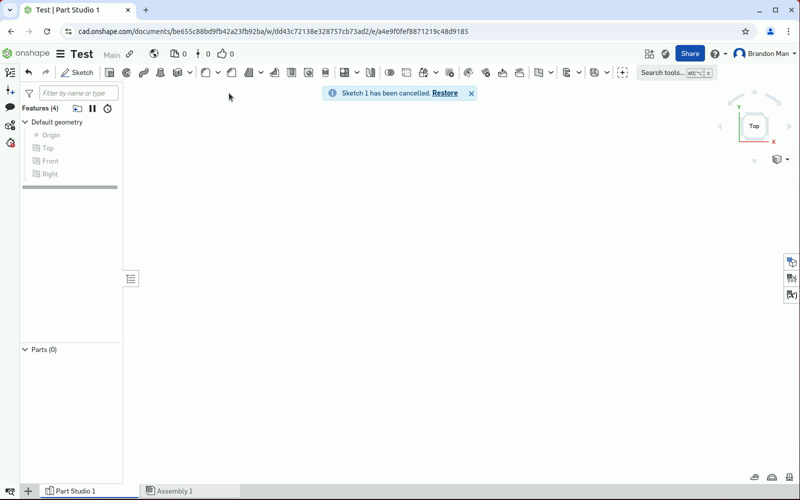
mouse_move(73, 352)
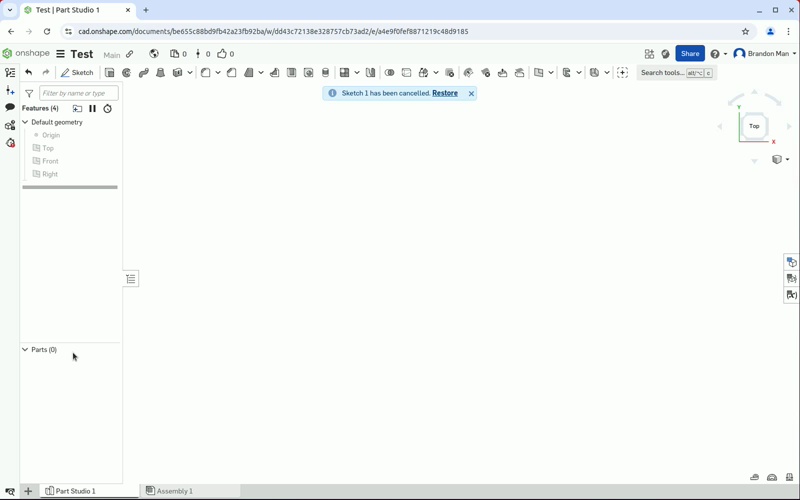
key(y)
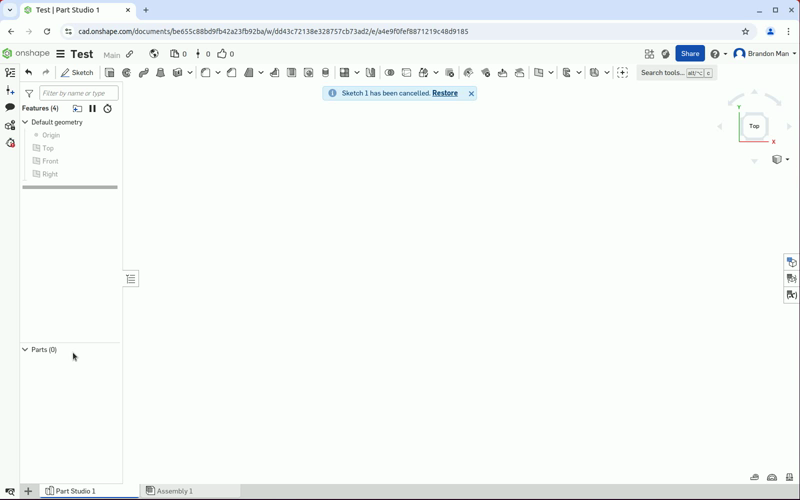
key(shift+p)
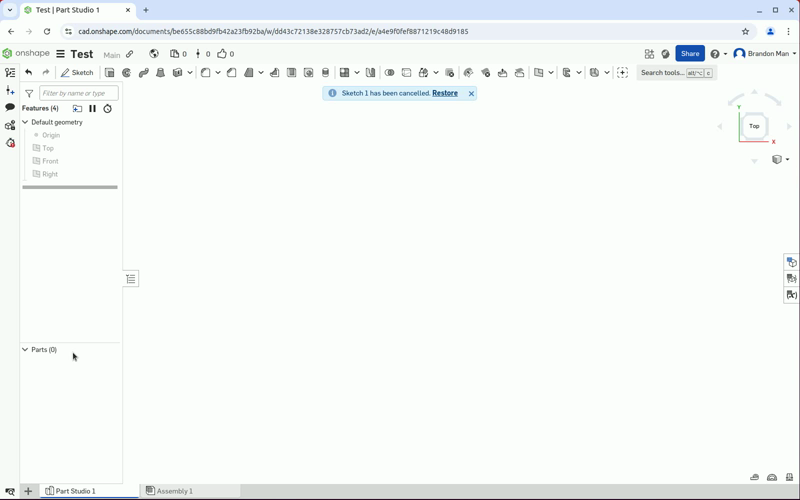
key(space)
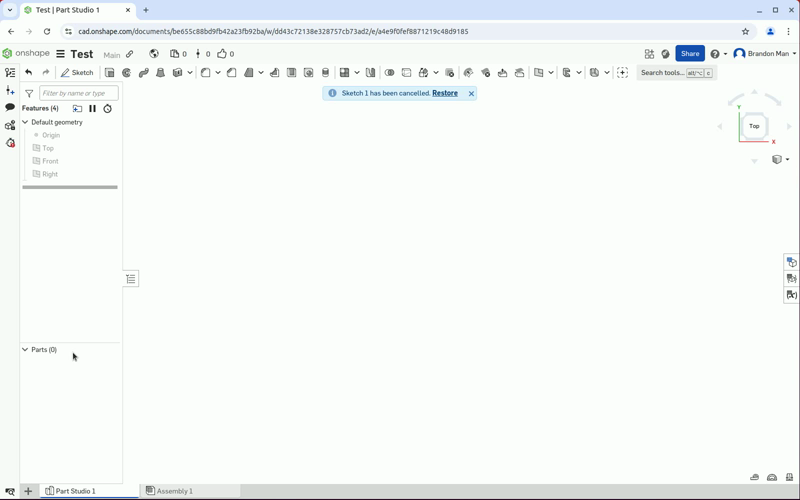
key_down(shift)
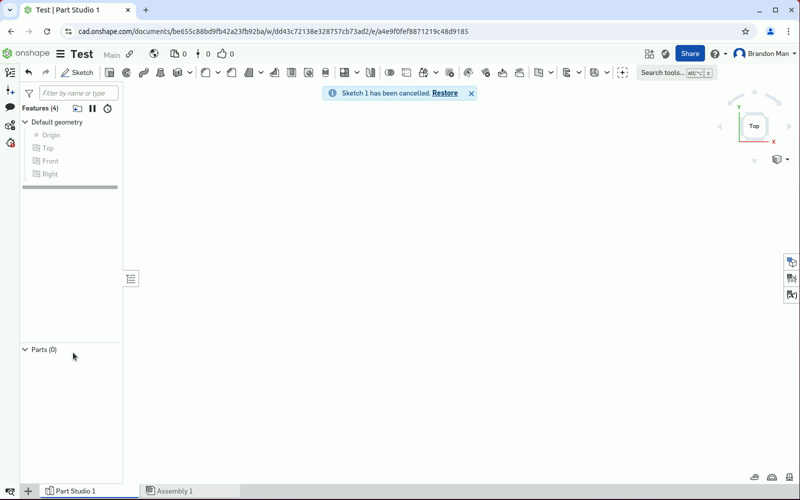
key(up)
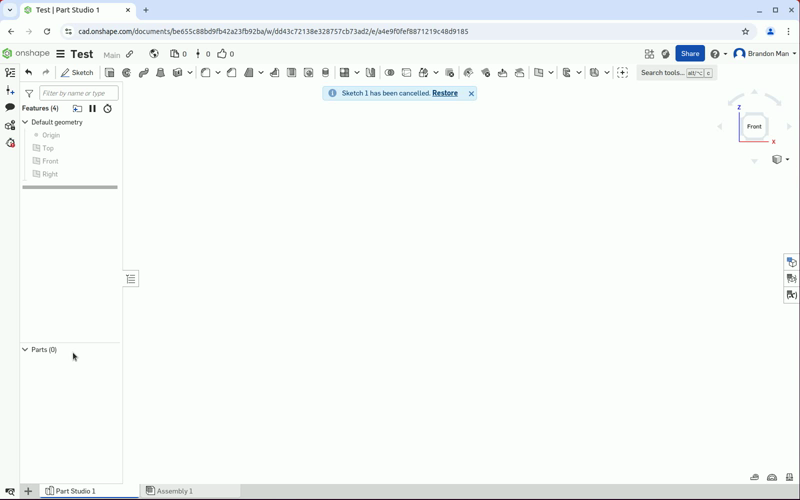
key_up(shift)
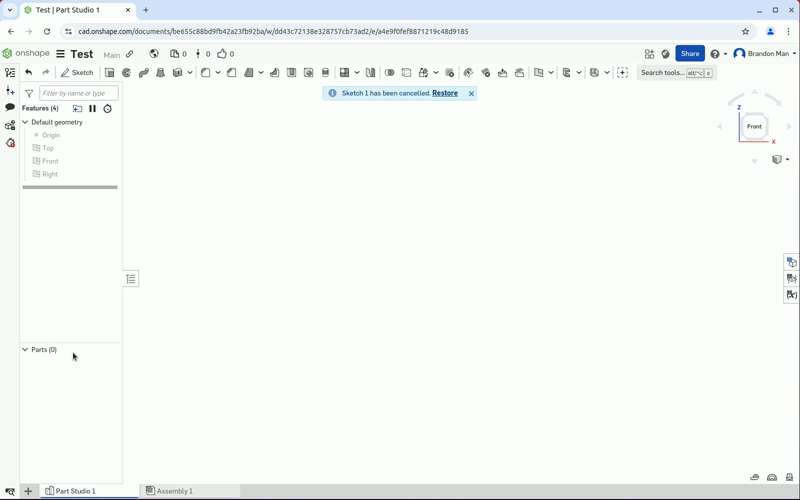
key(space)
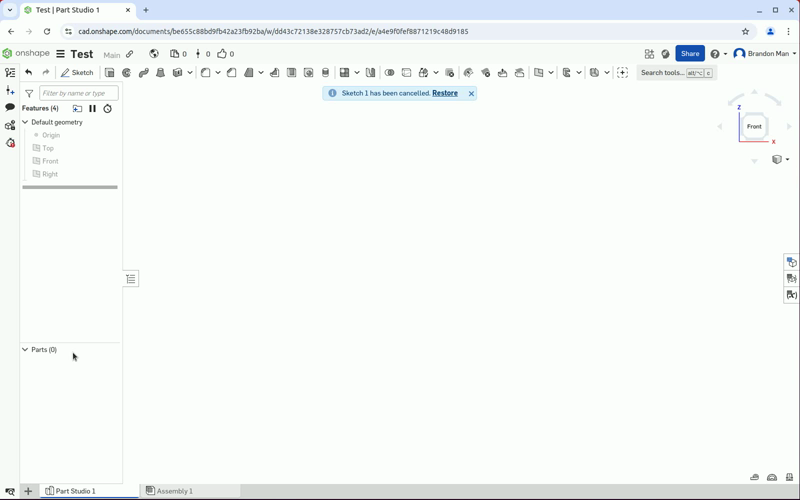
key_down(shift)
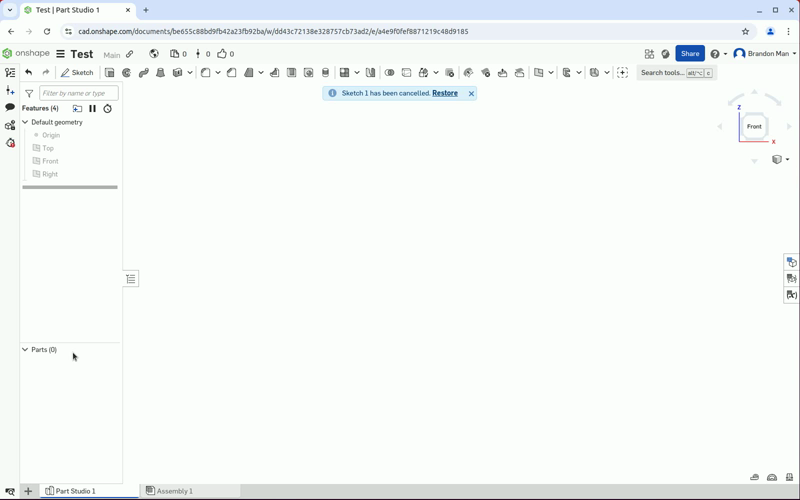
key(left)
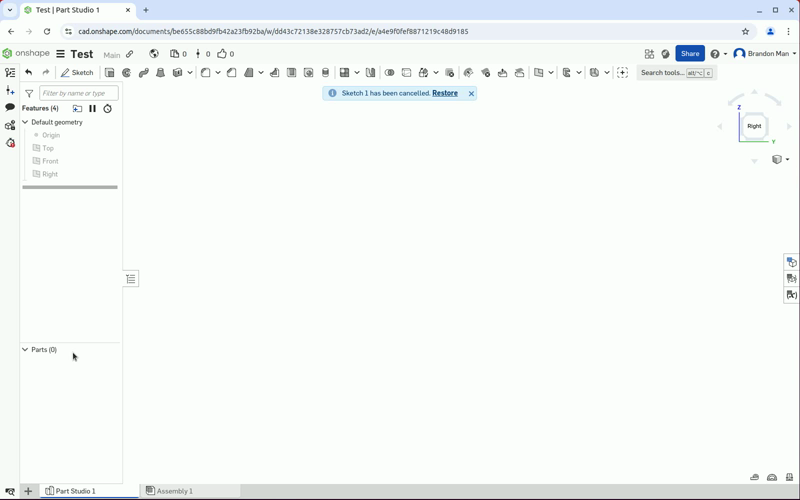
key_up(shift)
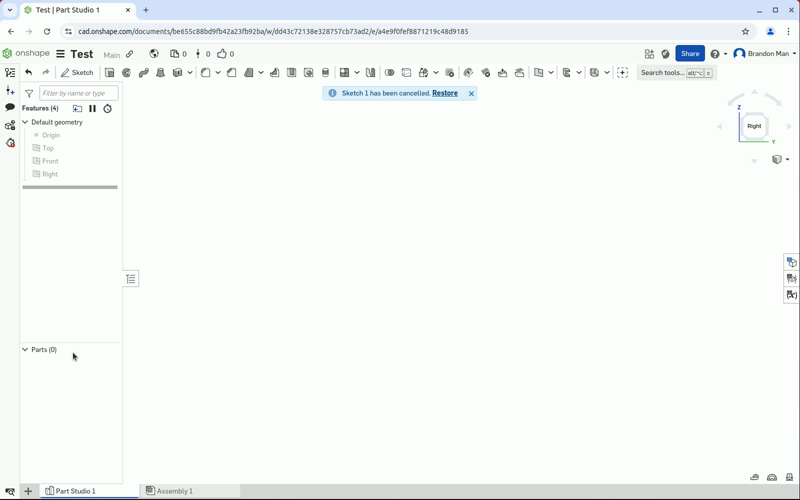
mouse_move(73, 352)
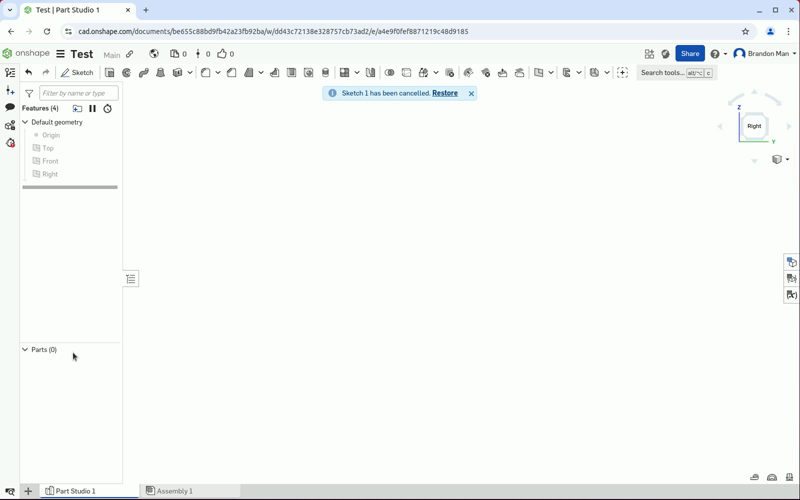
key(shift+y)
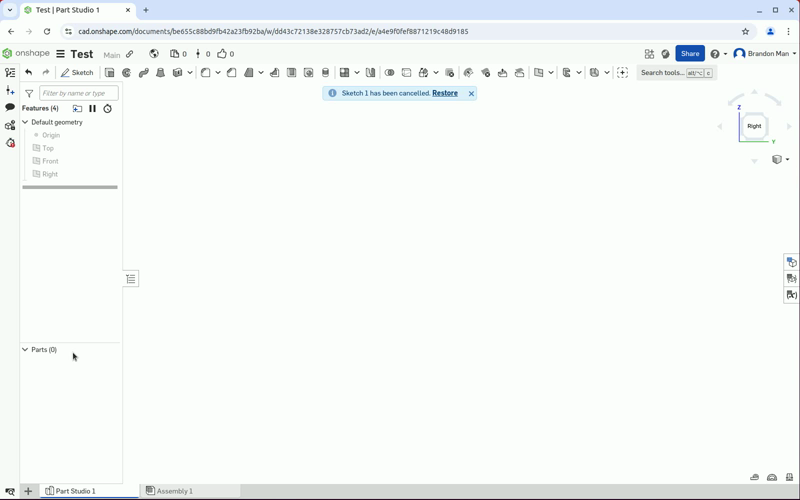
key(shift+s)
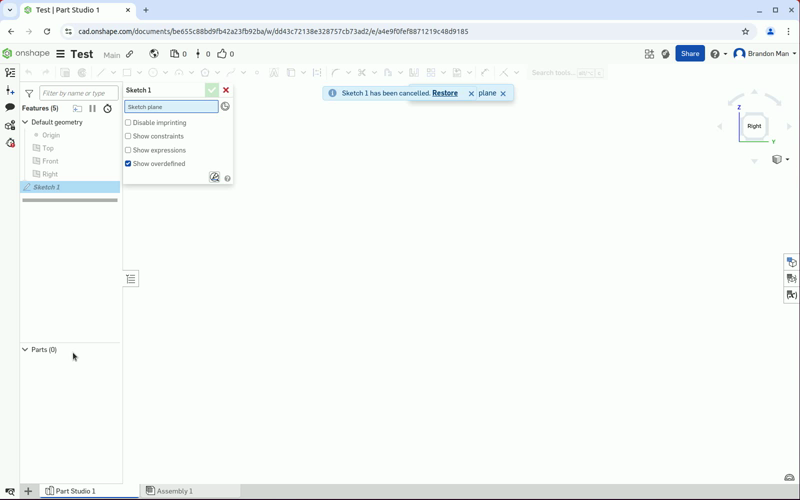
mouse_move(73, 176)
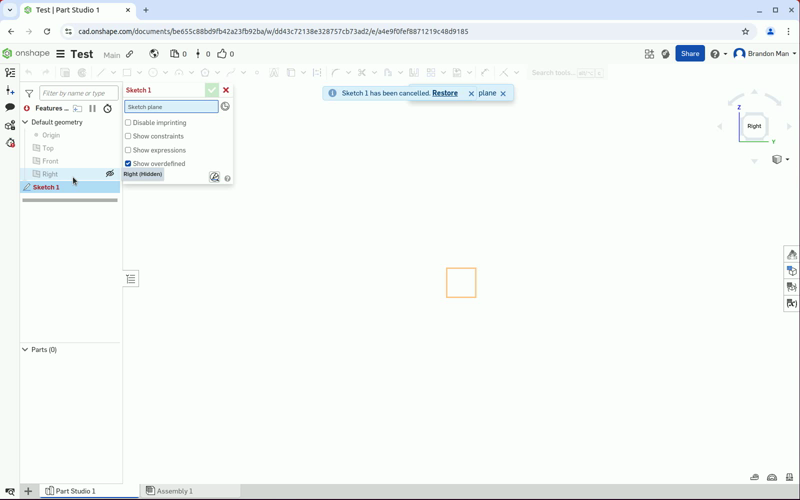
click(73, 176)
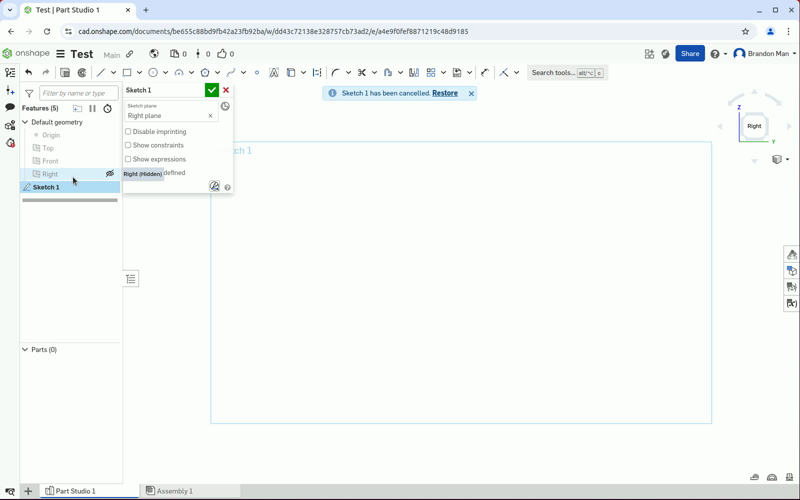
mouse_move(73, 352)
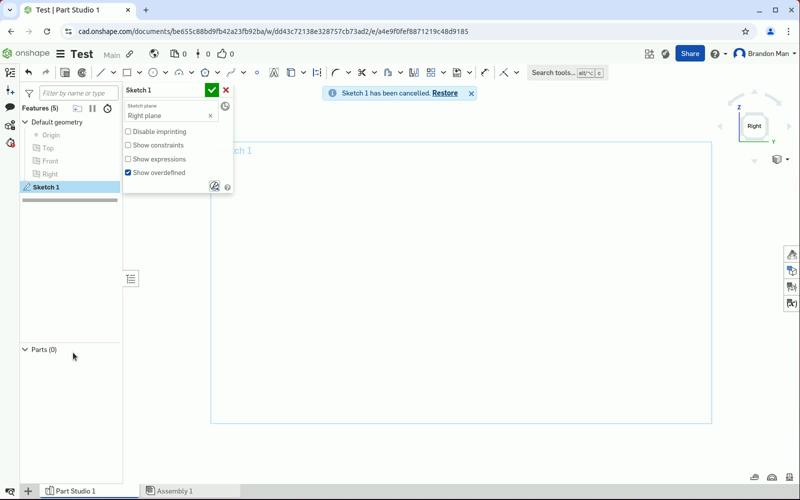
key(y)
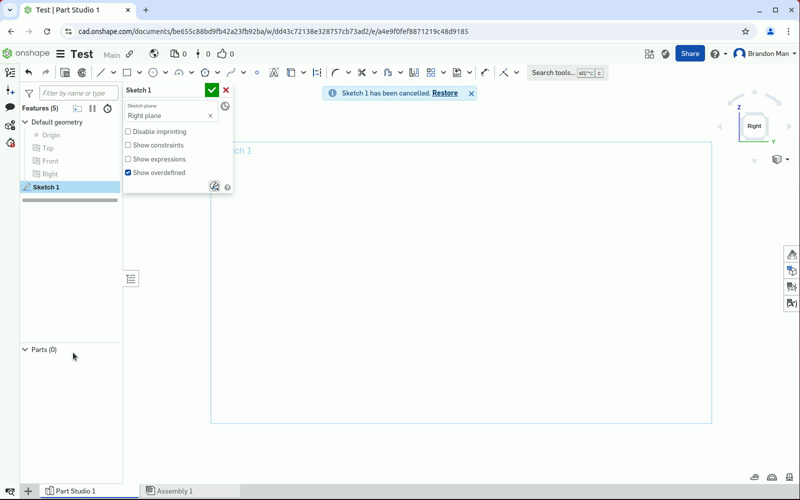
key(l)
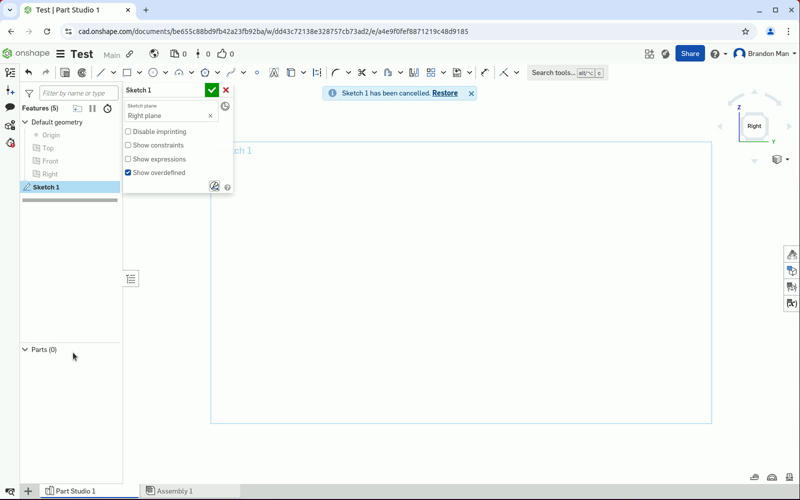
key_down(shift)
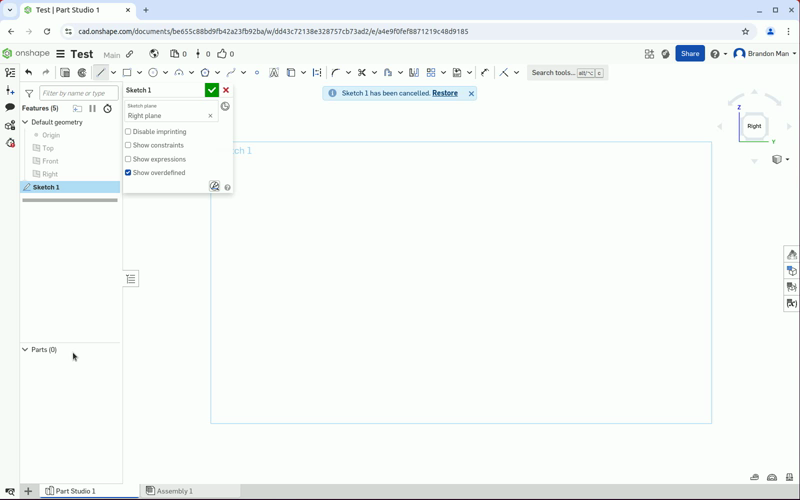
mouse_move(357, 349)
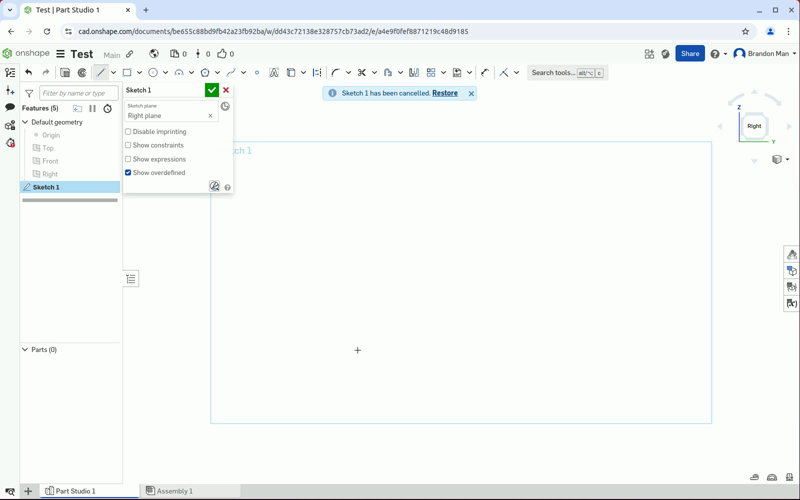
click(357, 349)
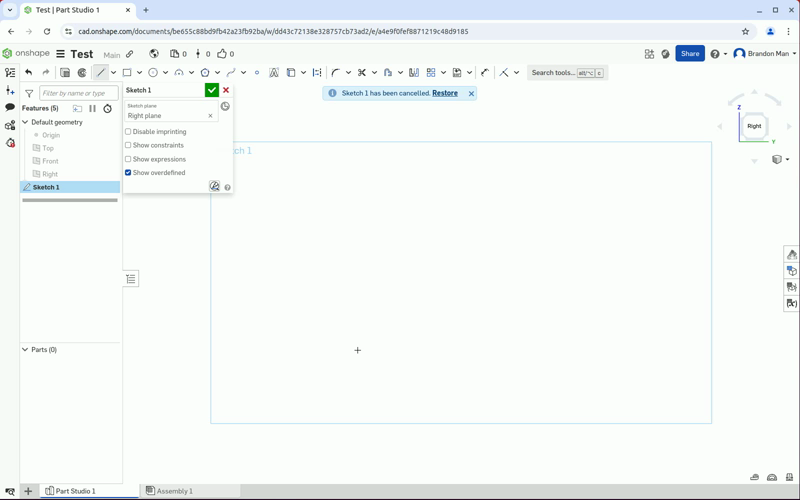
key_up(shift)
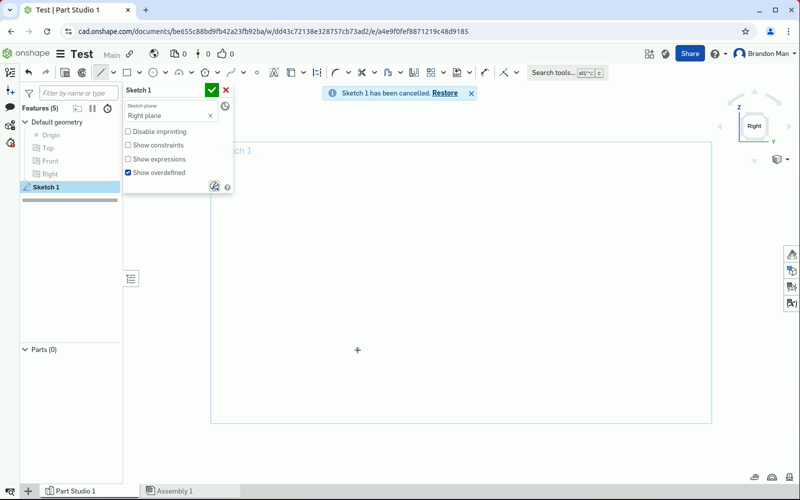
key_down(shift)
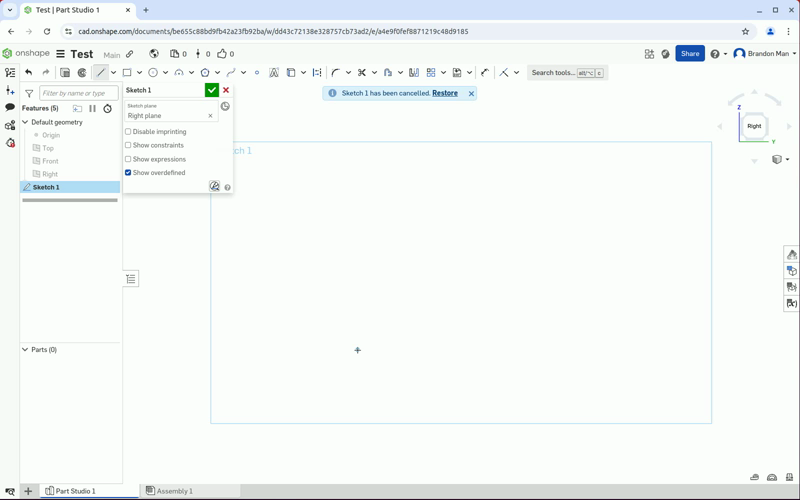
mouse_move(387, 349)
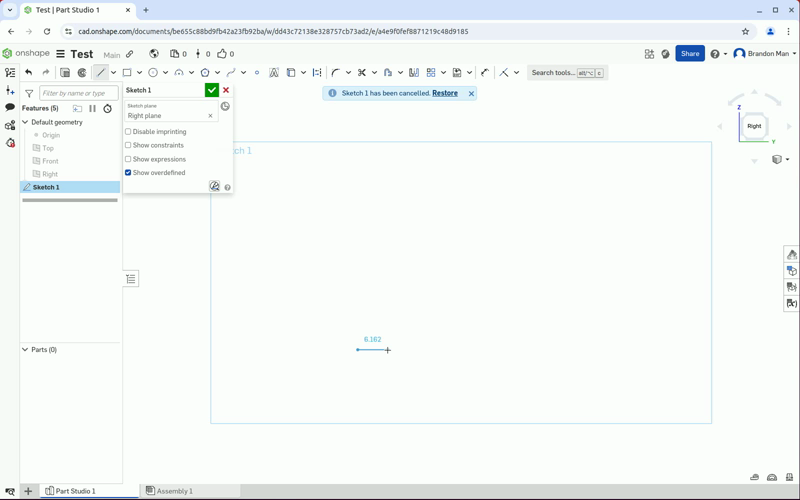
mouse_move(382, 349)
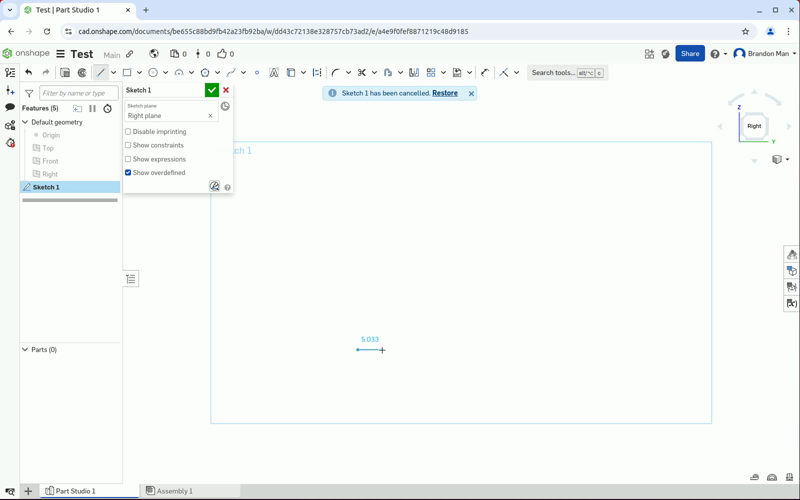
click(382, 349)
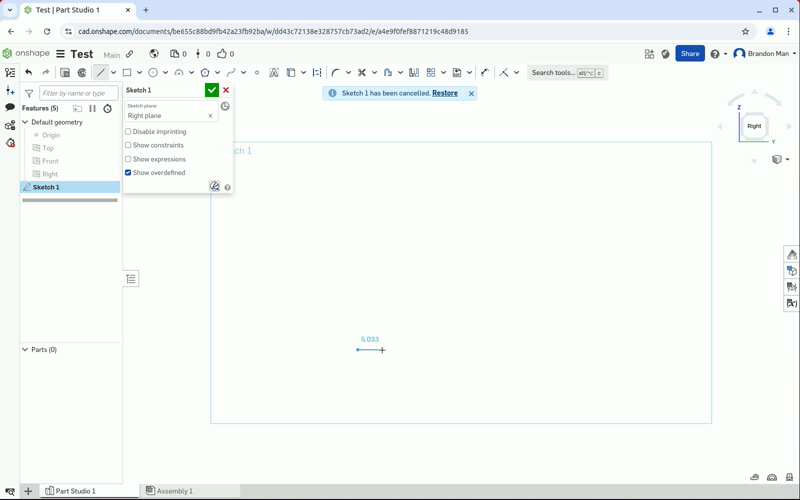
key_up(shift)
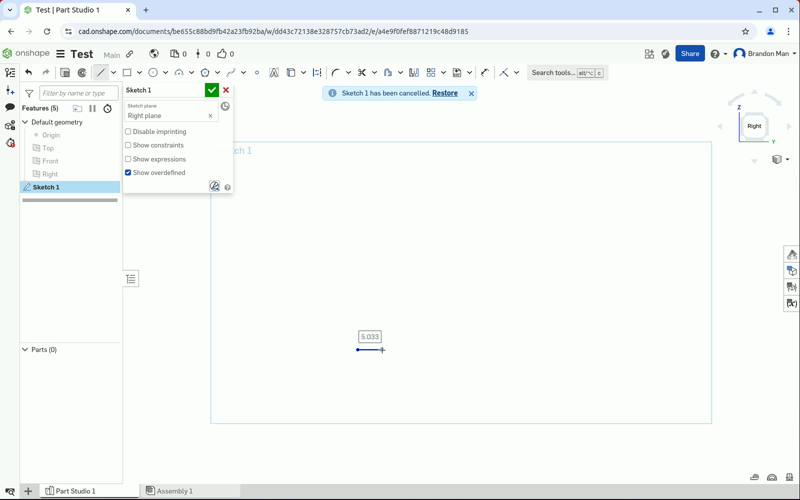
key_down(shift)
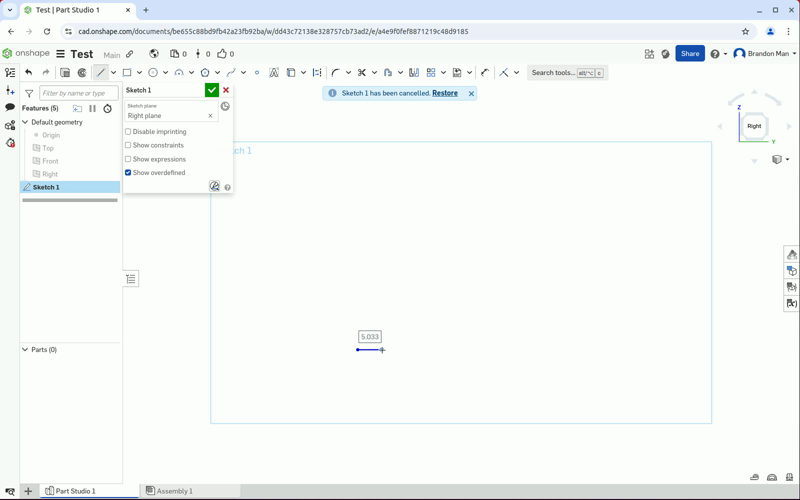
mouse_move(382, 266)
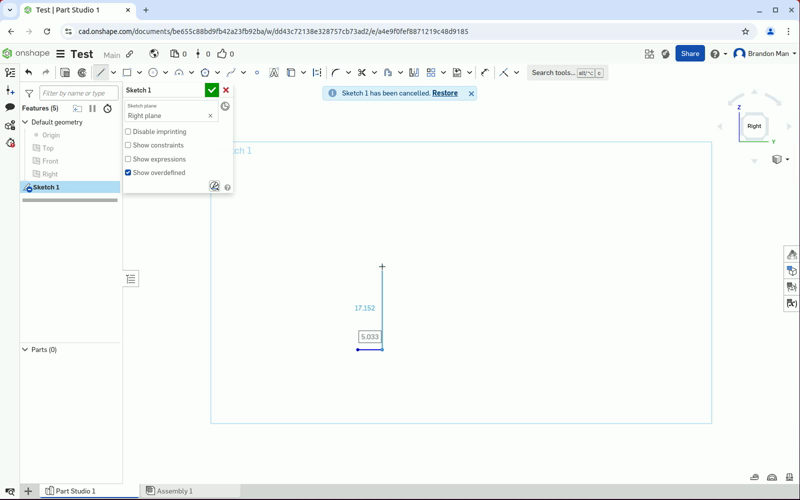
click(382, 266)
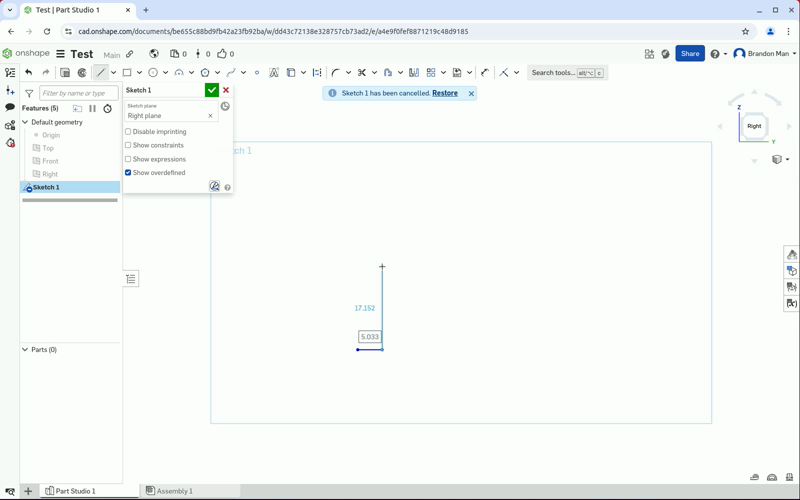
key_up(shift)
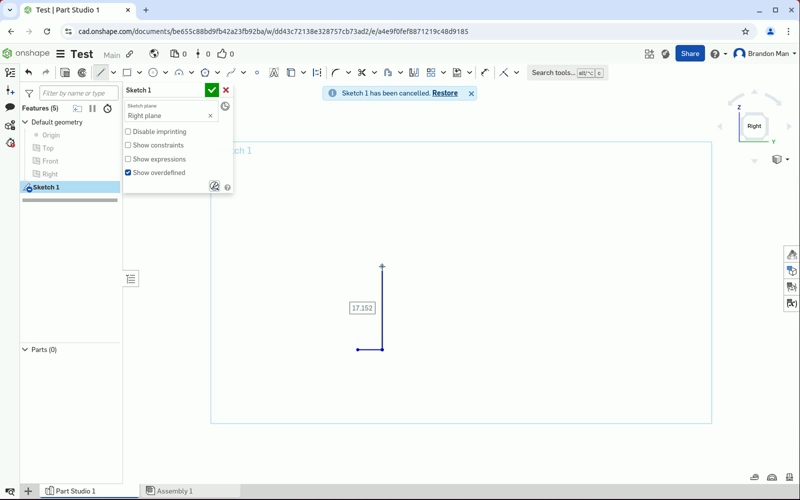
key_down(shift)
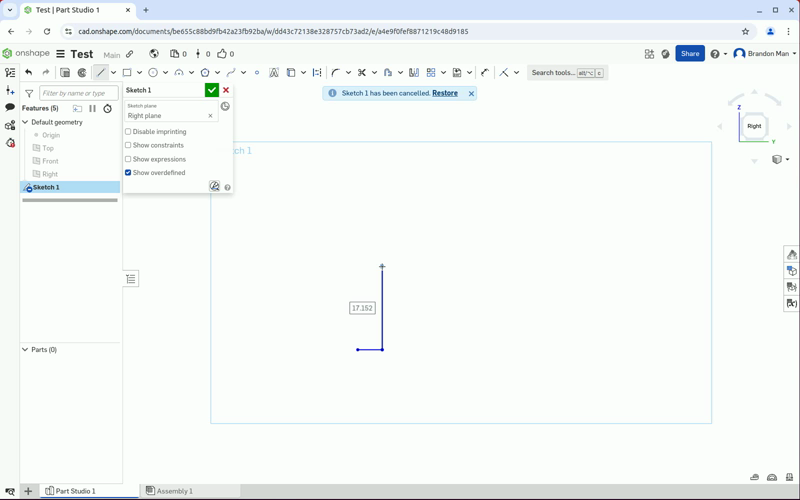
mouse_move(547, 266)
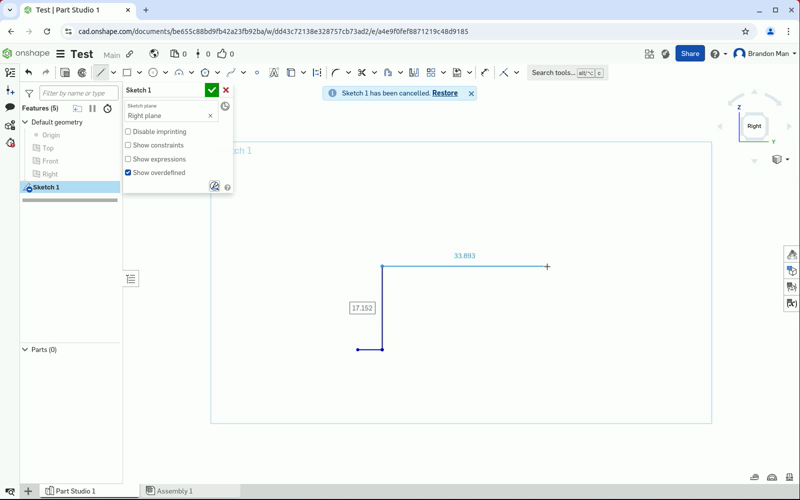
click(547, 266)
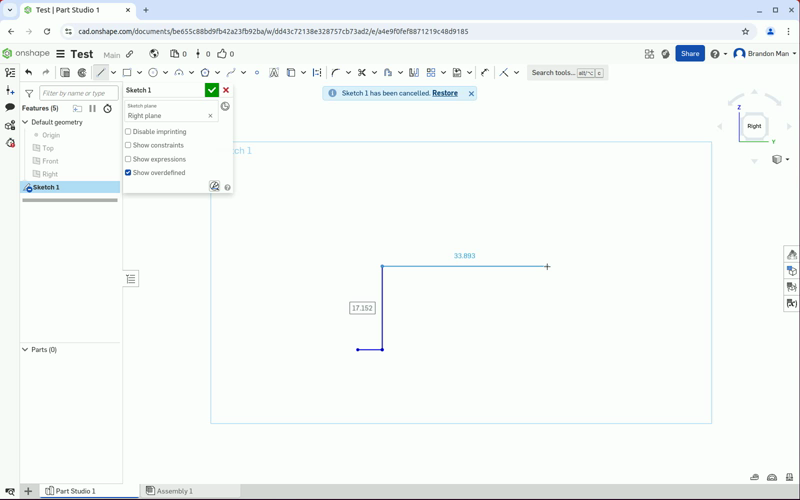
key_up(shift)
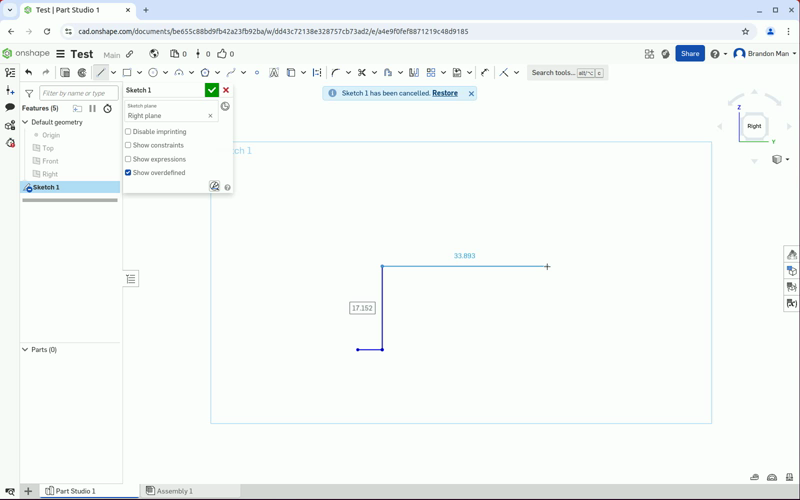
key_down(shift)
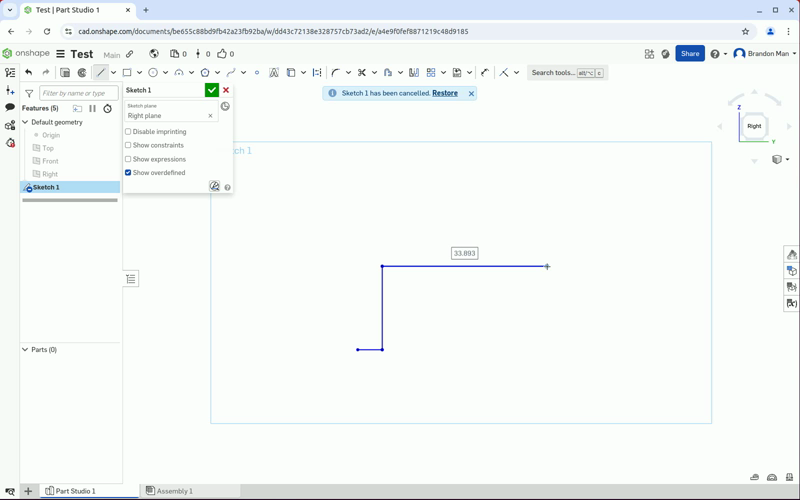
mouse_move(547, 349)
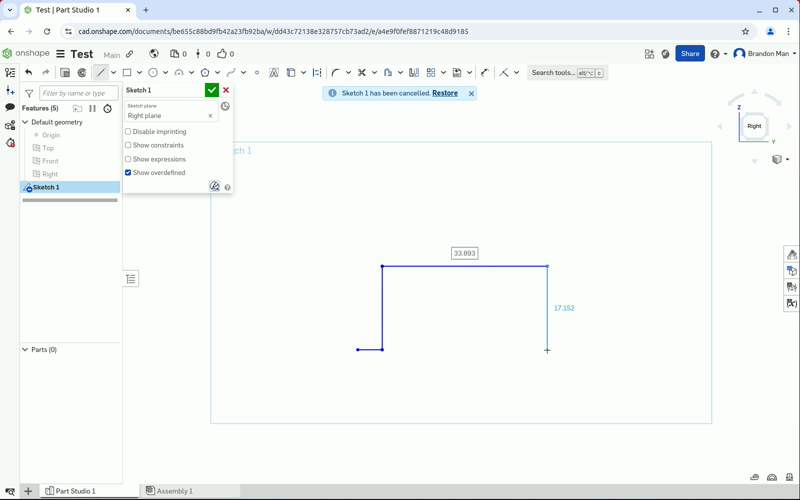
click(547, 349)
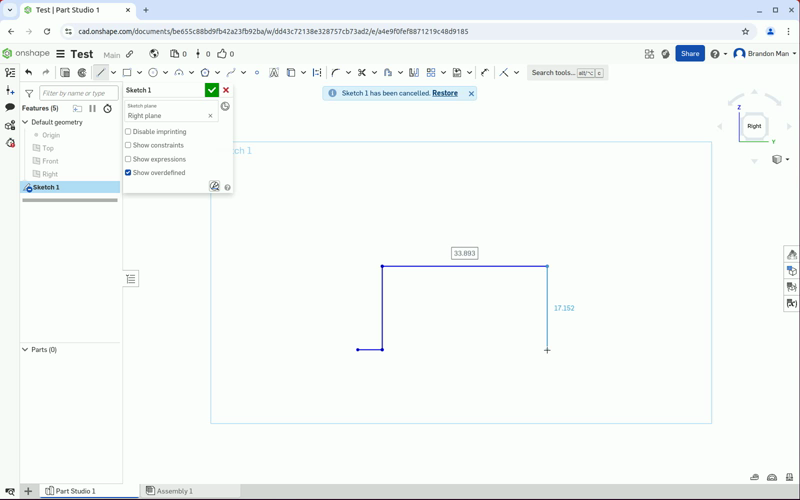
key_up(shift)
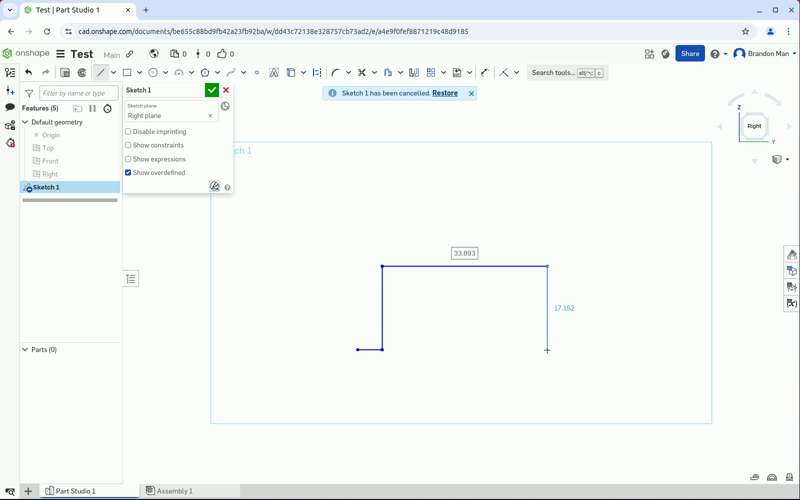
key_down(shift)
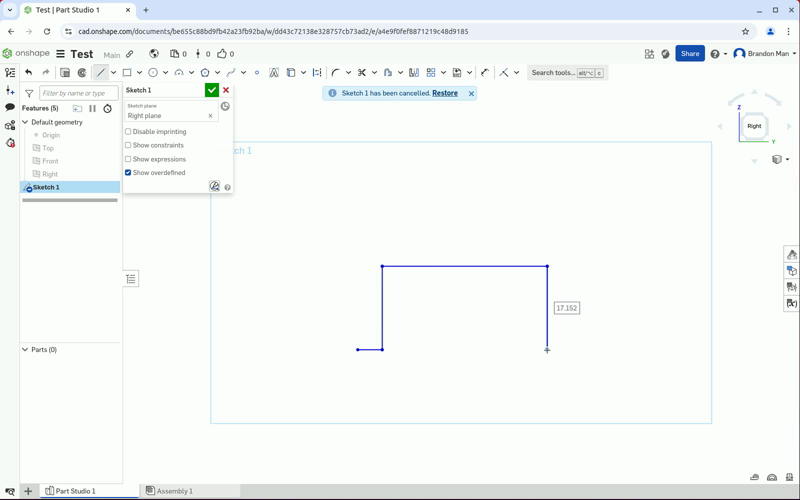
mouse_move(577, 349)
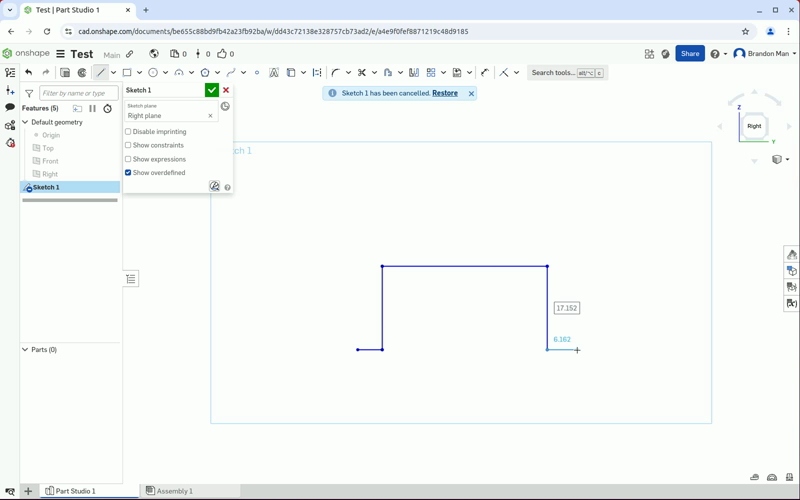
mouse_move(572, 349)
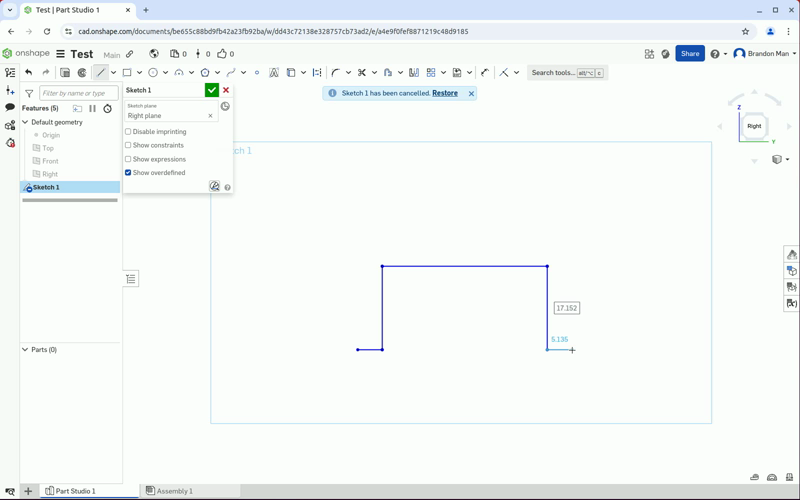
click(572, 349)
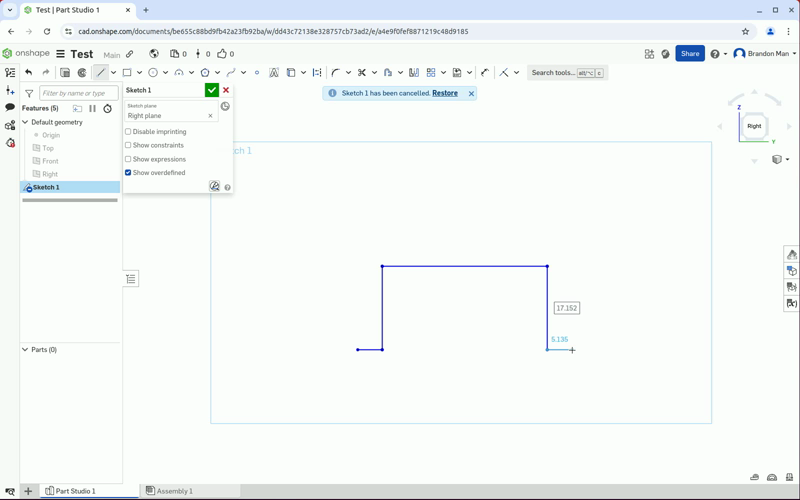
key_up(shift)
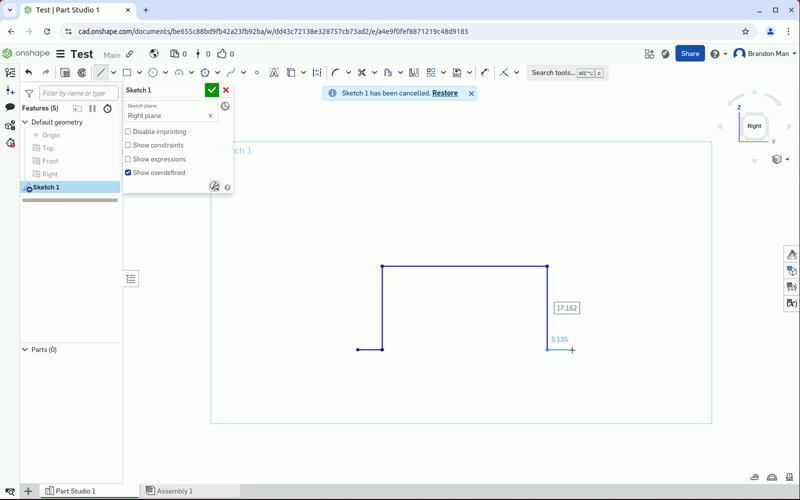
key_down(shift)
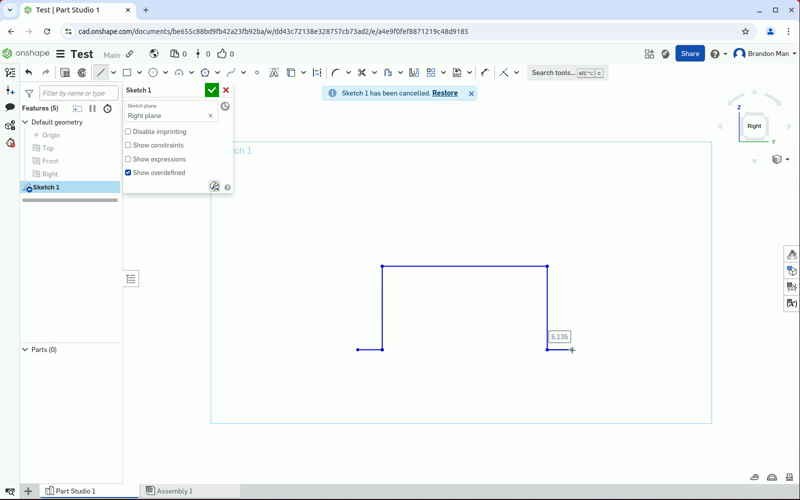
mouse_move(589, 349)
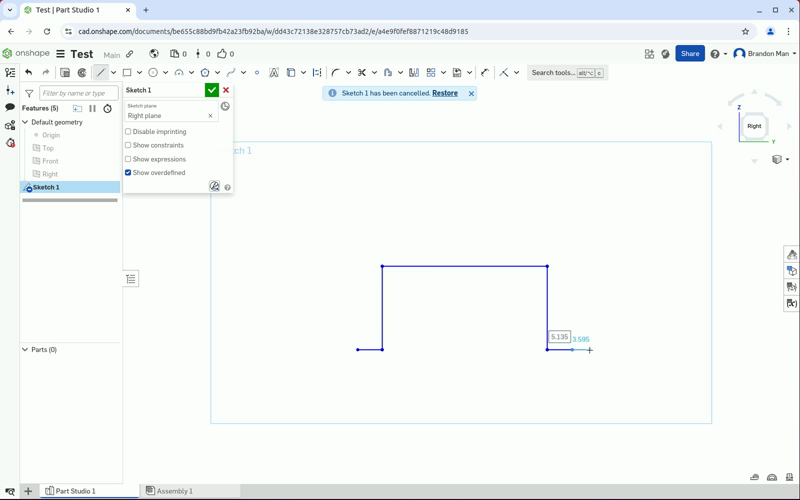
mouse_move(572, 340)
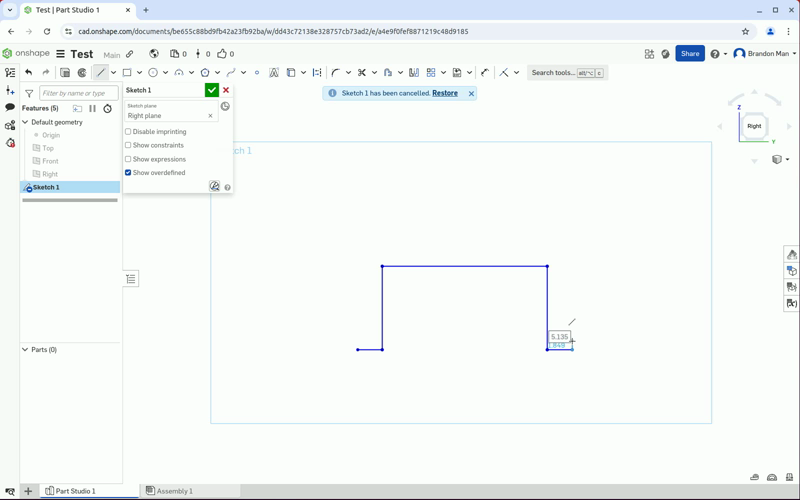
click(572, 340)
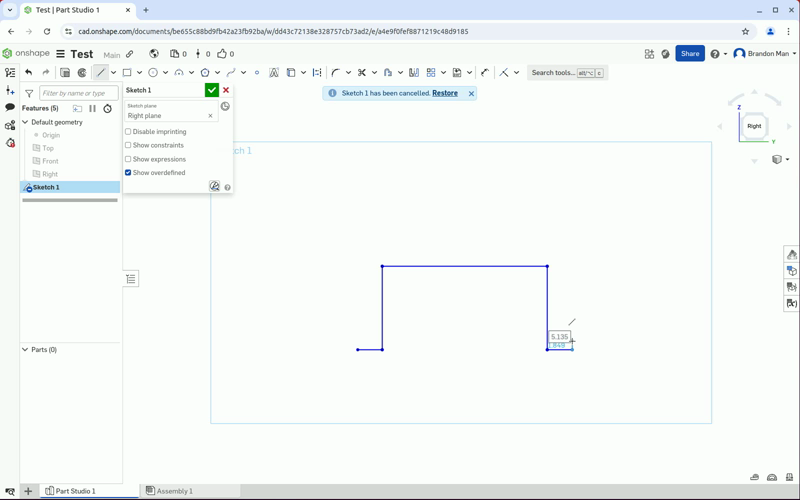
key_up(shift)
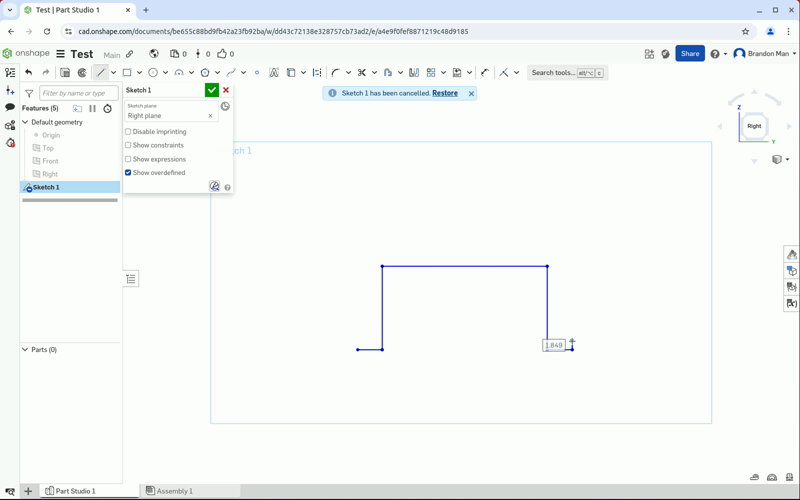
key_down(shift)
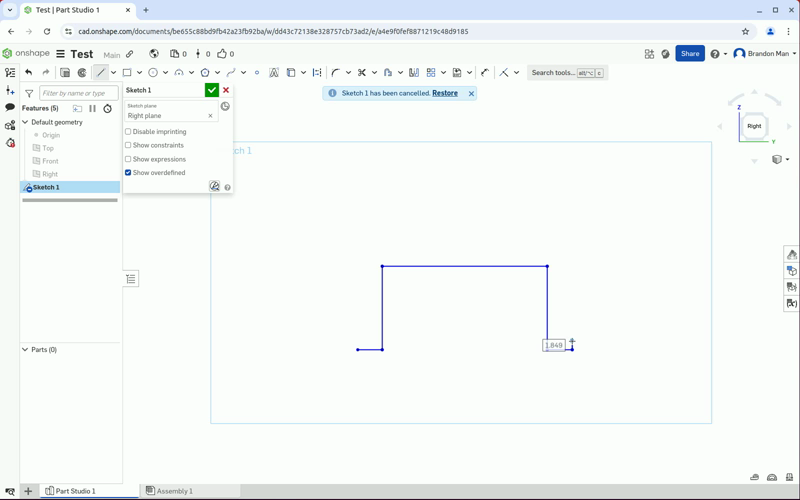
mouse_move(589, 340)
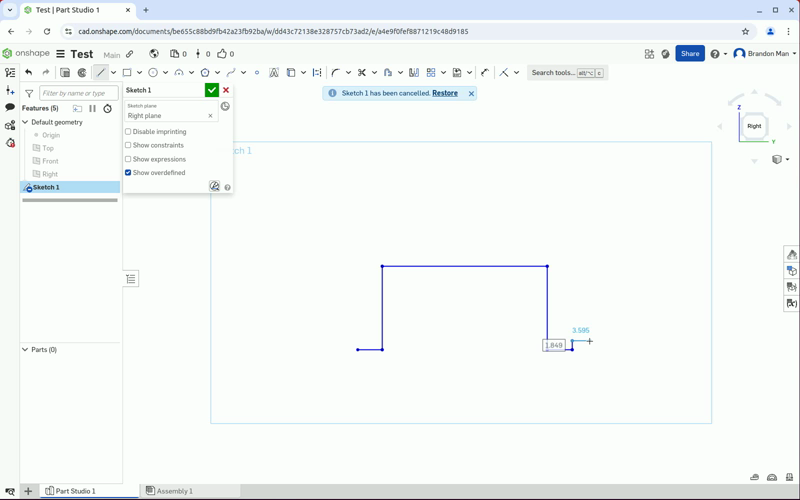
mouse_move(556, 340)
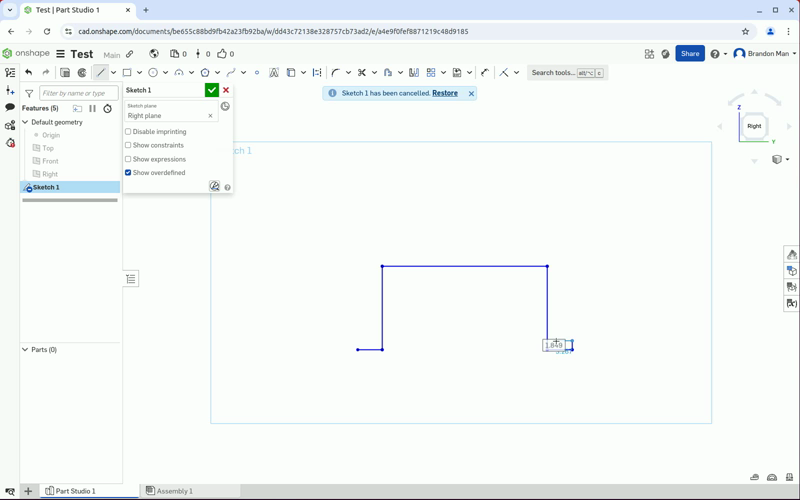
click(556, 340)
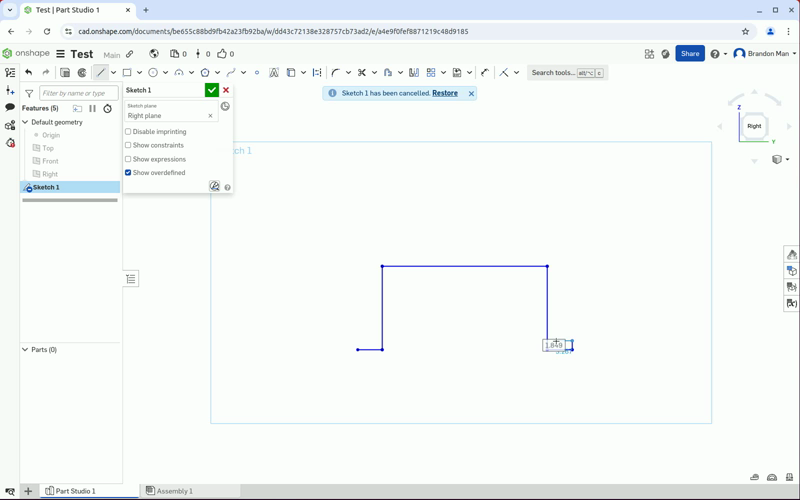
key_up(shift)
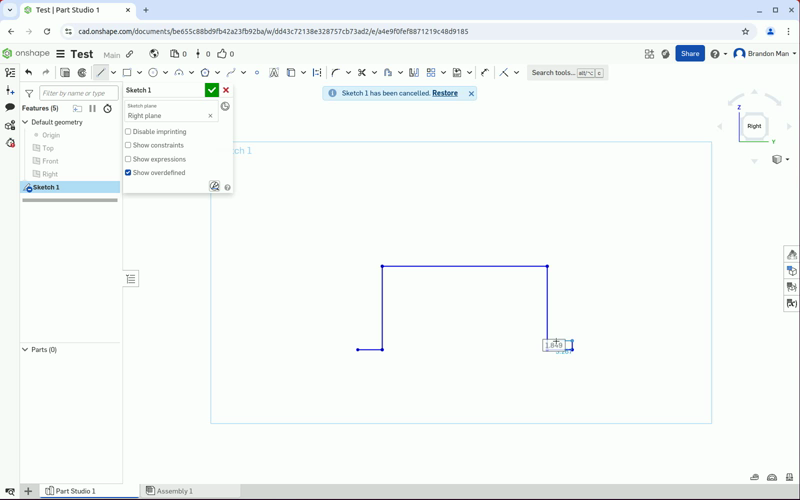
key_down(shift)
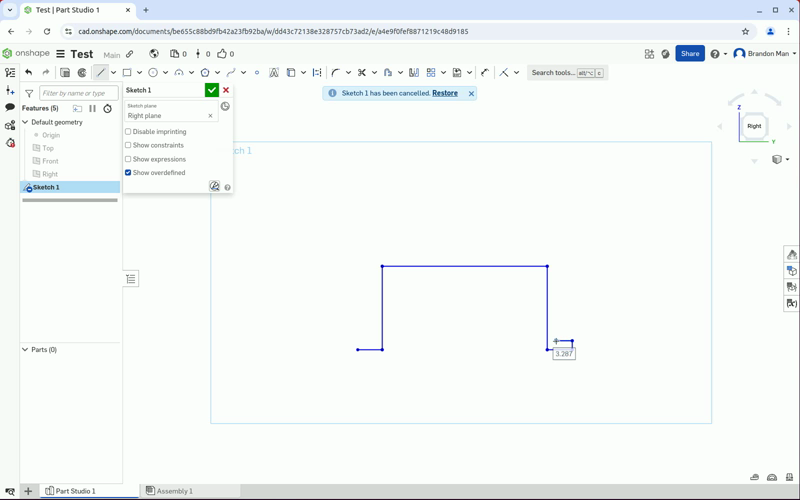
mouse_move(556, 259)
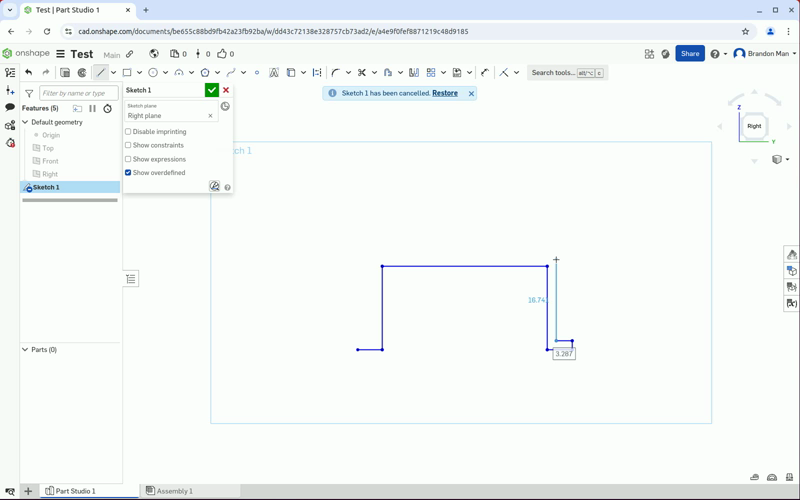
click(556, 259)
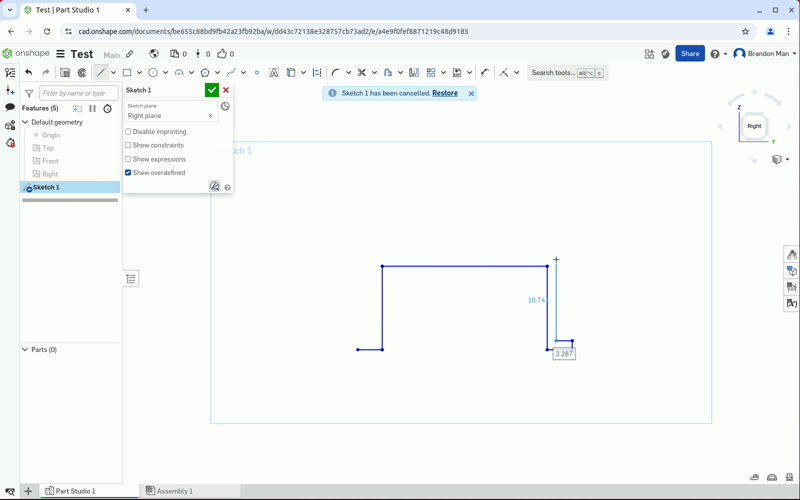
key_up(shift)
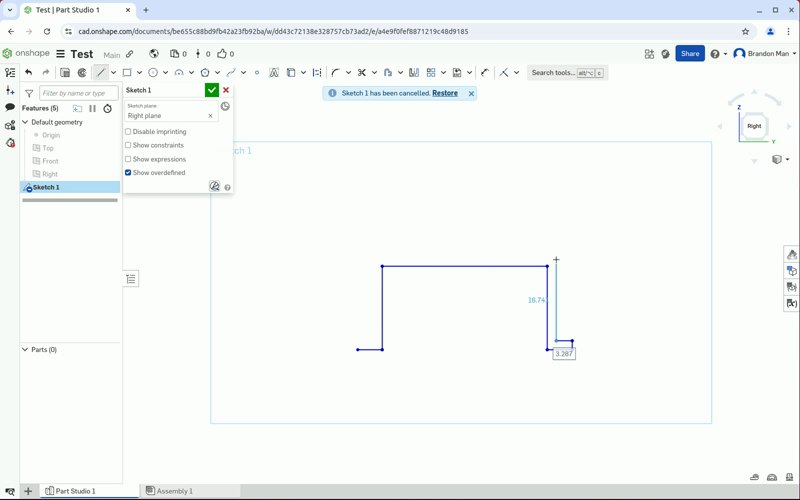
key_down(shift)
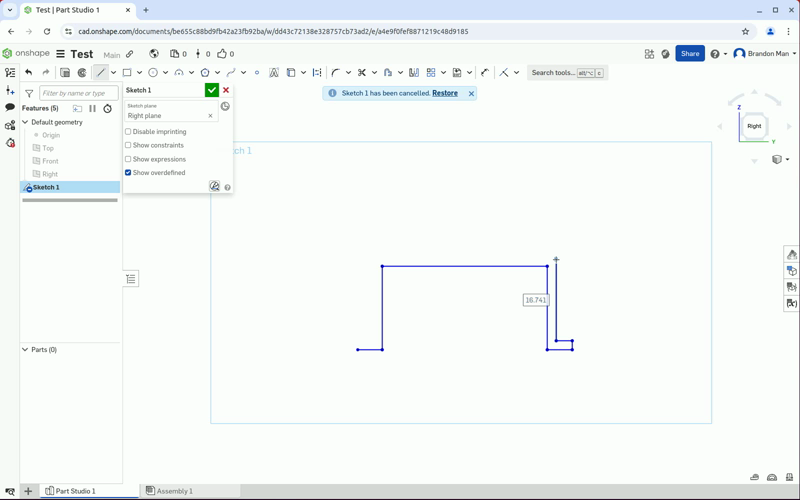
mouse_move(373, 259)
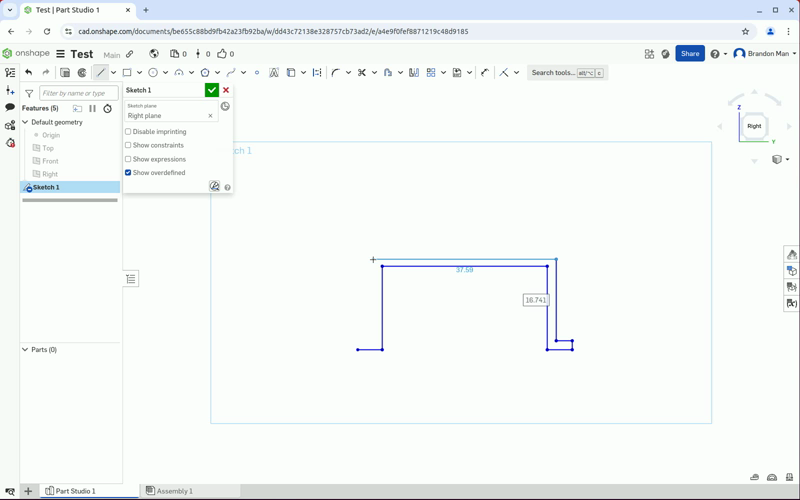
click(373, 259)
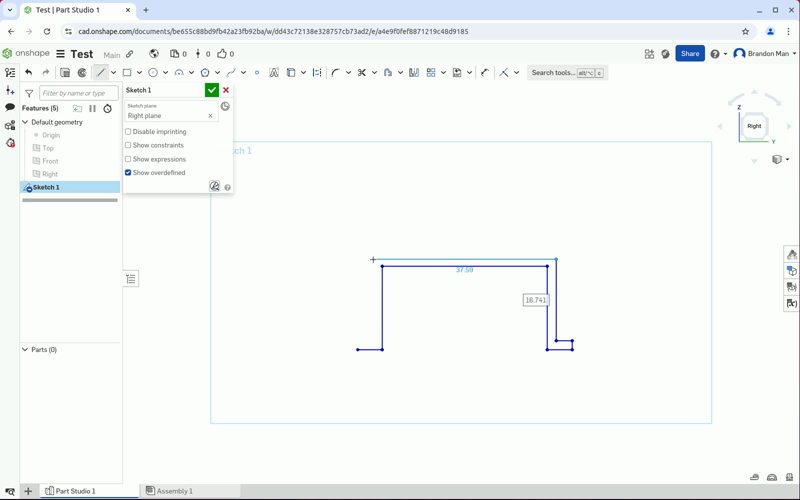
key_up(shift)
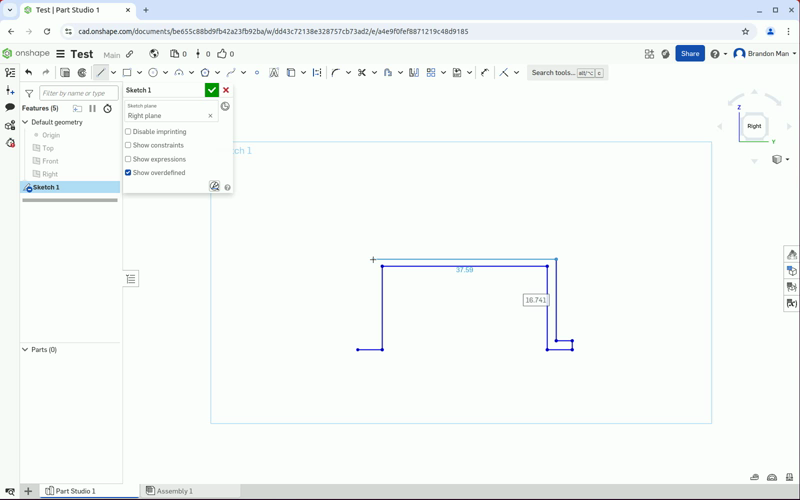
key_down(shift)
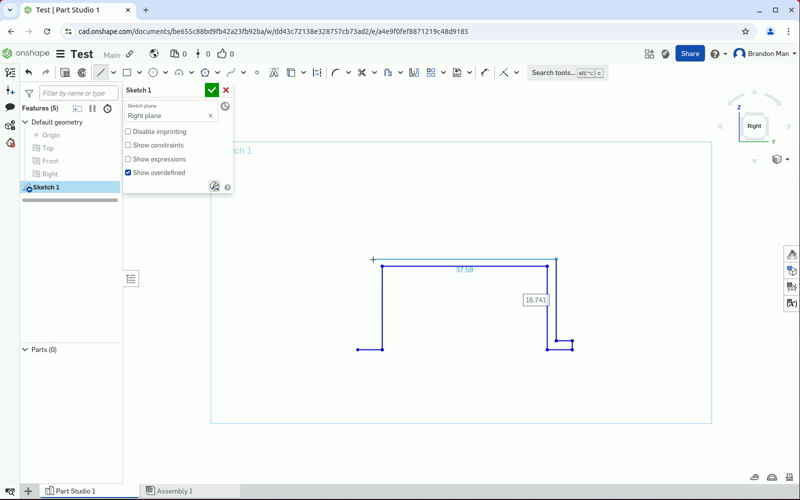
mouse_move(373, 340)
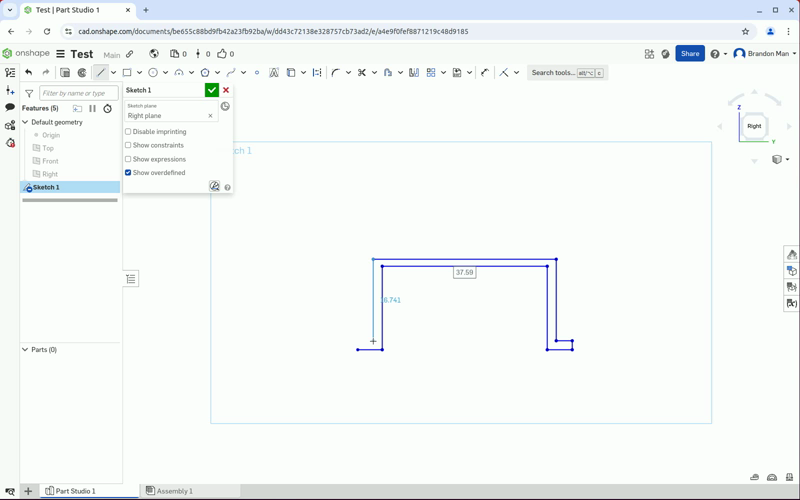
click(373, 340)
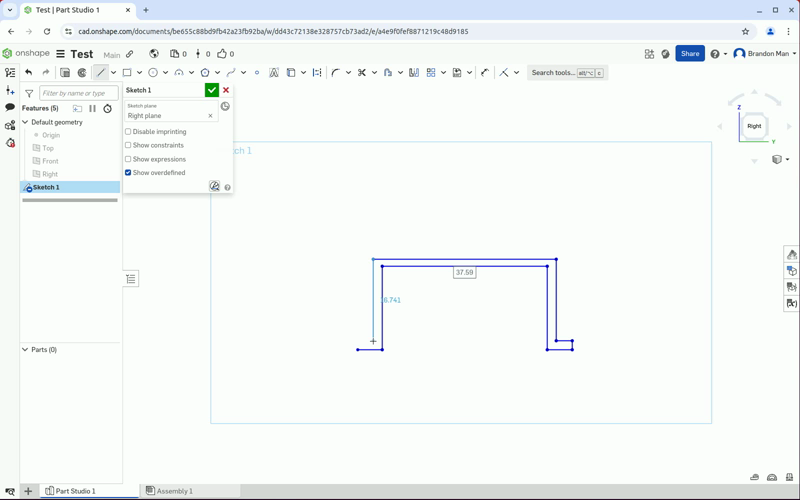
key_up(shift)
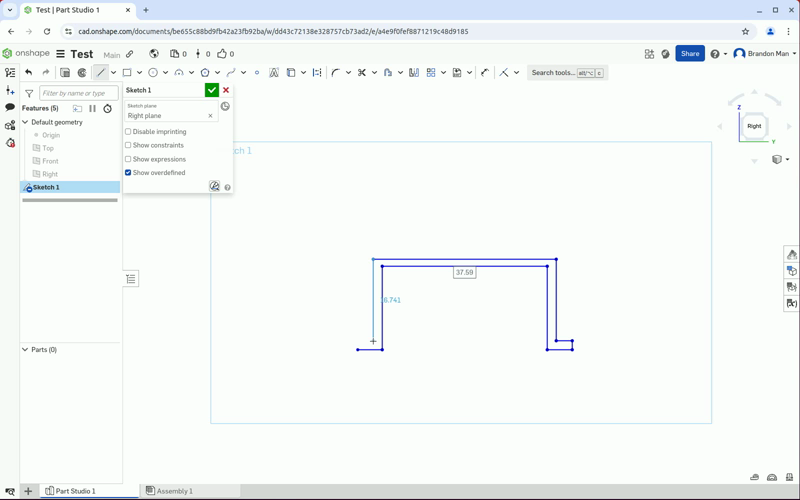
key_down(shift)
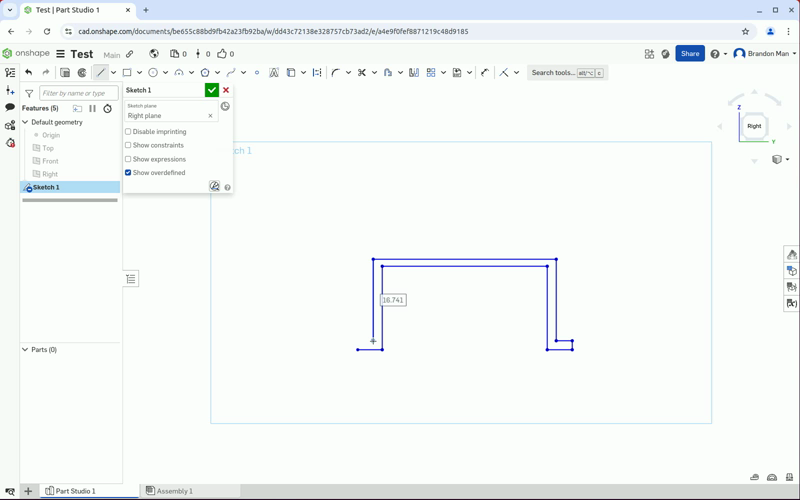
mouse_move(403, 340)
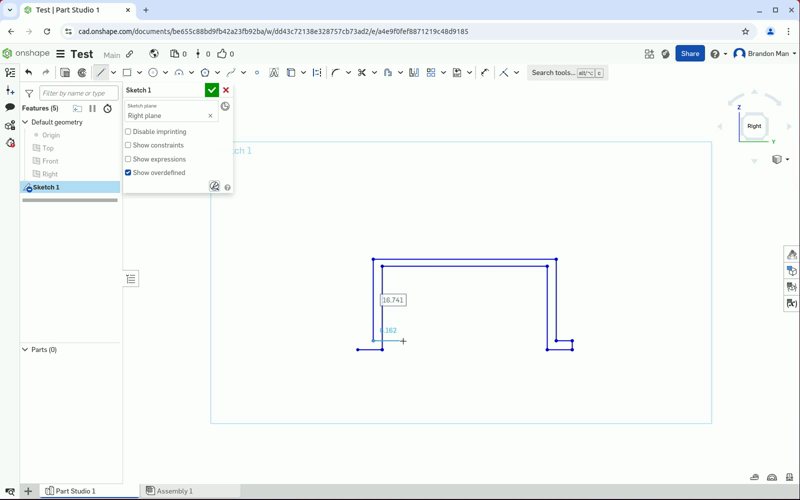
mouse_move(357, 340)
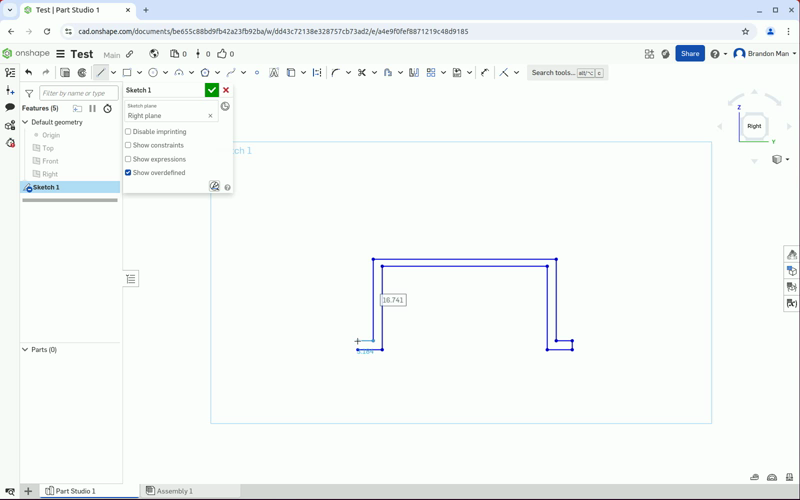
click(357, 340)
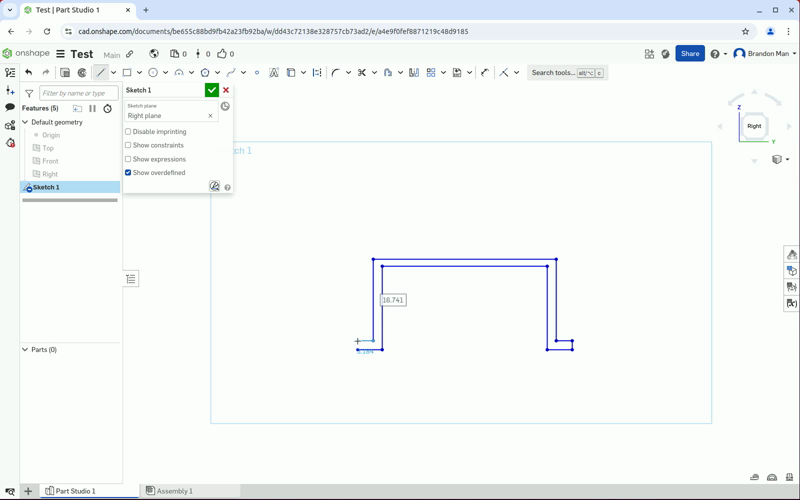
key_up(shift)
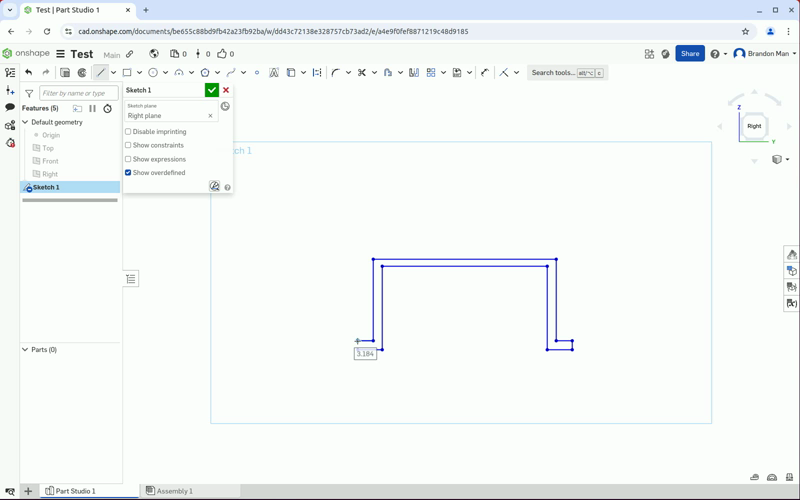
mouse_move(387, 340)
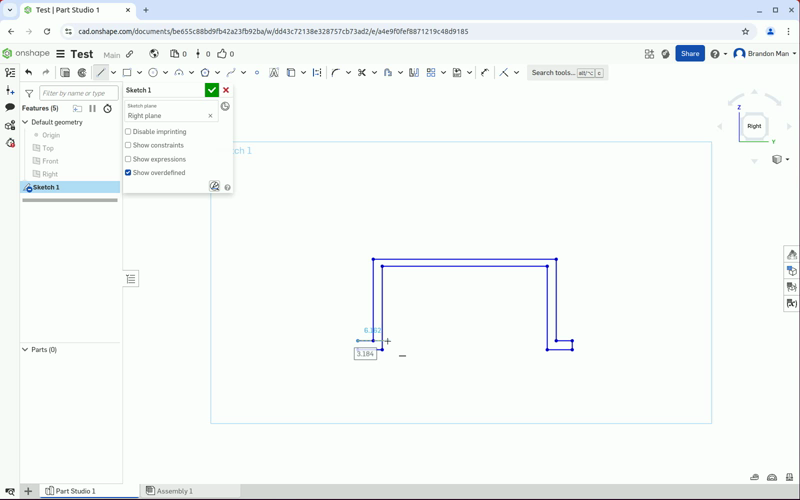
key_down(shift)
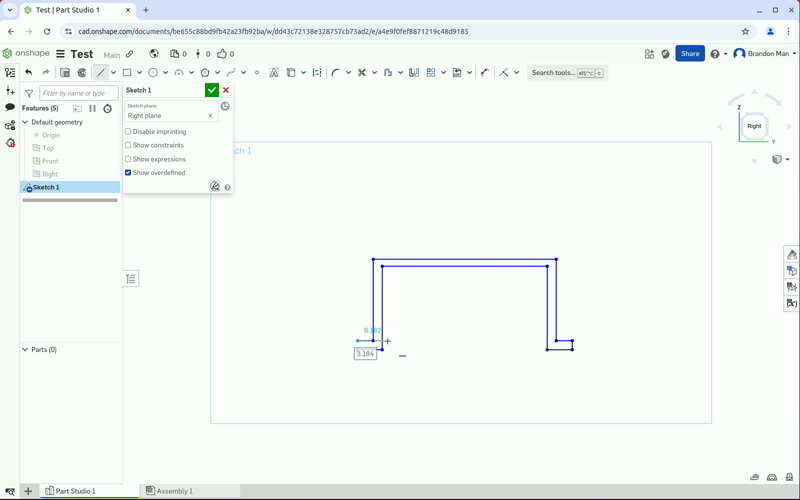
mouse_move(357, 349)
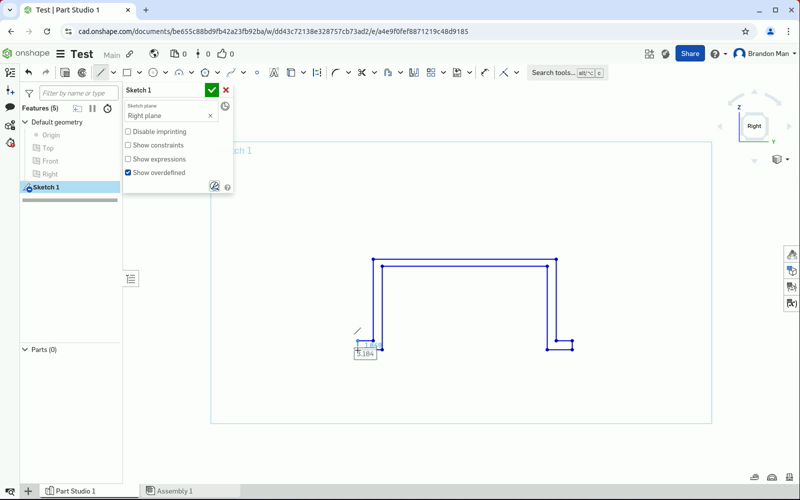
key_up(shift)
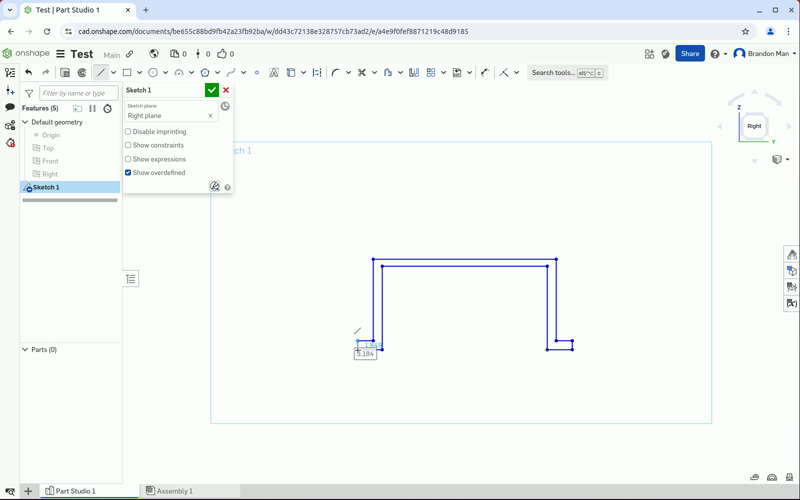
click(357, 349)
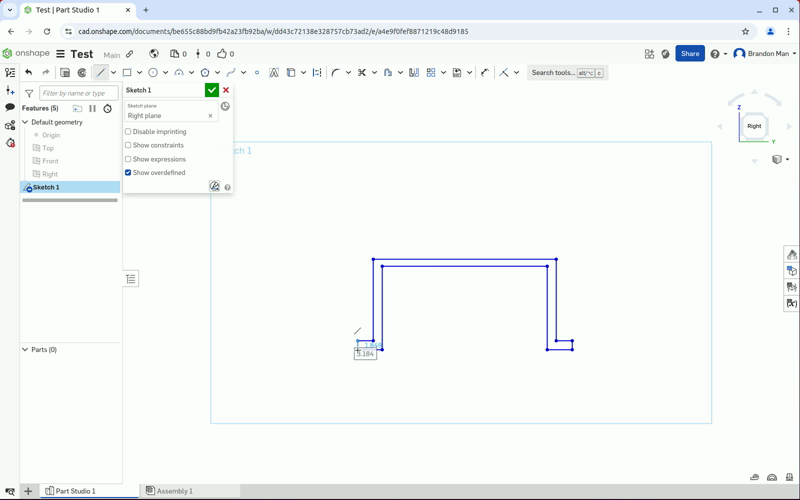
key(esc)
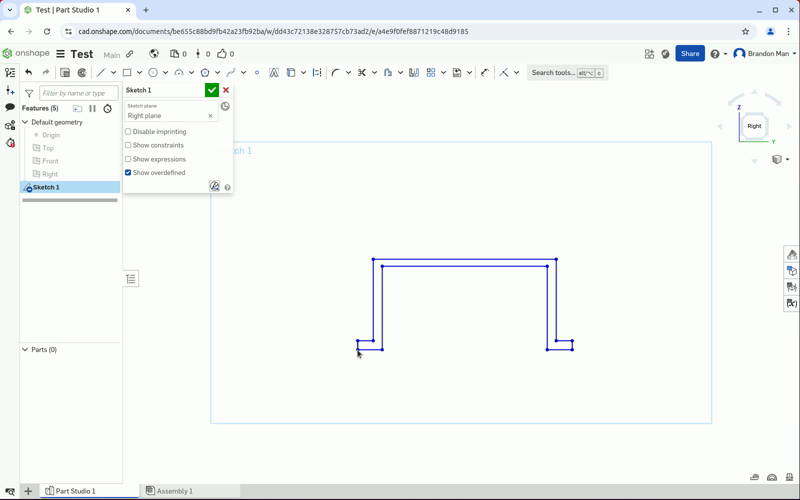
mouse_move(553, 276)
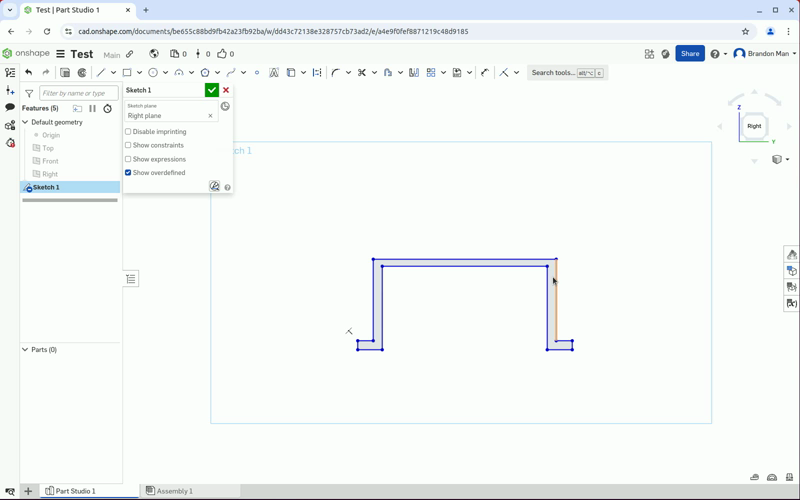
click(553, 276)
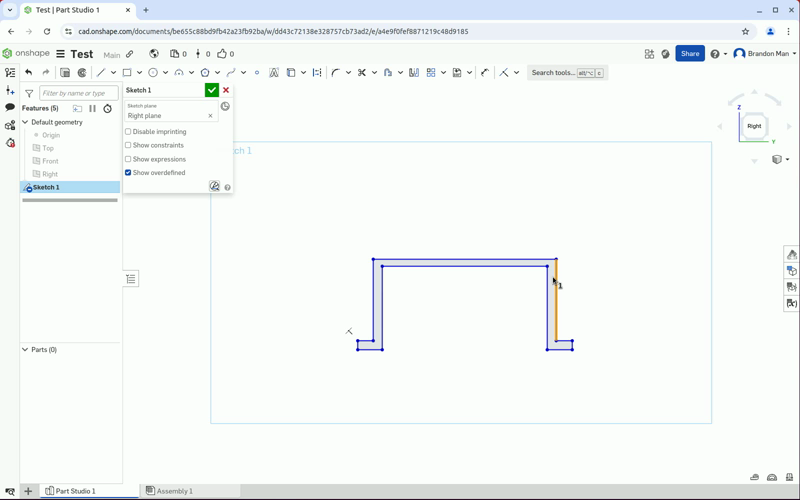
mouse_move(73, 352)
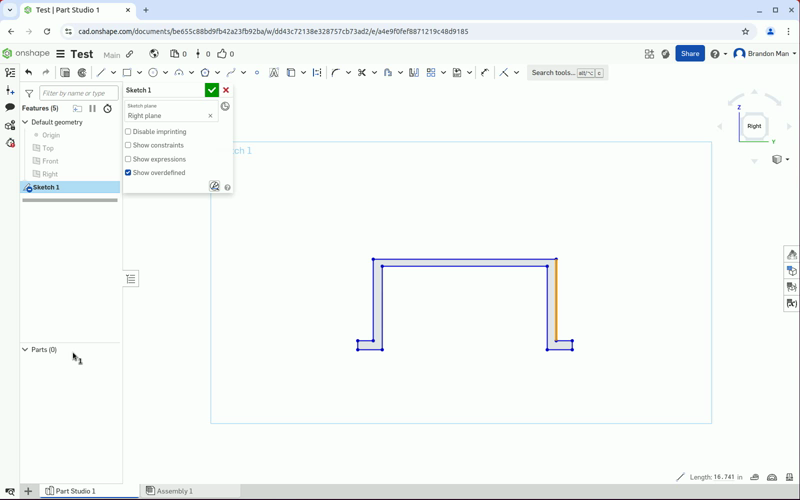
key(shift+y)
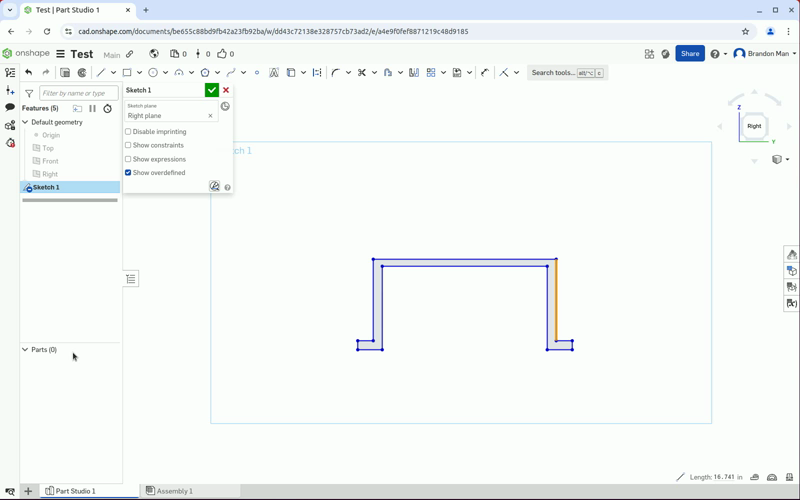
key(shift+e)
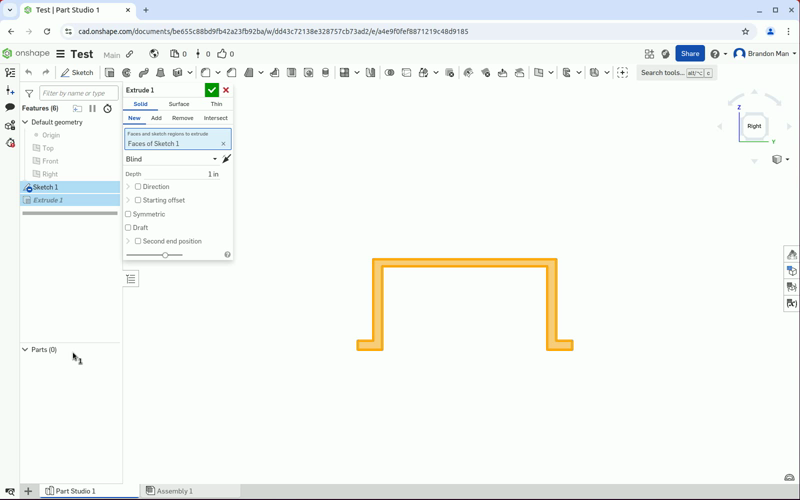
mouse_move(143, 106)
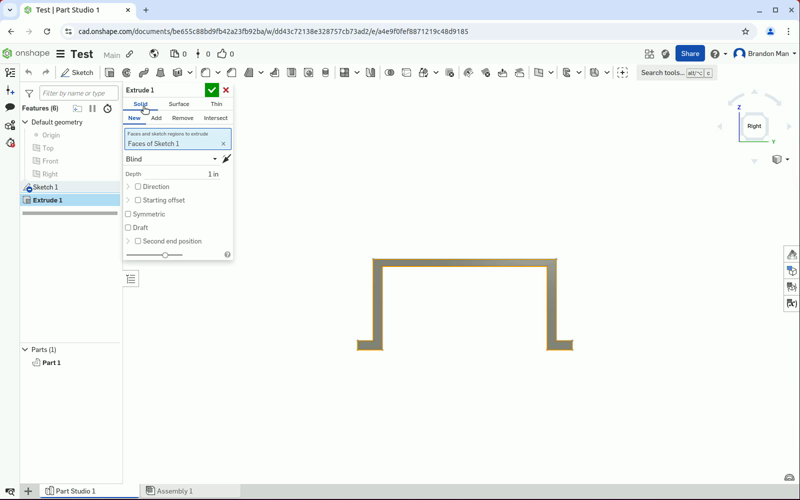
click(143, 106)
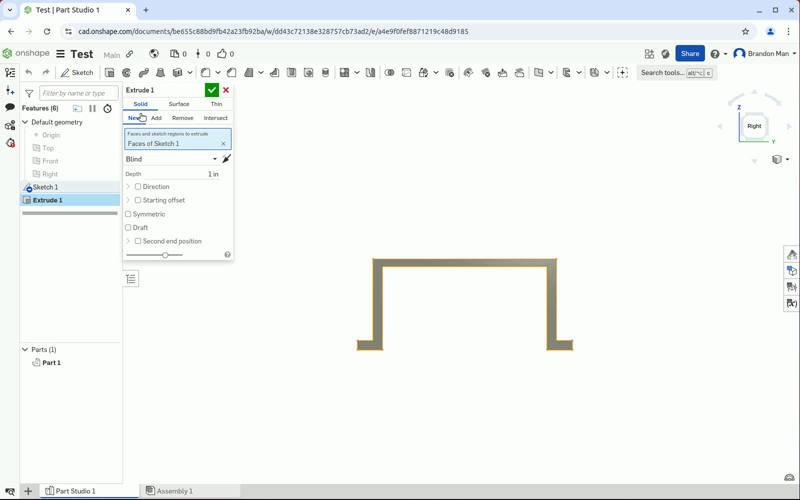
mouse_move(137, 120)
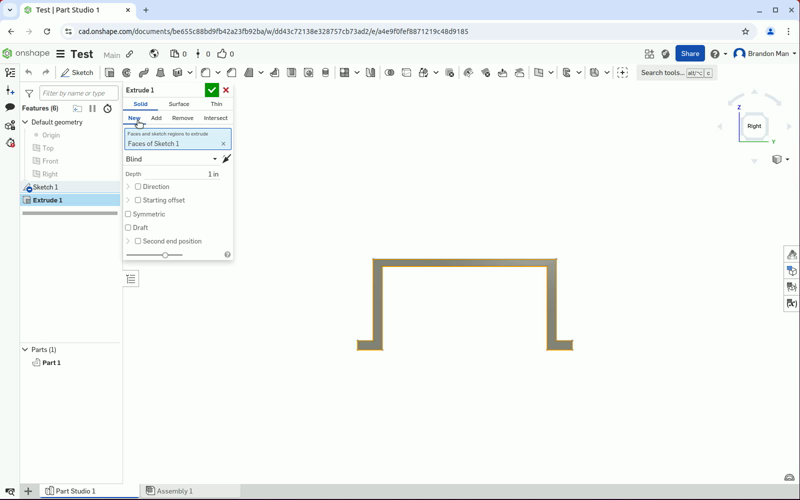
click(137, 120)
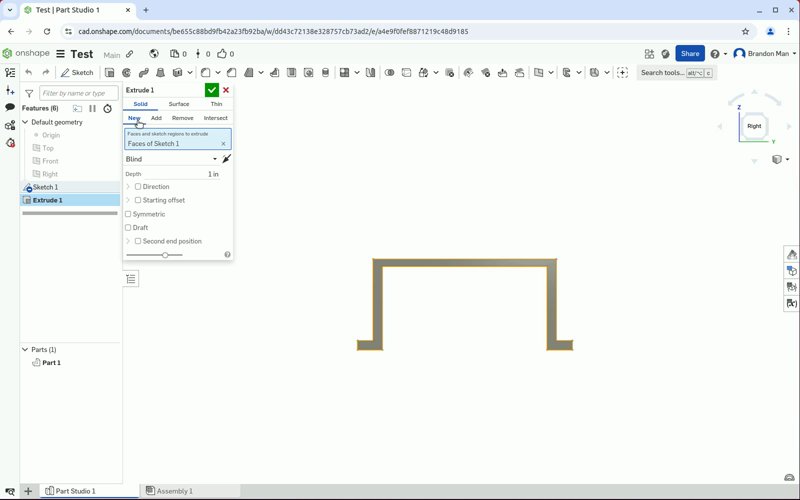
key(tab, 4)
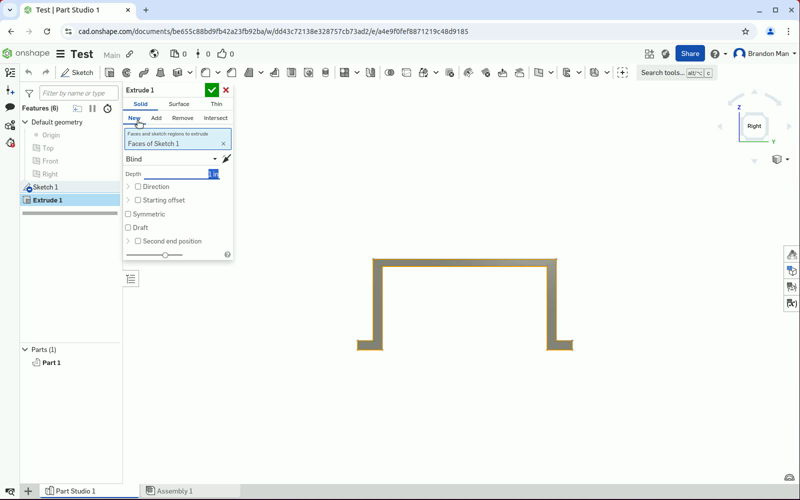
text(4.333)
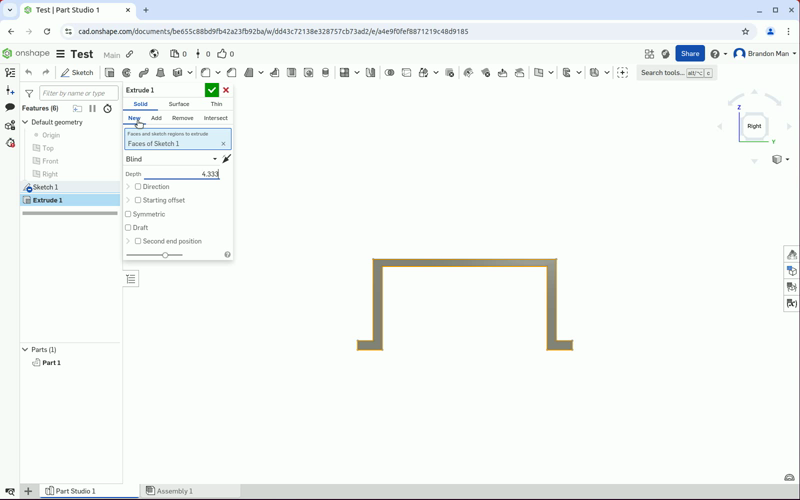
key(enter)
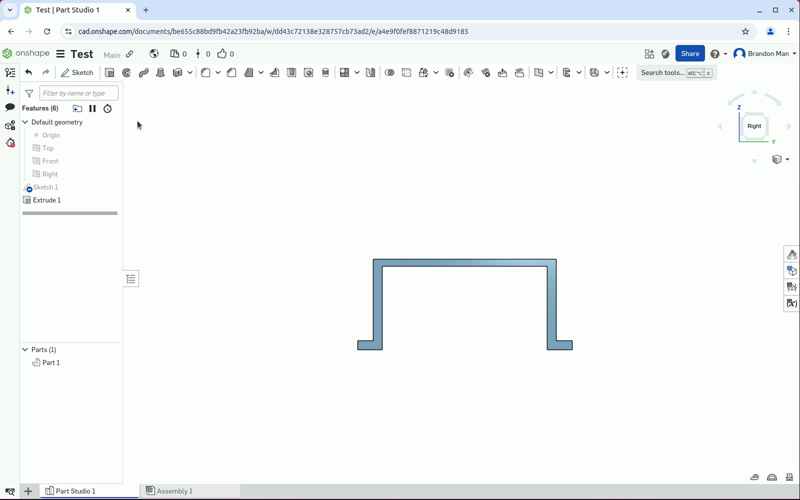
key(shift+h)
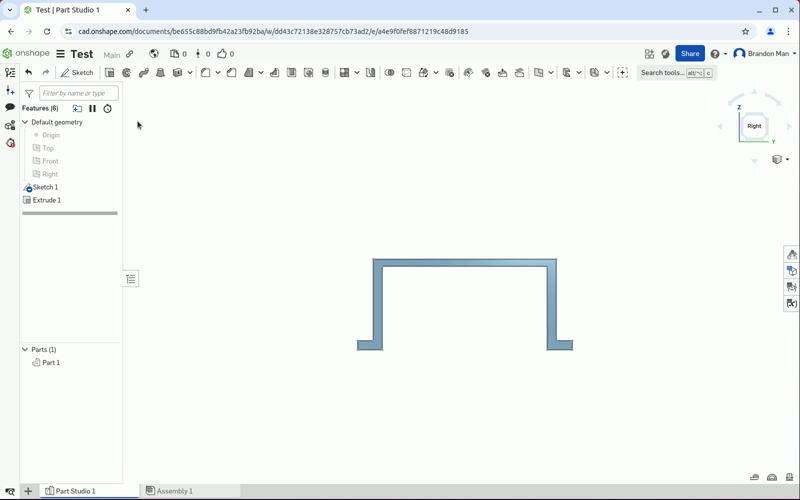
key(shift+h)
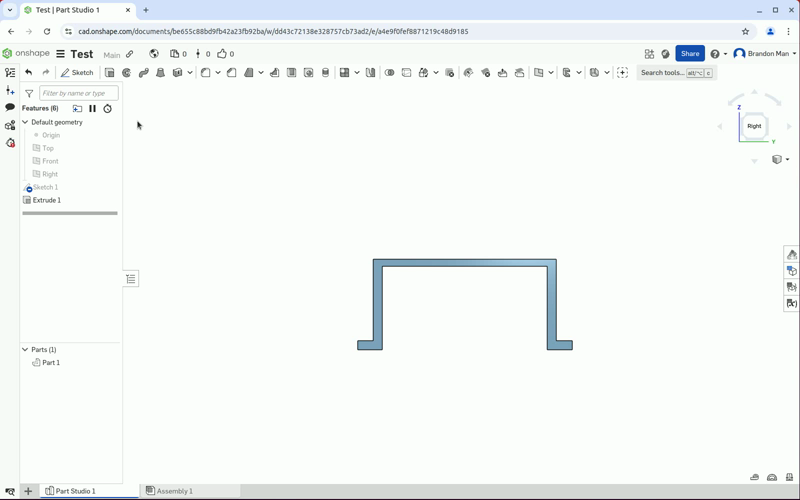
mouse_move(73, 189)
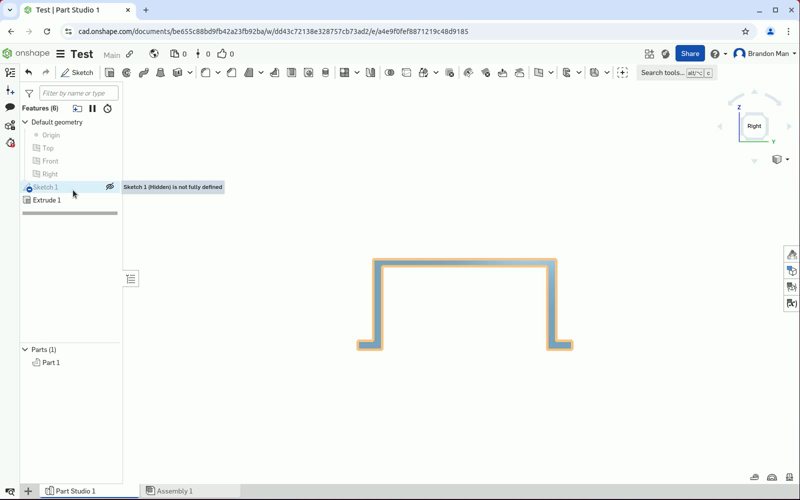
click(73, 189)
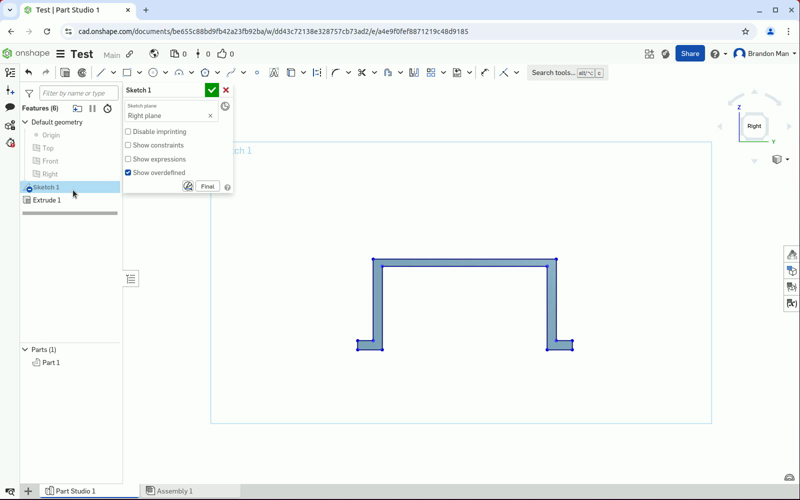
mouse_move(229, 92)
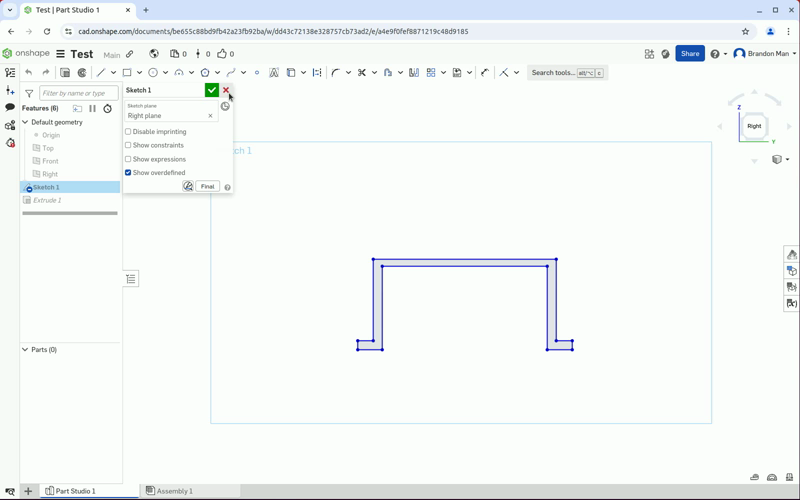
click(229, 92)
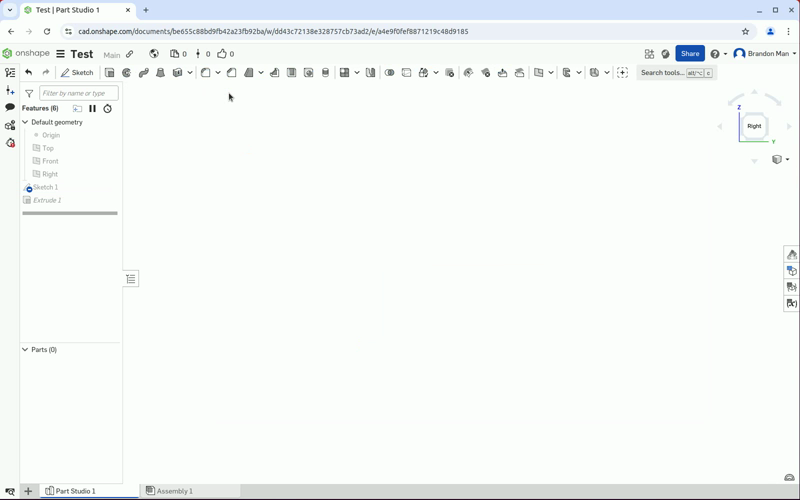
mouse_move(73, 352)
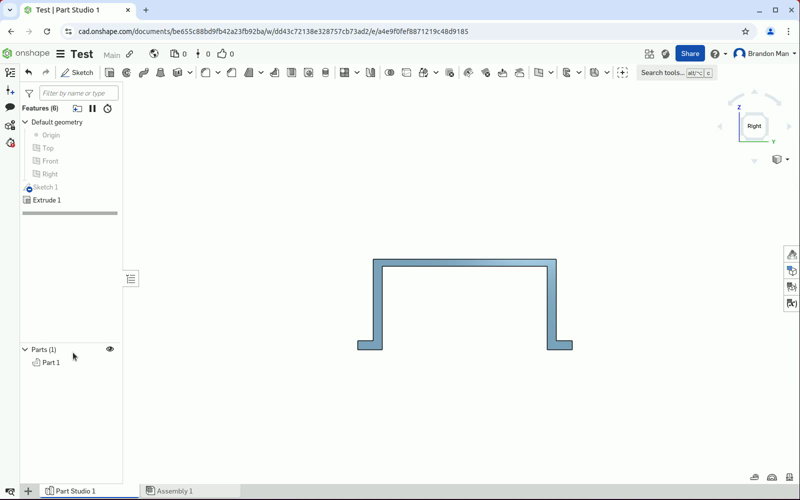
key(y)
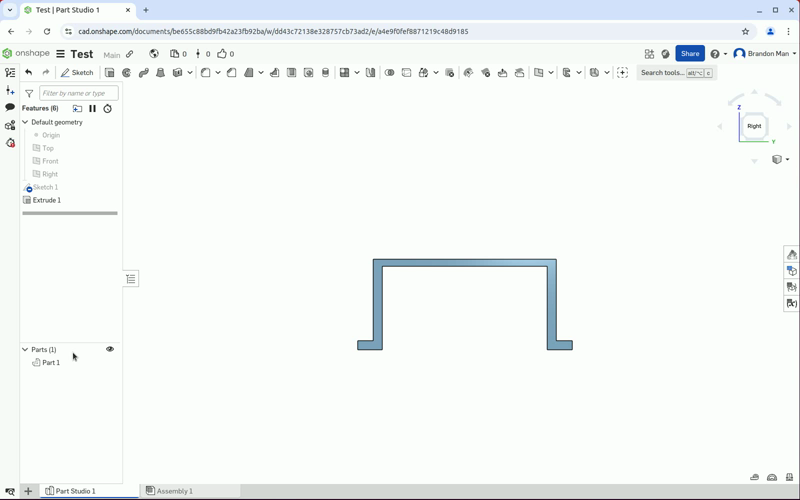
key(shift+p)
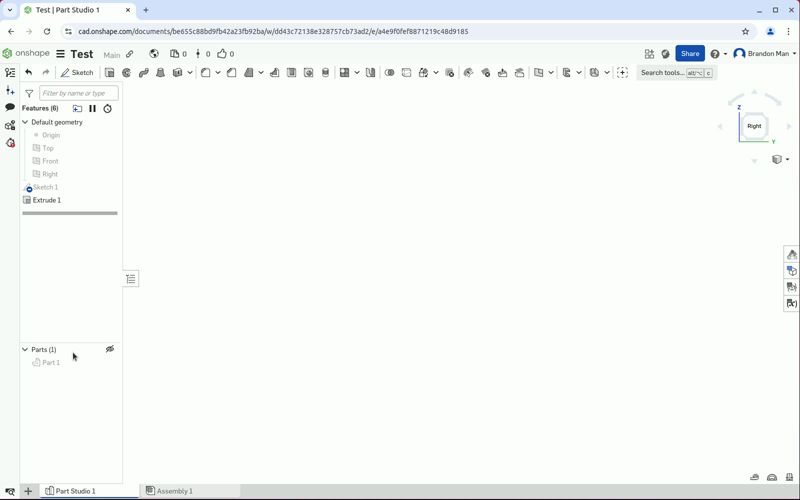
key(space)
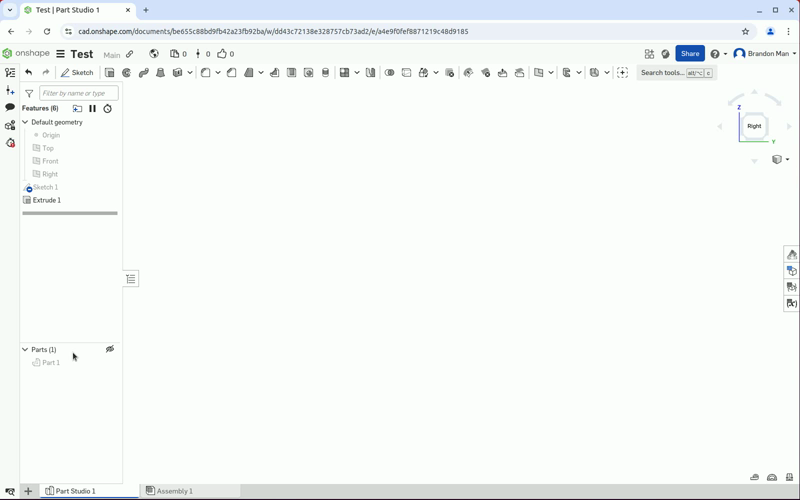
key_down(shift)
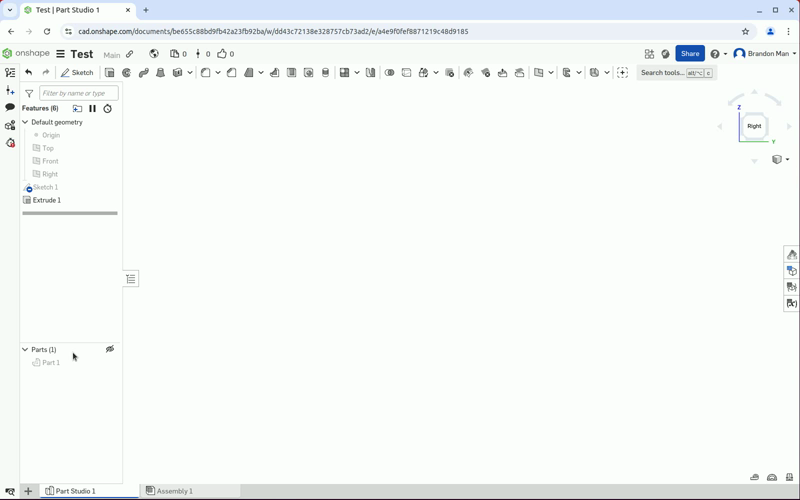
key(right)
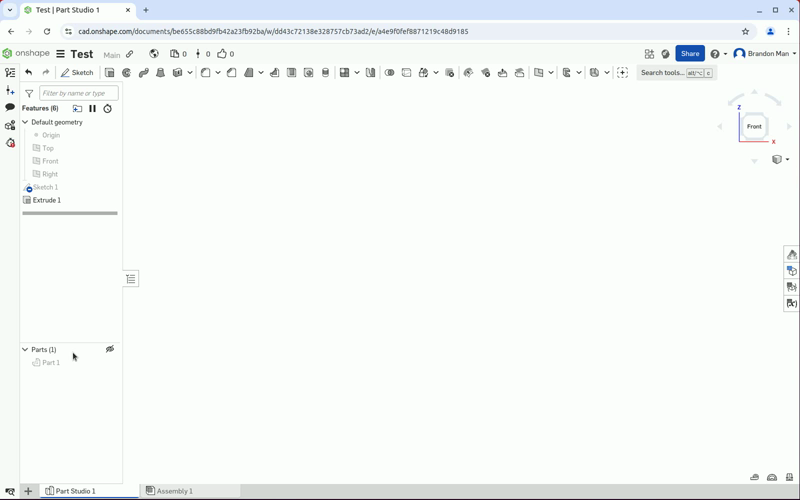
key_up(shift)
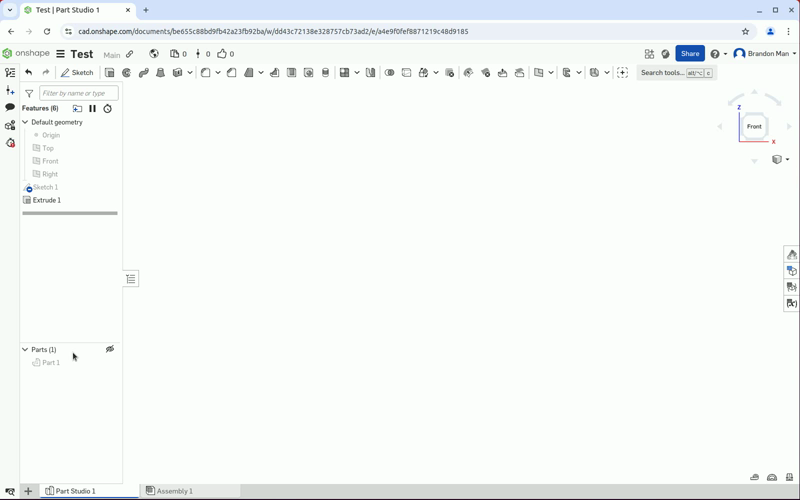
key(space)
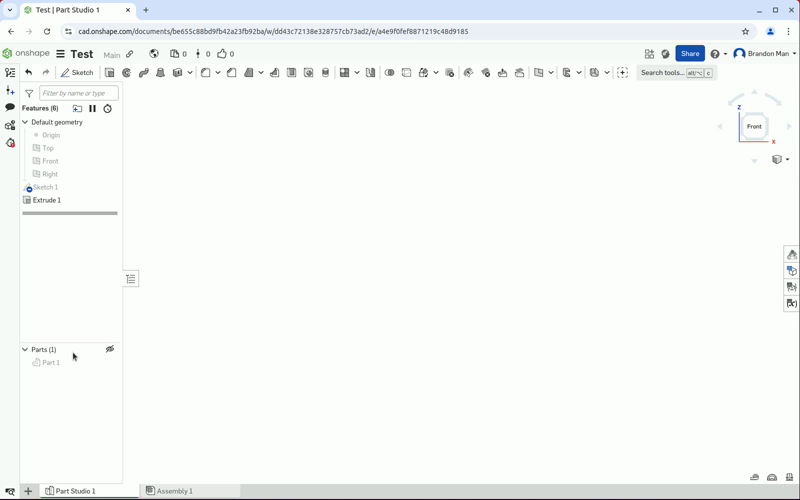
key_down(shift)
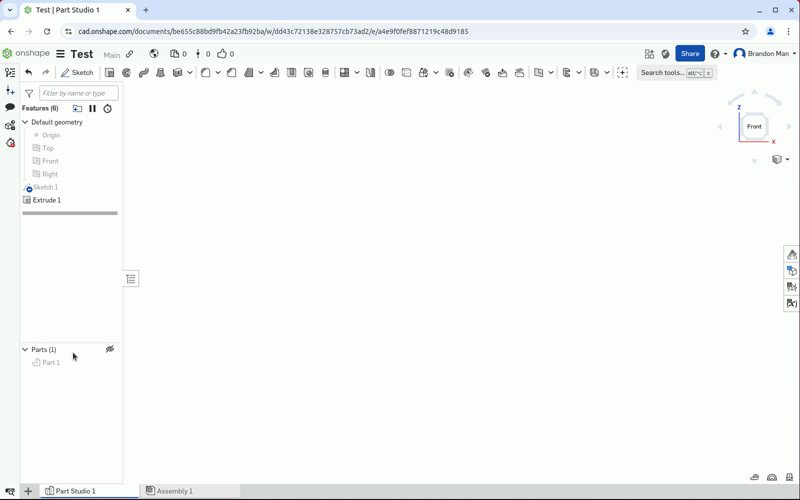
key(down)
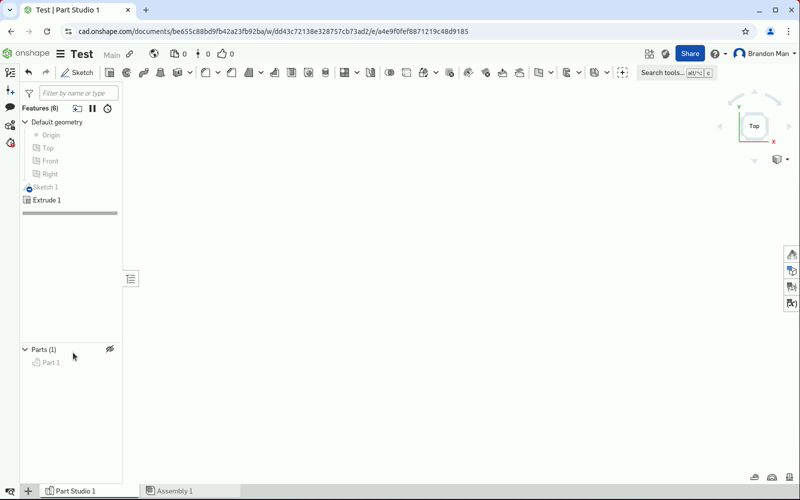
key_up(shift)
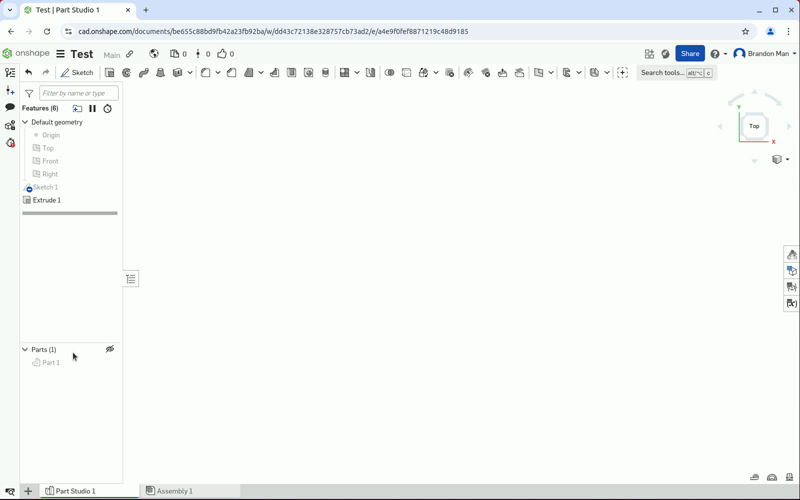
mouse_move(73, 352)
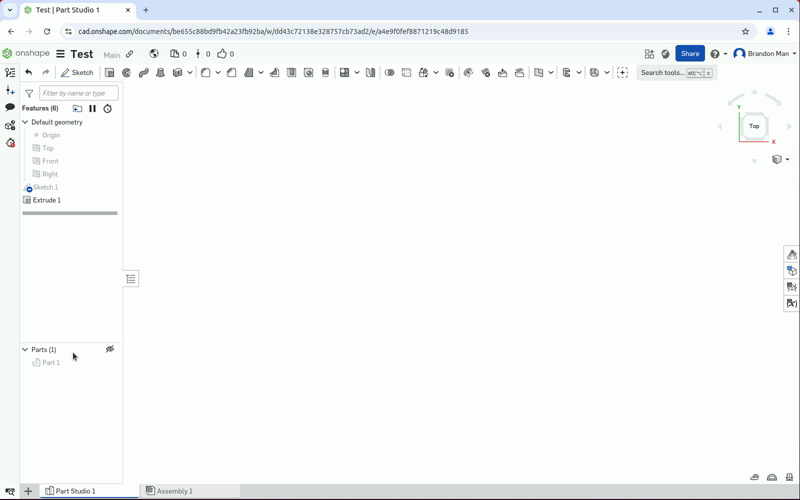
key(shift+y)
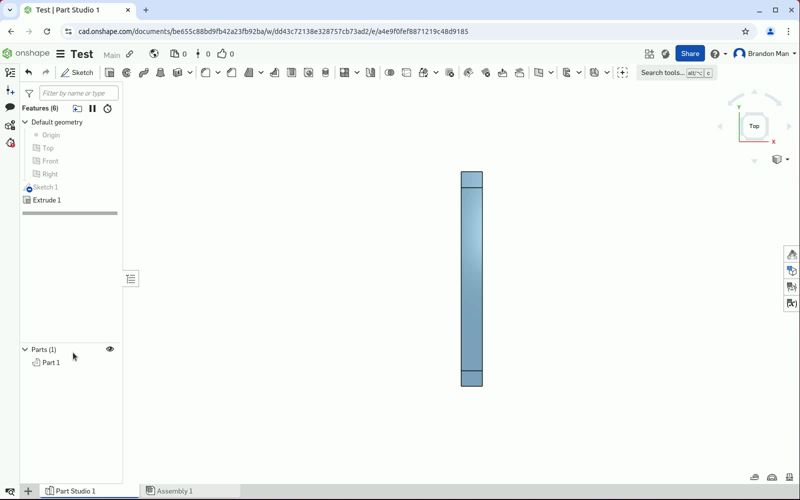
mouse_move(541, 75)
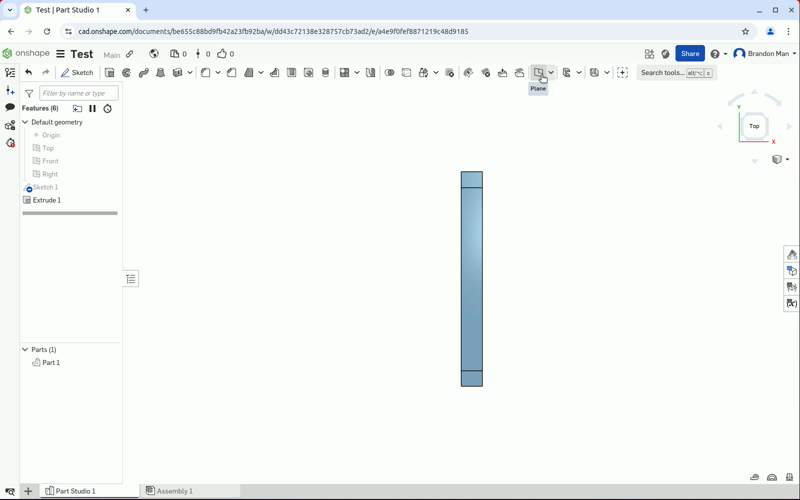
click(541, 75)
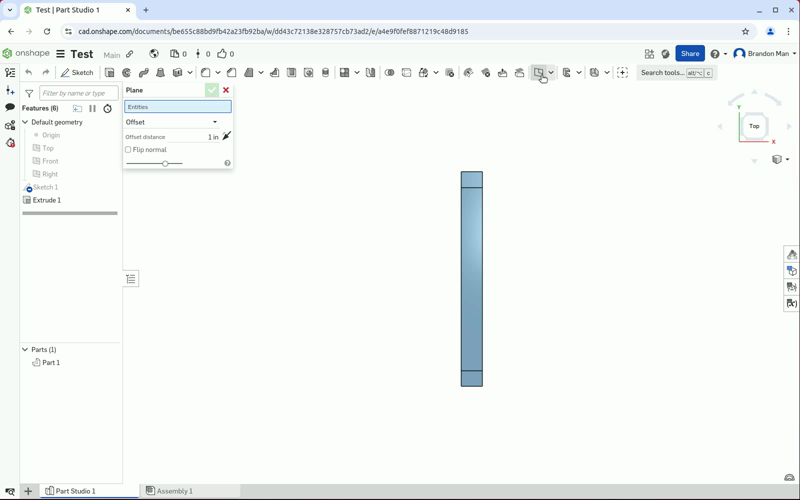
mouse_move(73, 150)
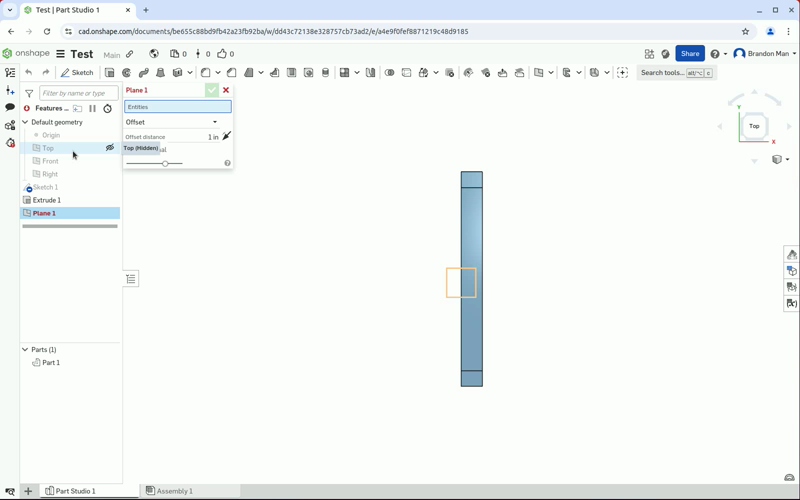
click(73, 150)
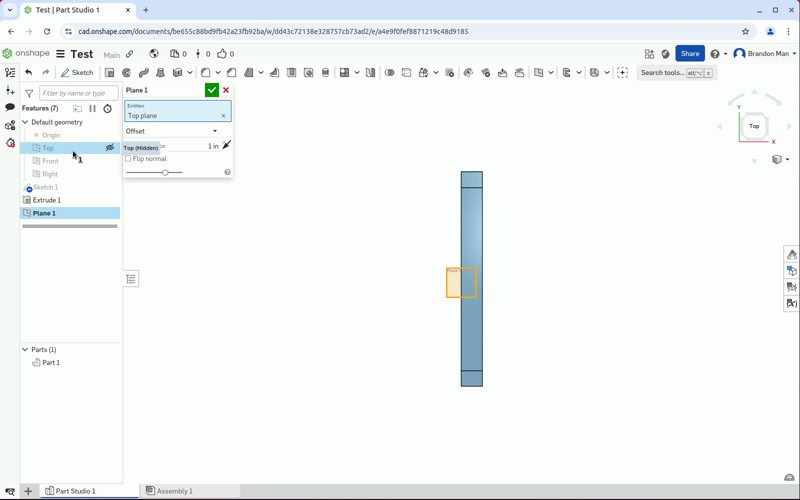
key(tab, 2)
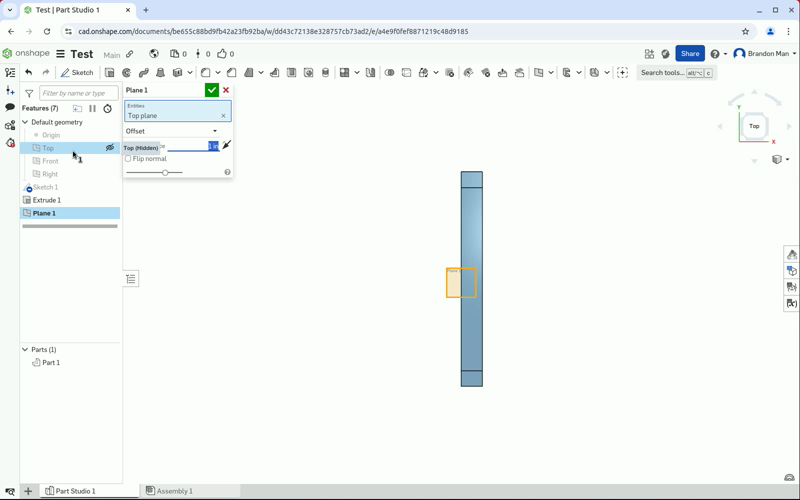
text(11.801)
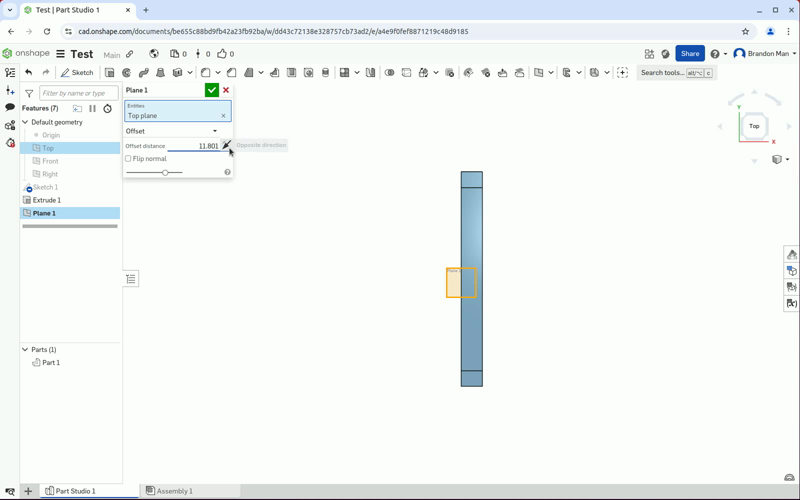
mouse_move(229, 147)
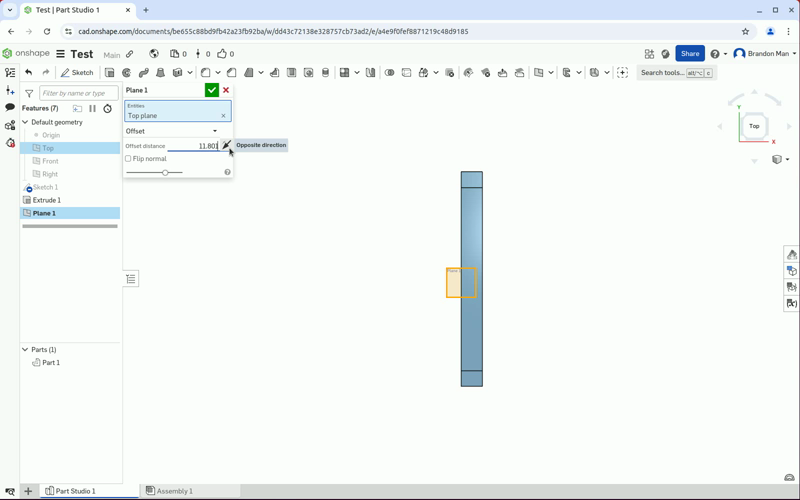
click(229, 147)
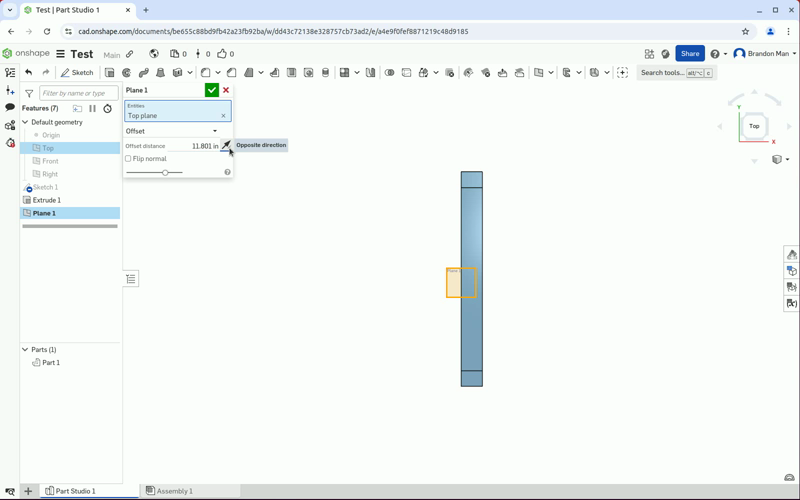
key(enter, 2)
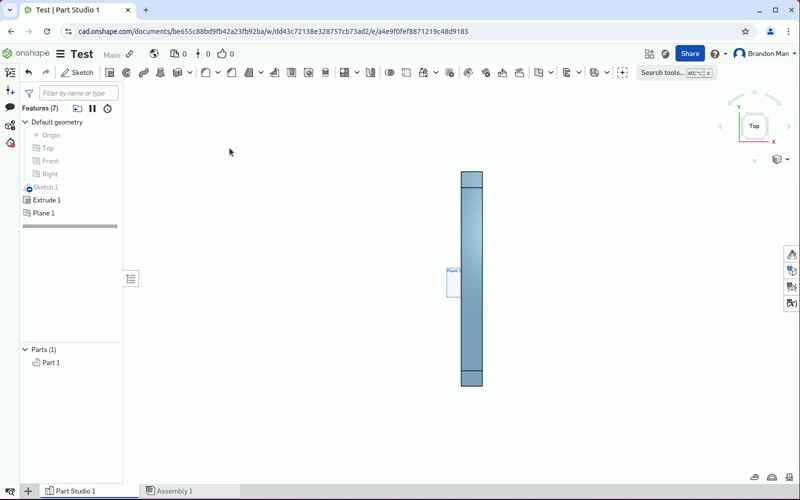
key(shift+s)
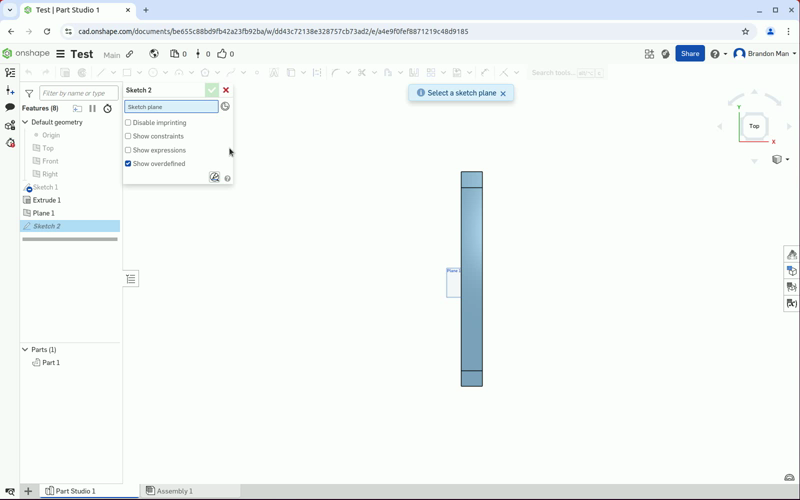
mouse_move(73, 215)
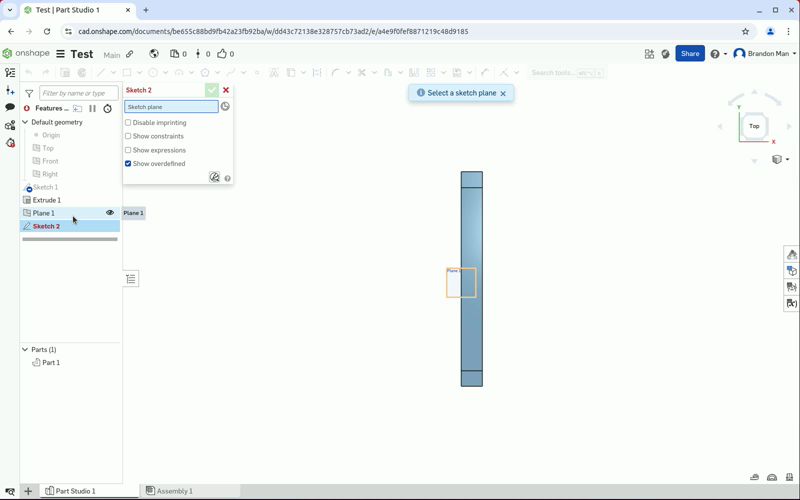
click(73, 215)
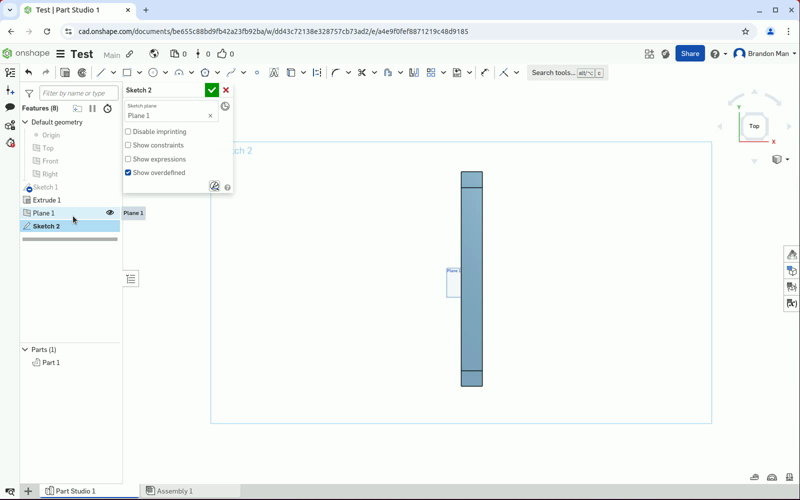
mouse_move(73, 352)
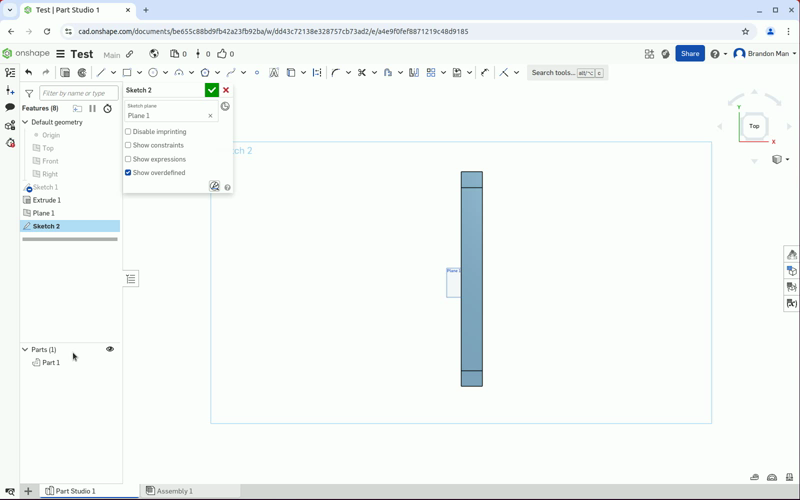
key(y)
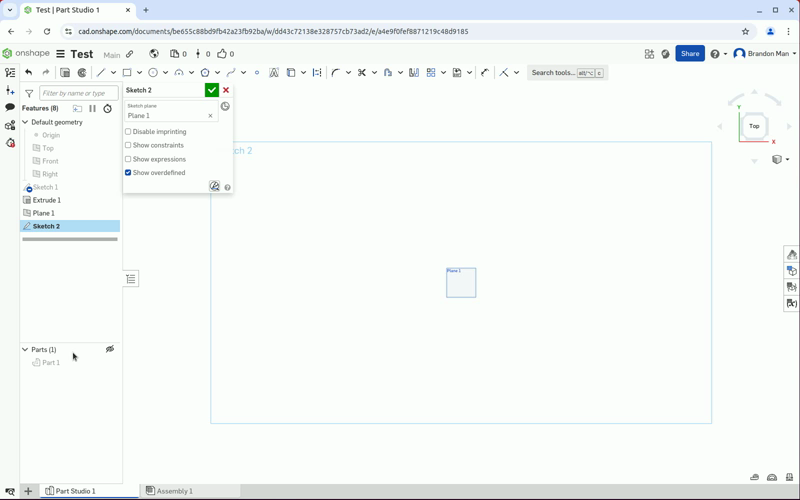
key(c)
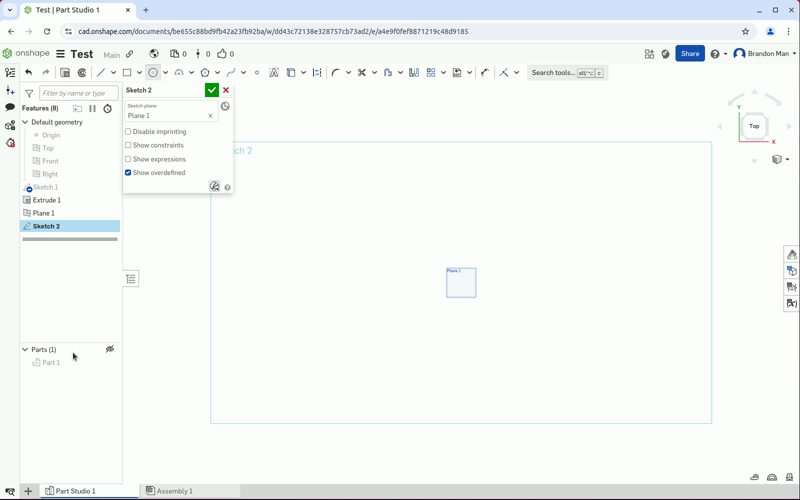
key_down(shift)
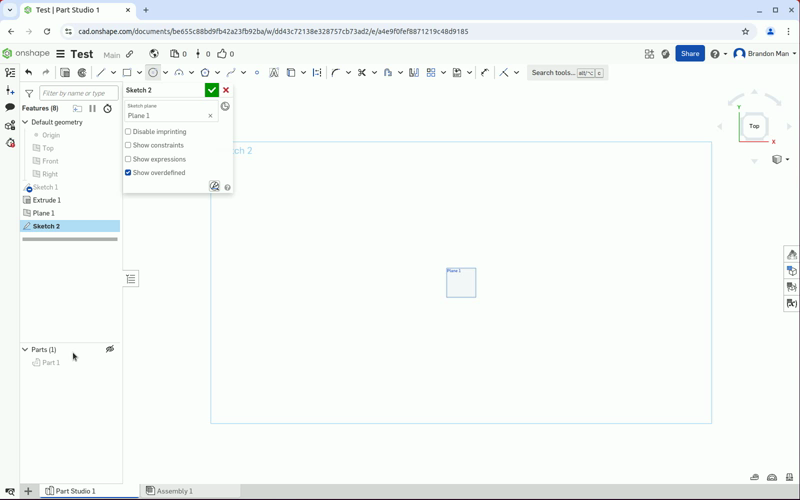
mouse_move(471, 178)
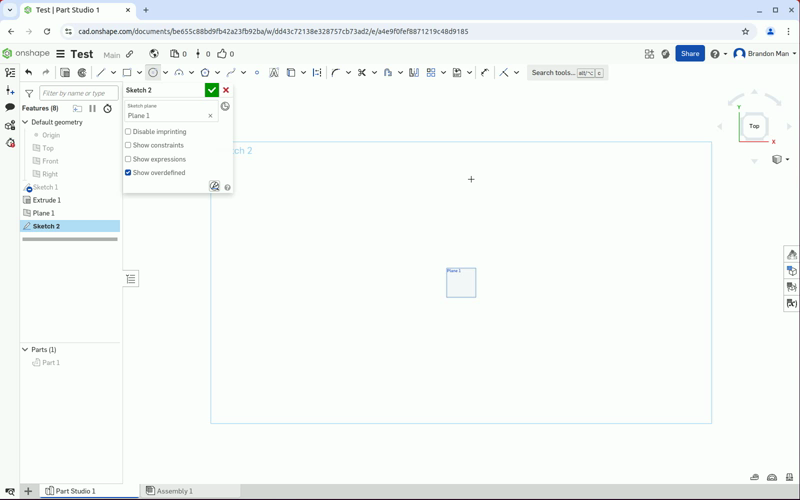
click(471, 178)
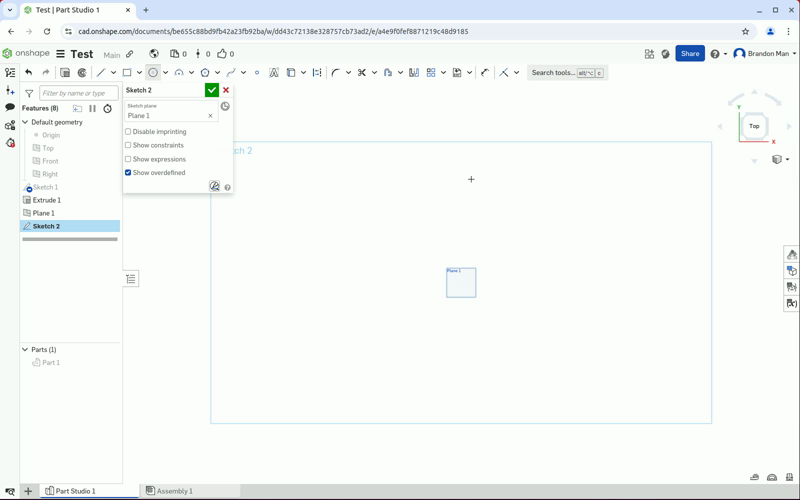
key_up(shift)
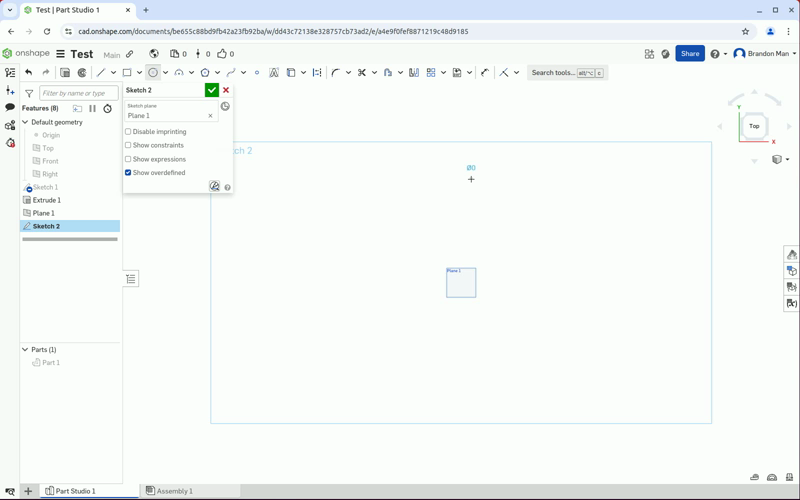
mouse_move(476, 178)
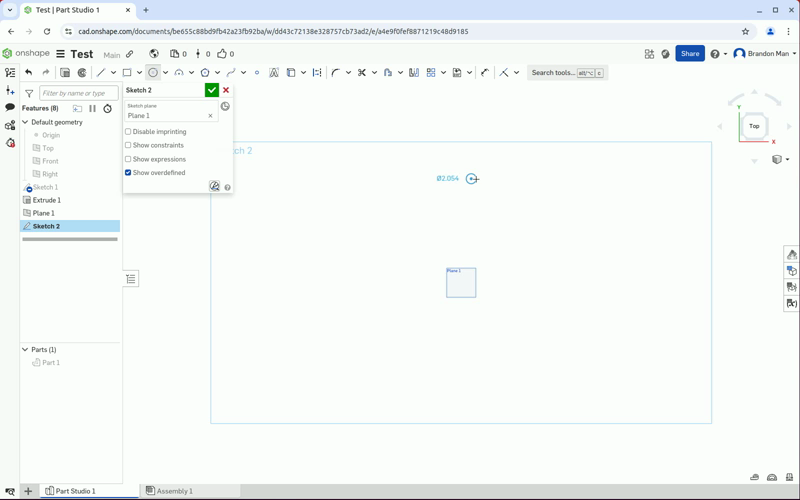
click(476, 178)
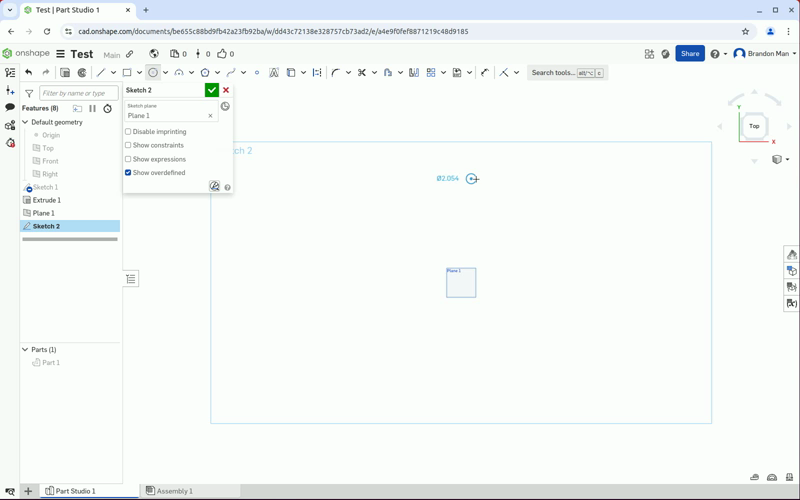
key(esc)
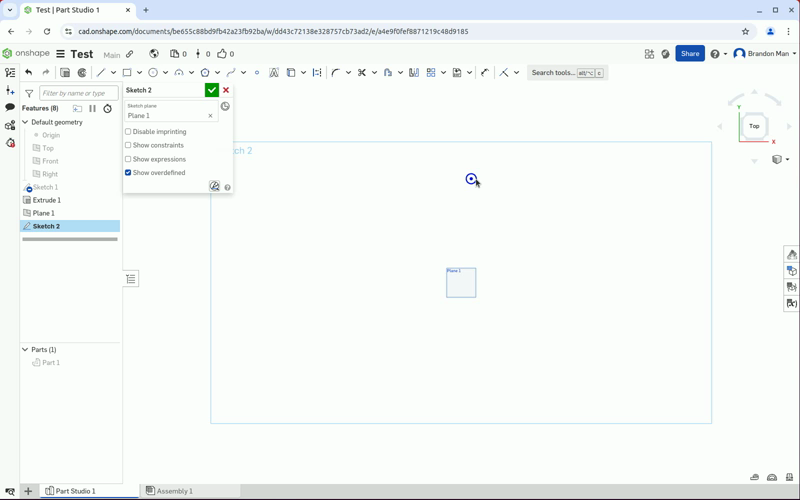
mouse_move(470, 176)
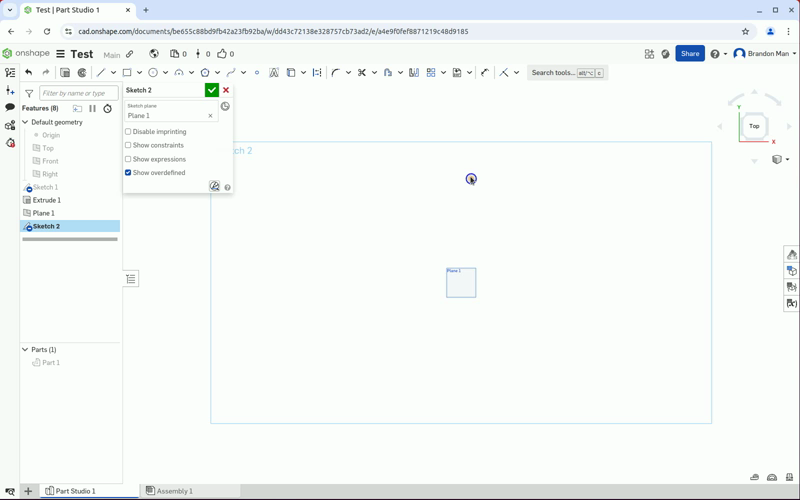
scroll(6)
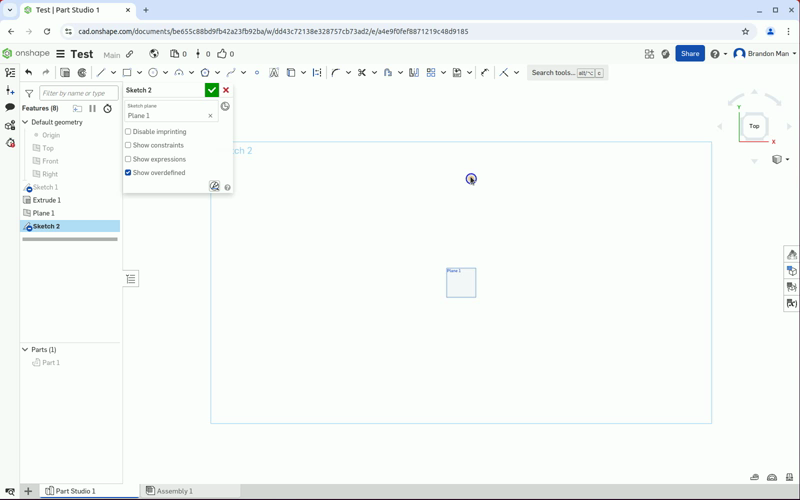
scroll(6)
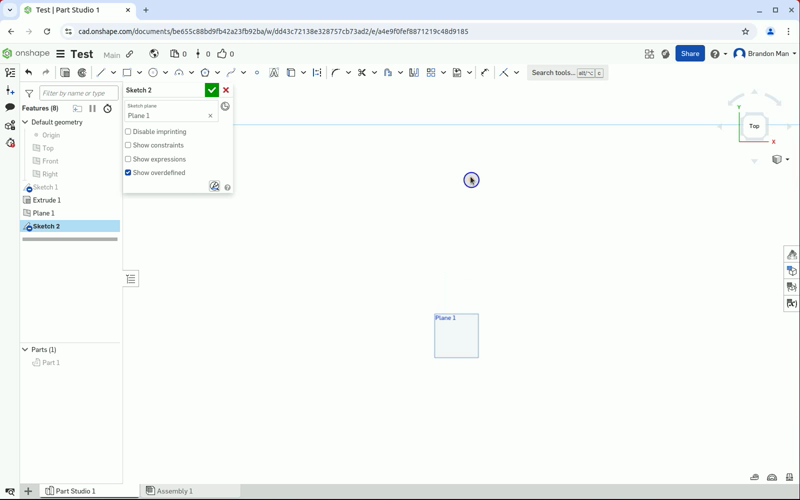
scroll(6)
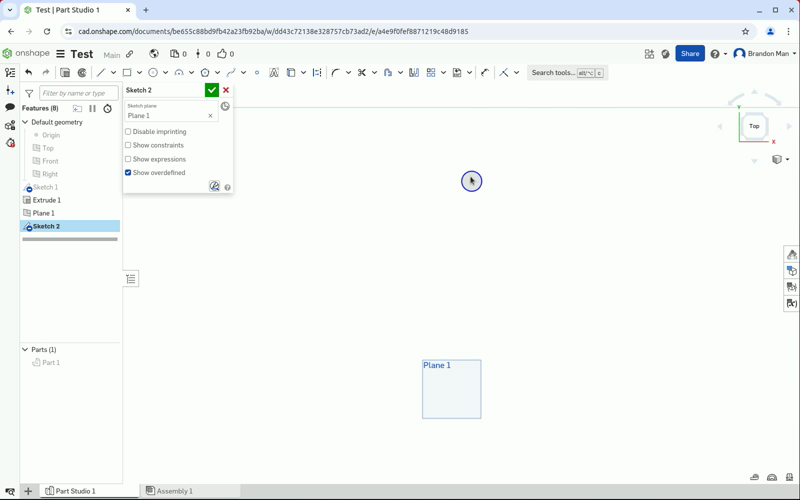
scroll(6)
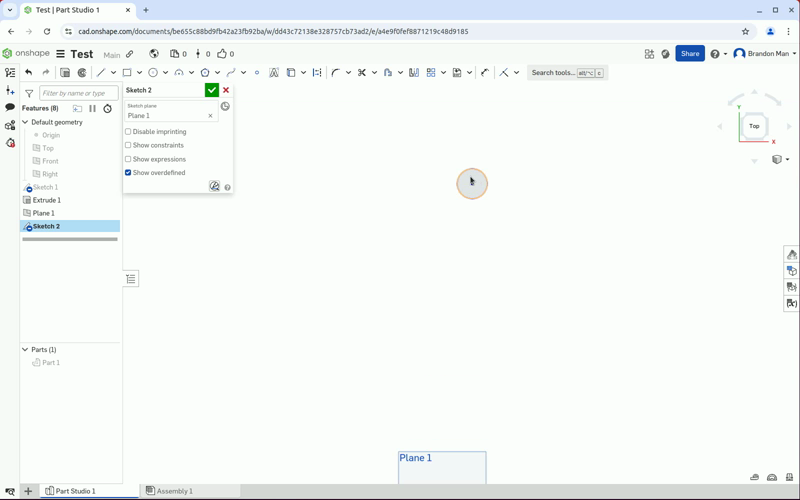
scroll(6)
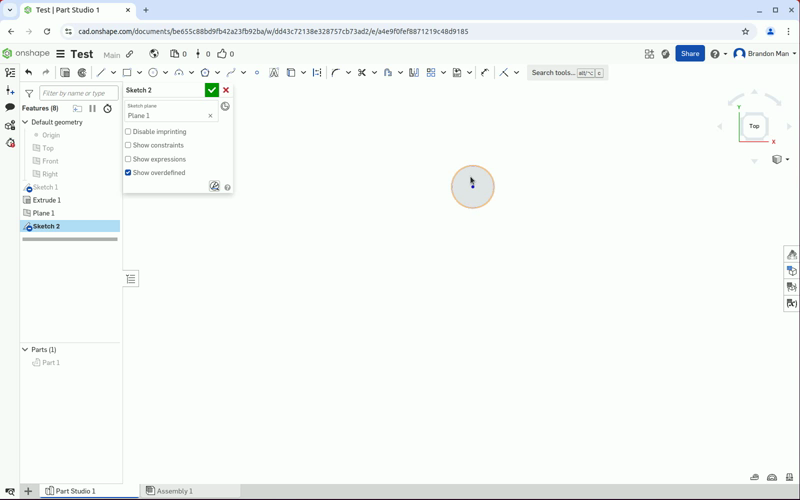
scroll(6)
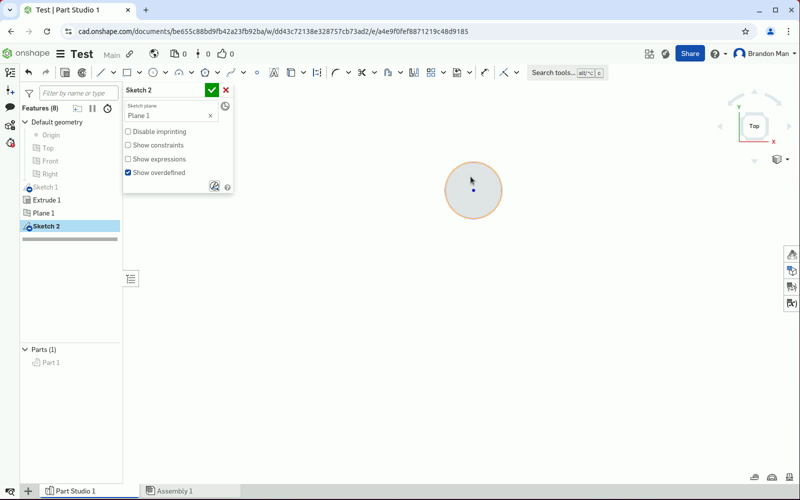
scroll(6)
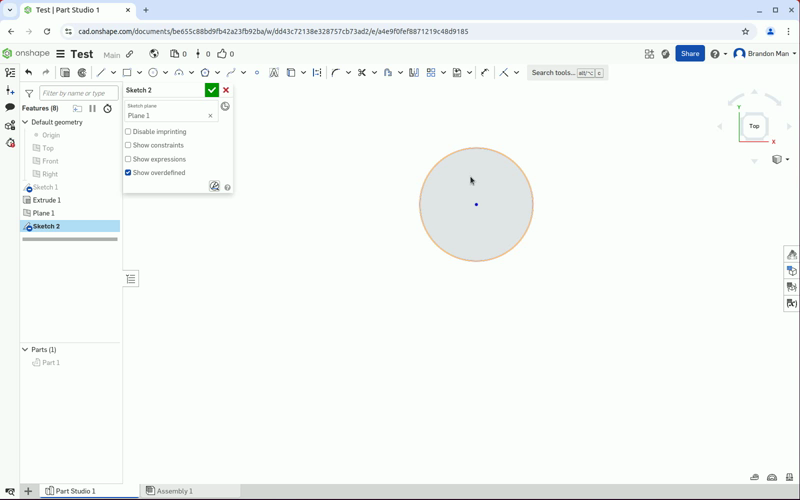
click(470, 176)
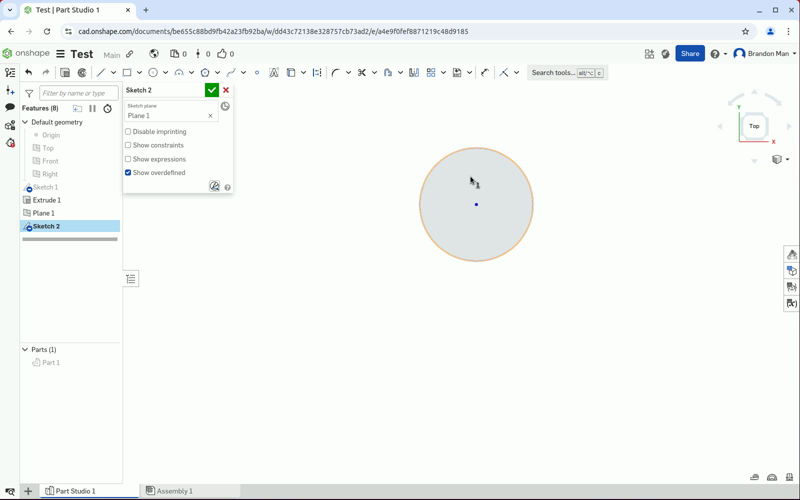
scroll(-6)
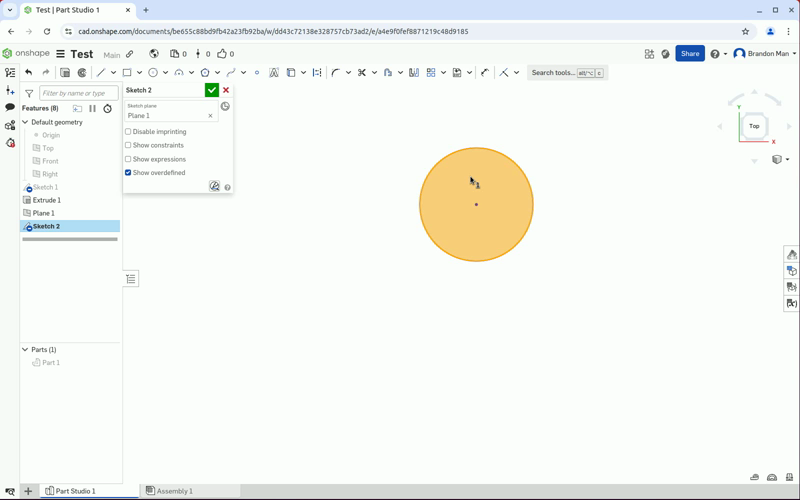
scroll(-6)
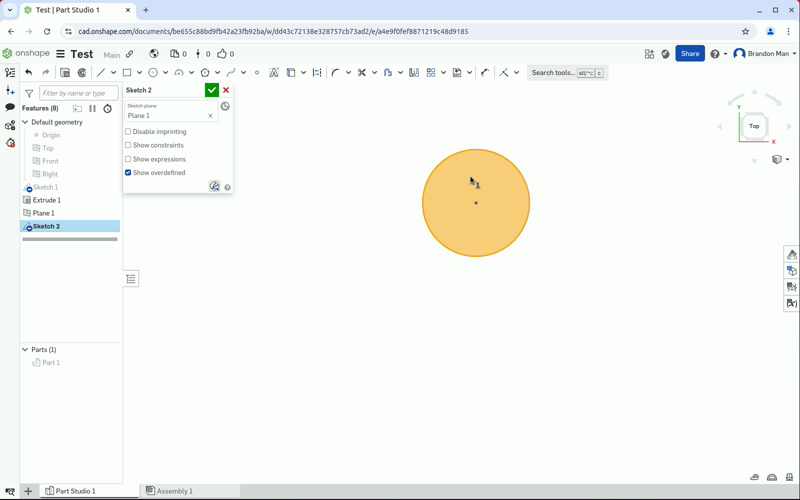
scroll(-6)
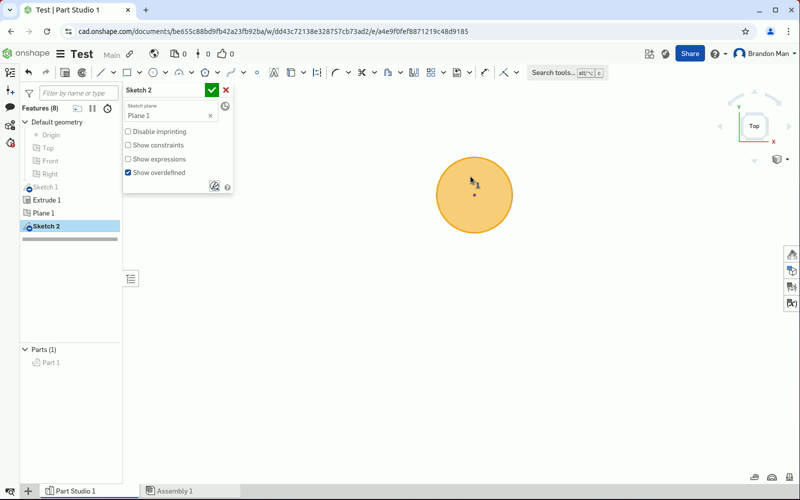
scroll(-6)
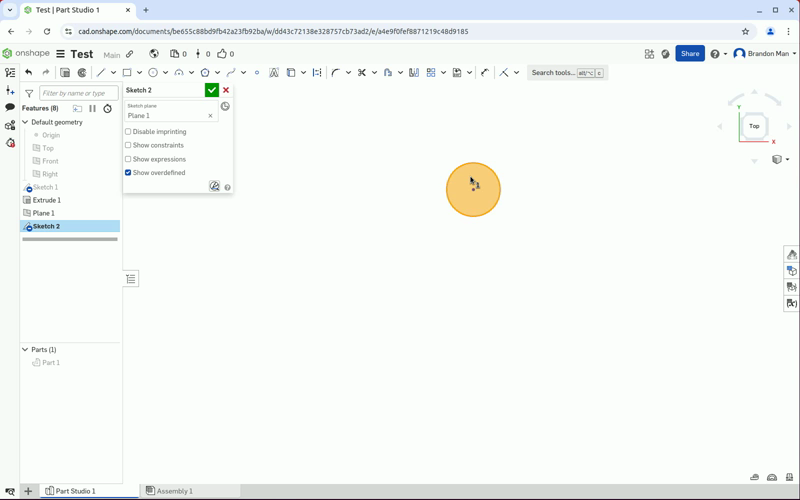
scroll(-6)
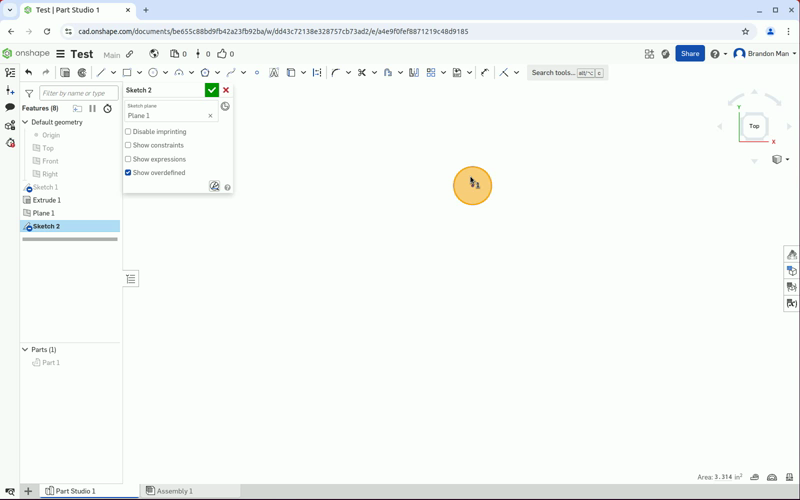
scroll(-6)
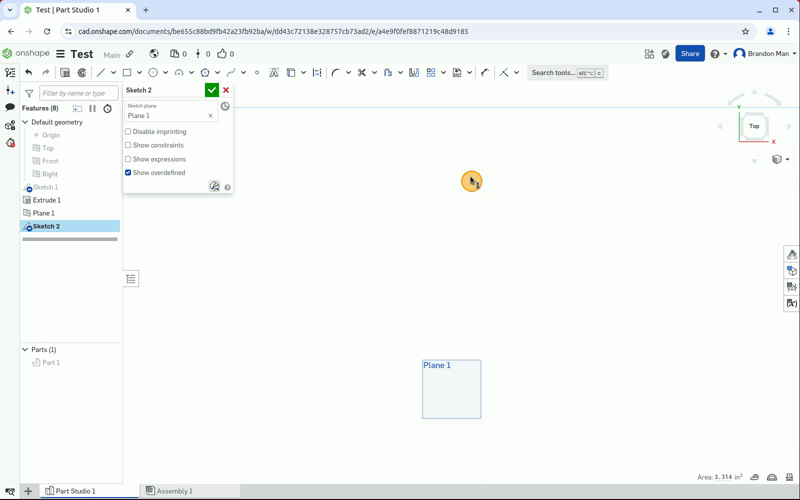
scroll(-6)
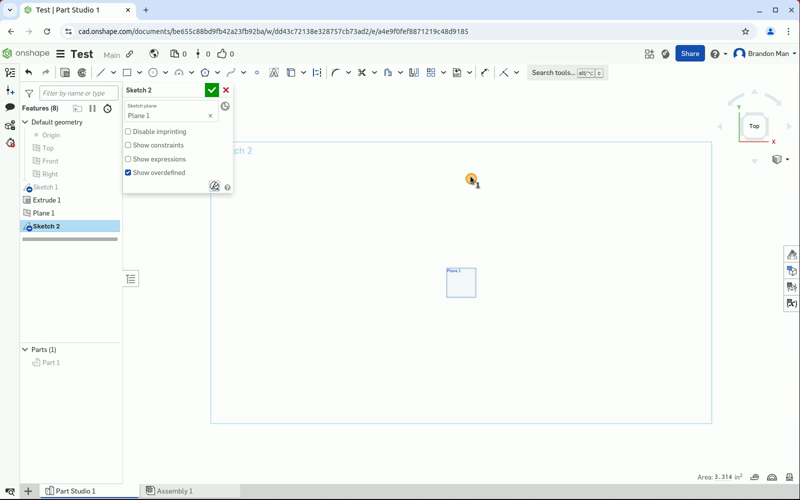
mouse_move(73, 352)
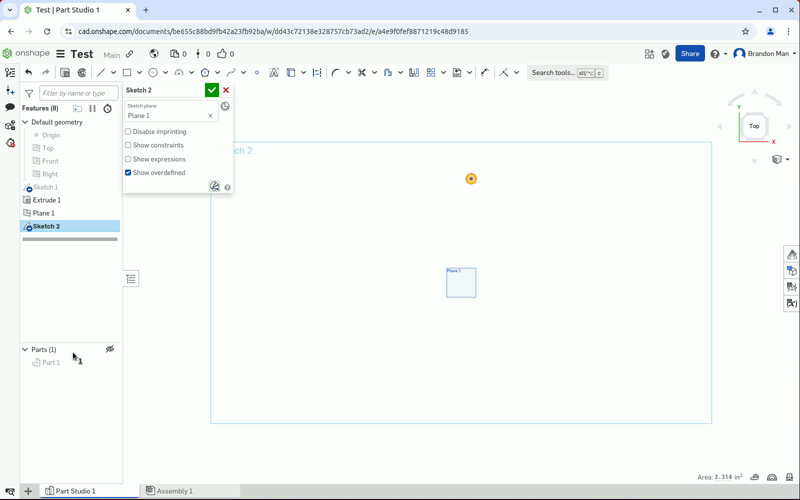
key(shift+y)
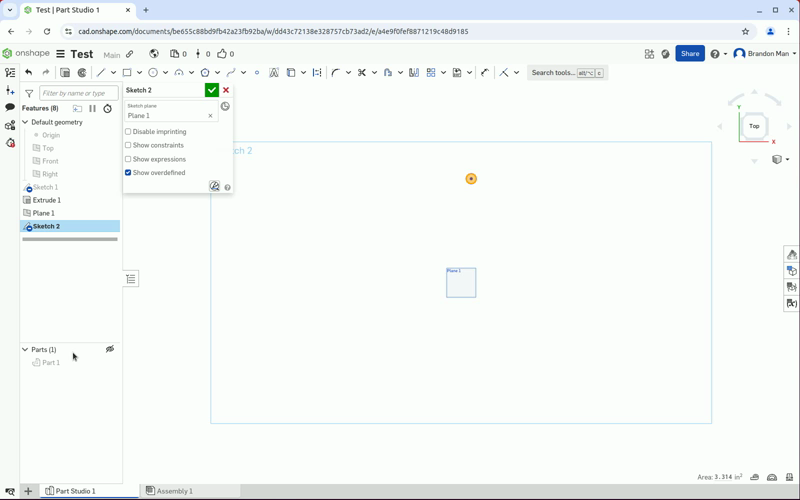
key(shift+e)
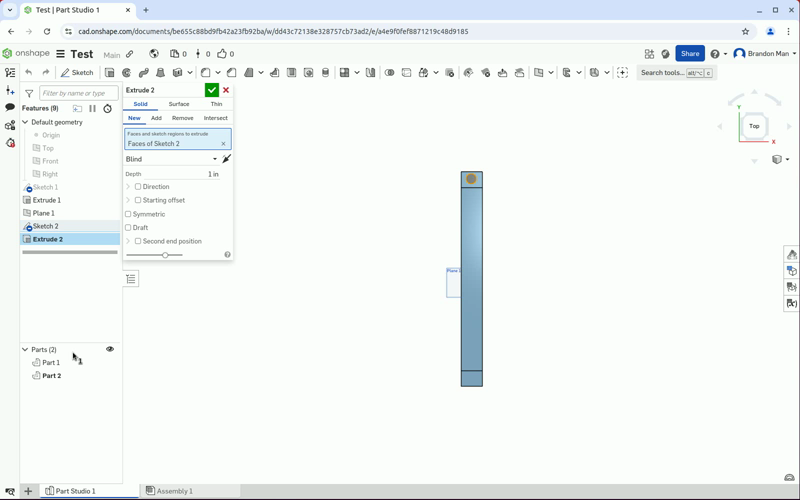
mouse_move(143, 106)
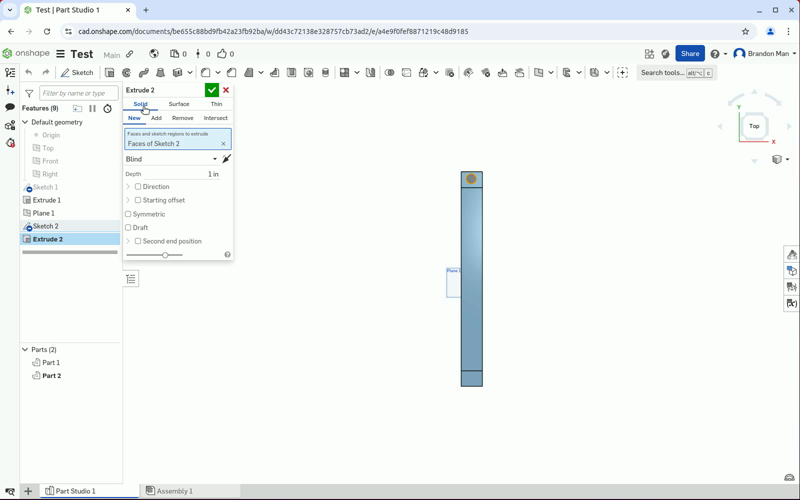
click(143, 106)
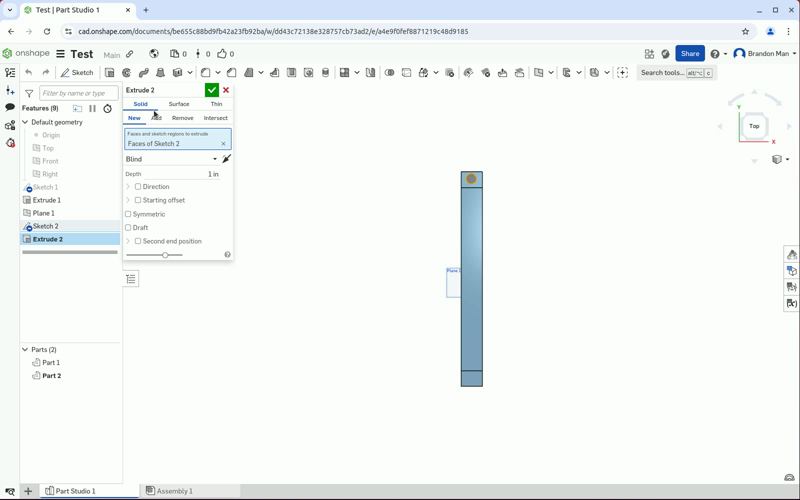
mouse_move(186, 120)
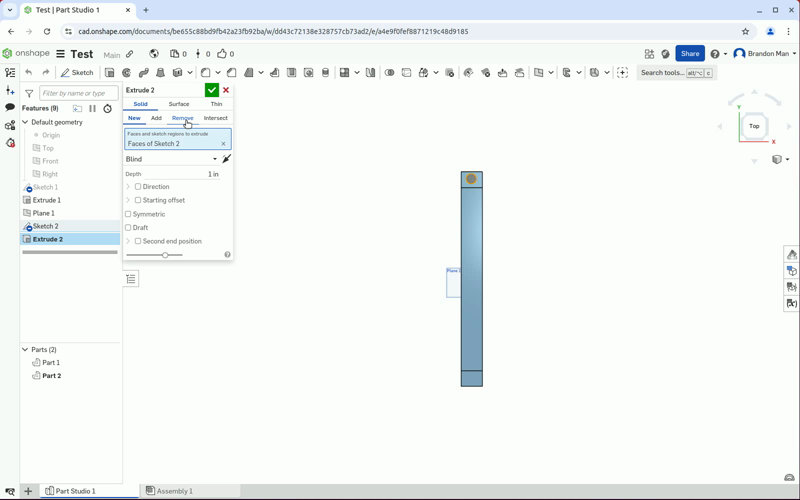
click(186, 120)
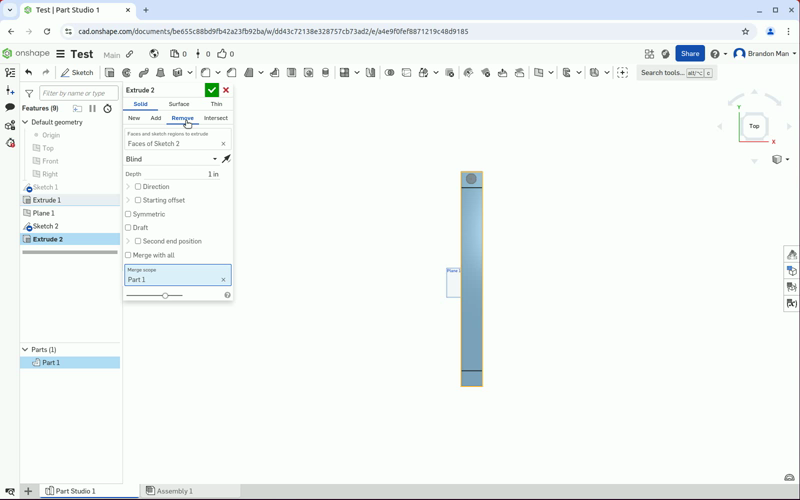
key(tab, 4)
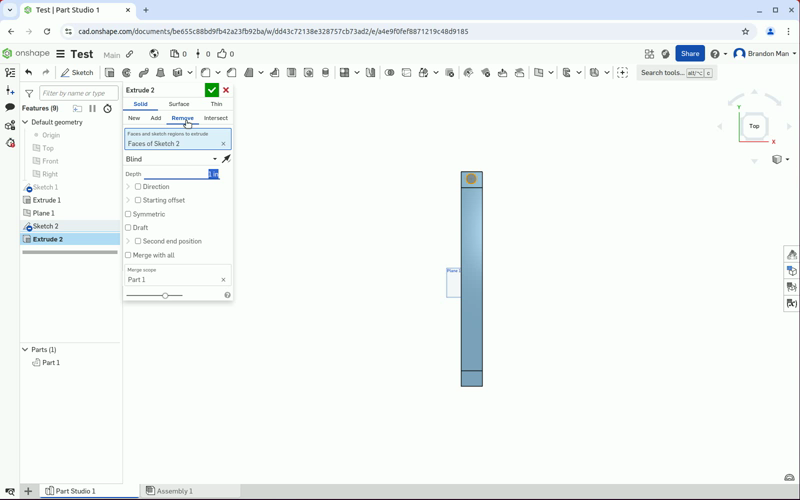
text(10.832)
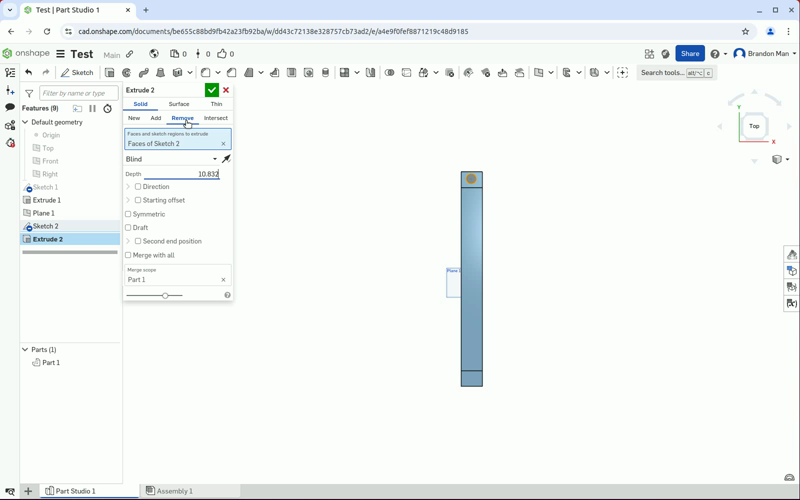
key(tab, 6)
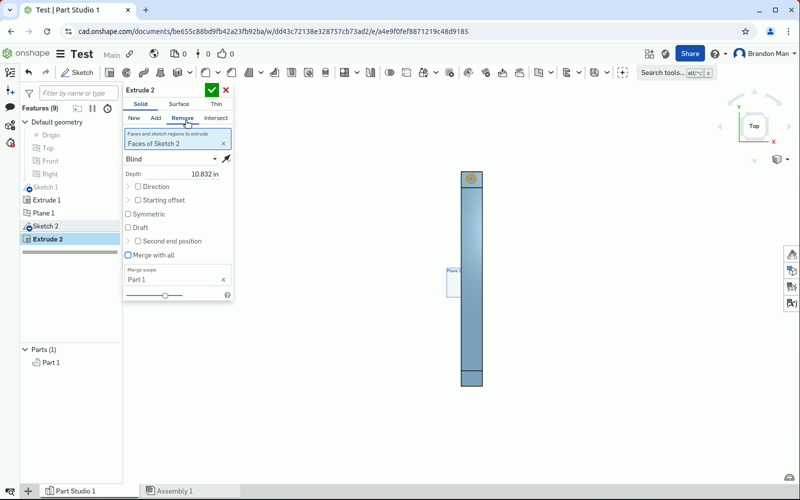
key(space)
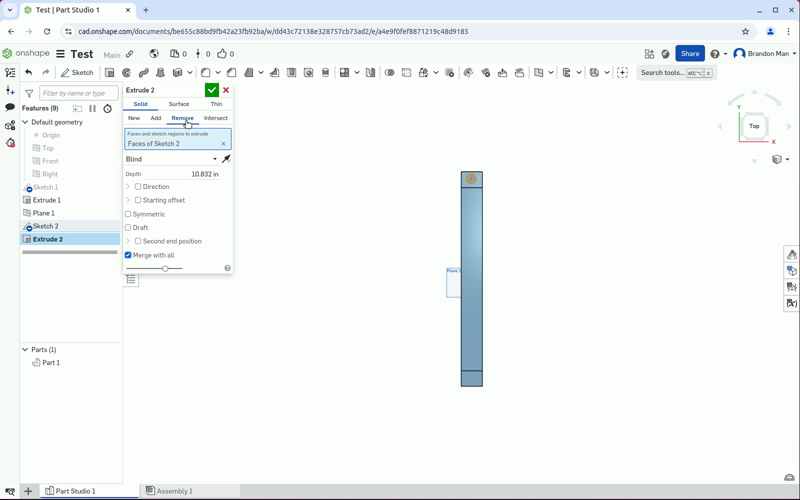
key(enter)
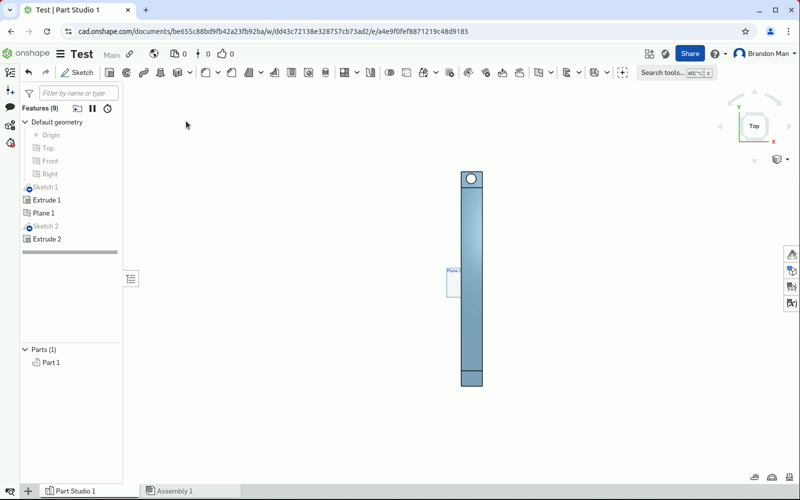
key(shift+h)
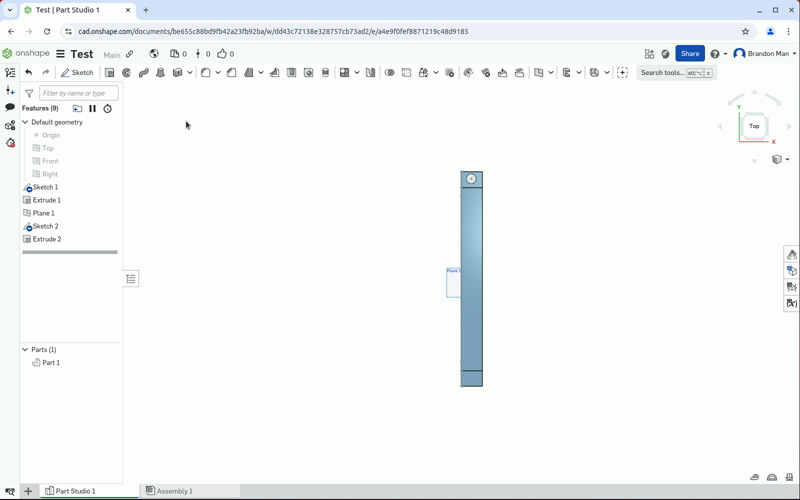
key(shift+h)
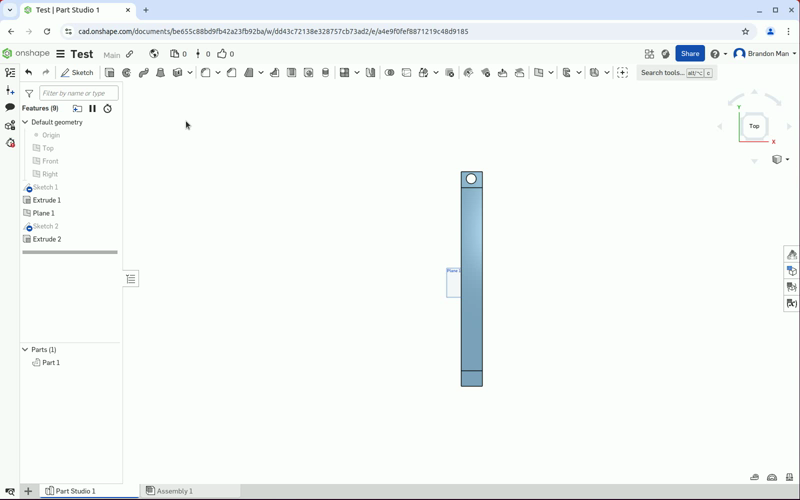
mouse_move(73, 189)
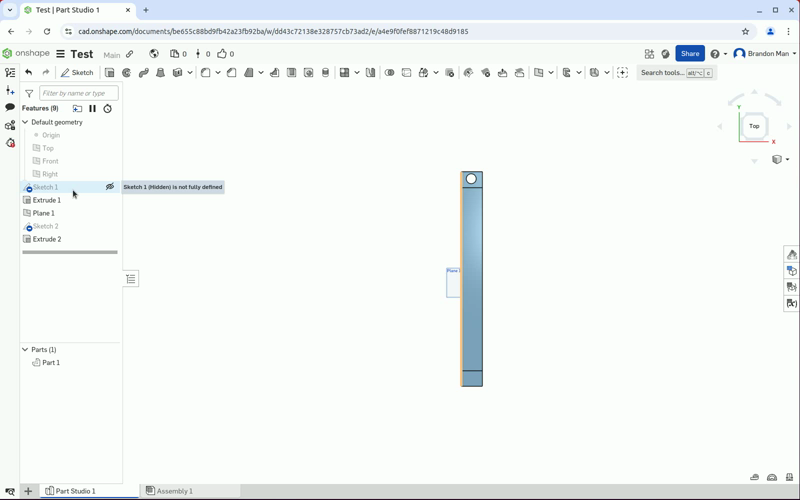
click(73, 189)
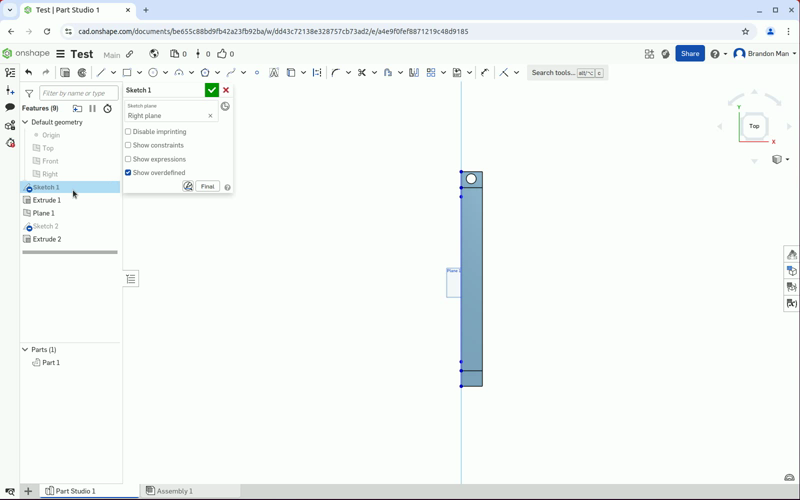
mouse_move(229, 92)
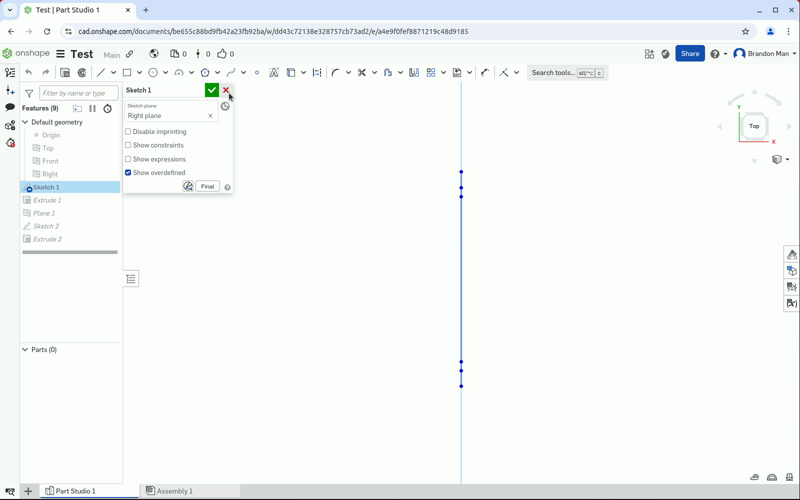
click(229, 92)
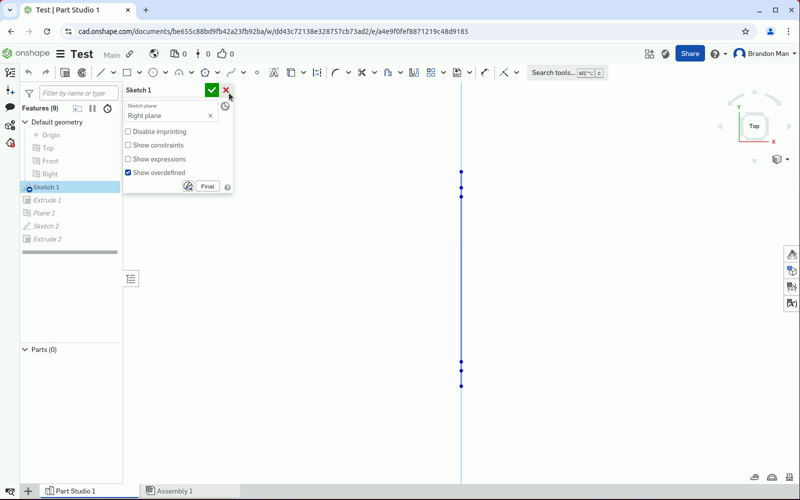
key(shift+s)
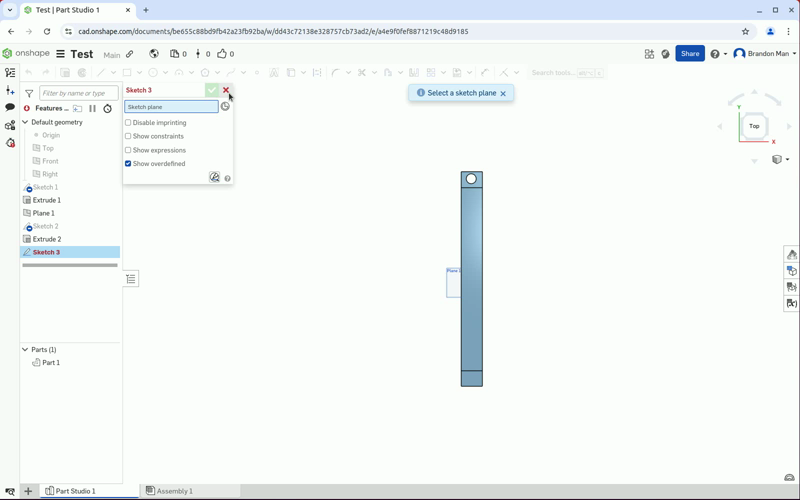
mouse_move(73, 215)
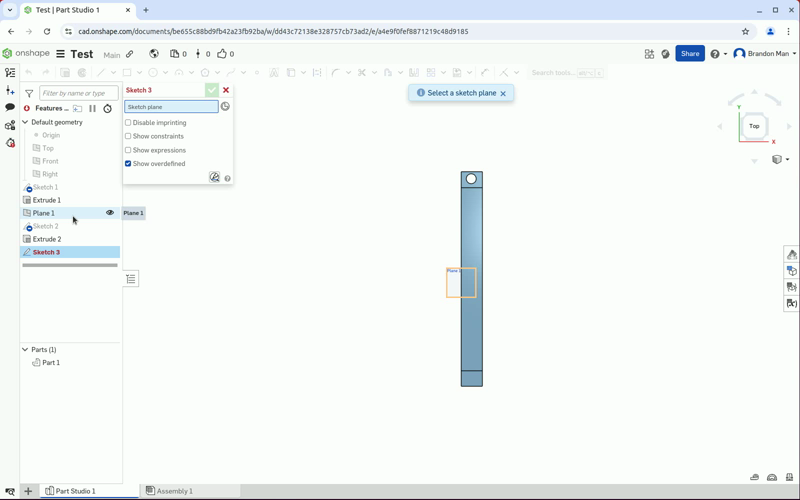
click(73, 215)
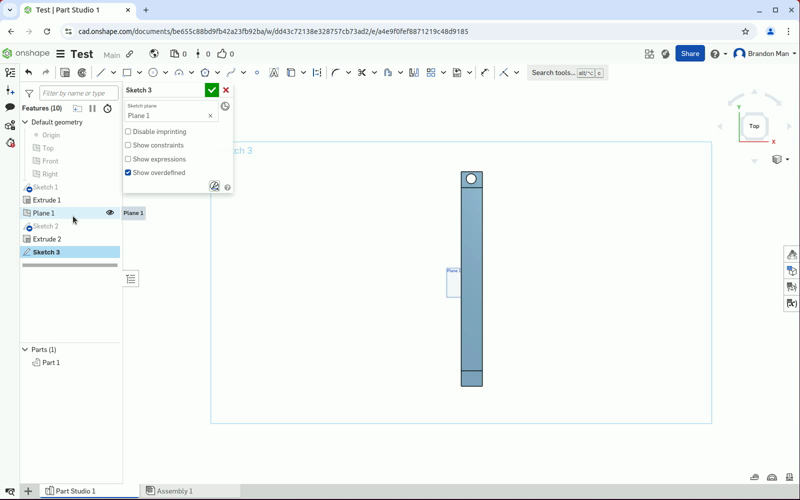
mouse_move(73, 352)
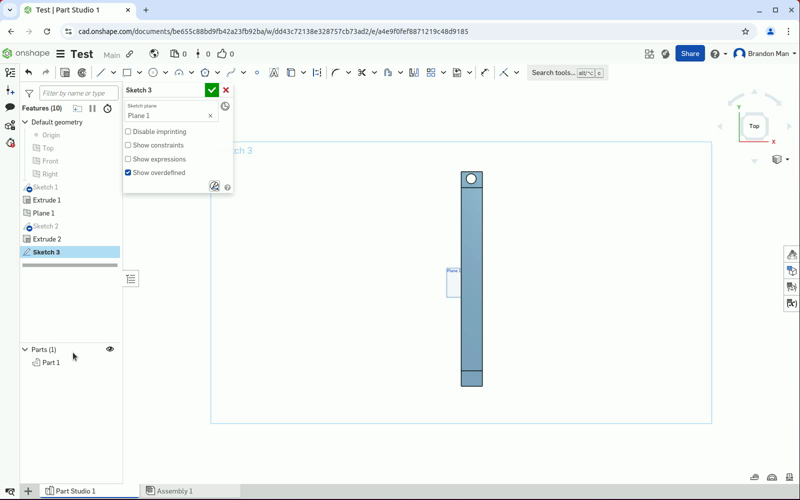
key(y)
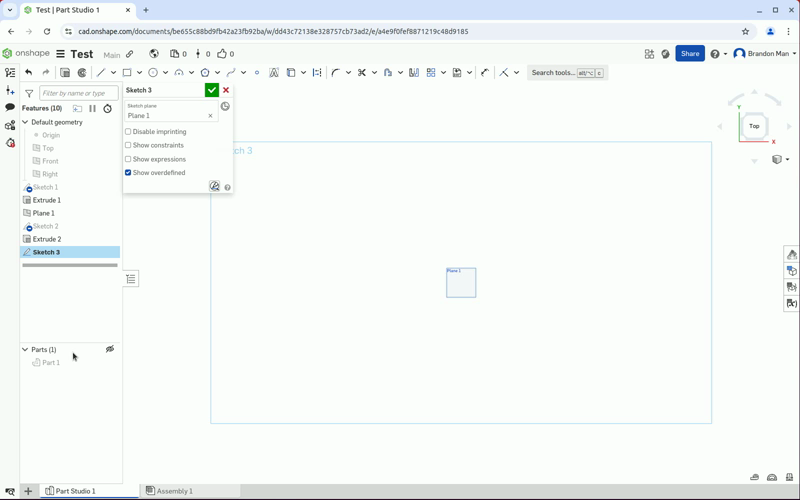
key(c)
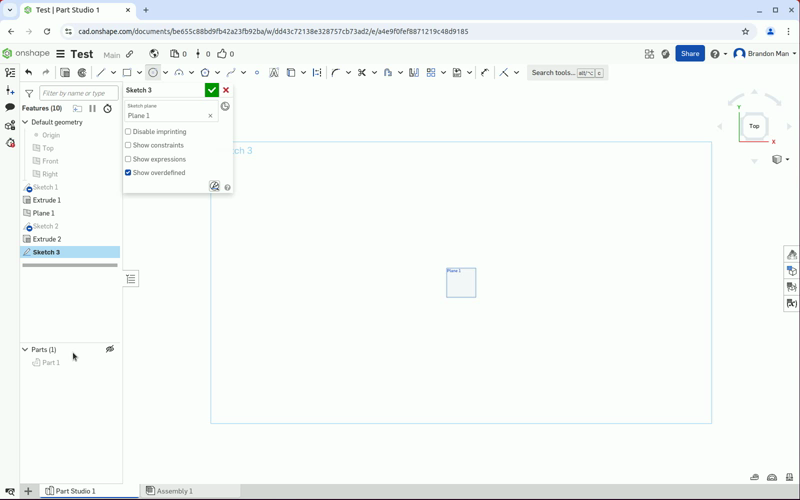
key_down(shift)
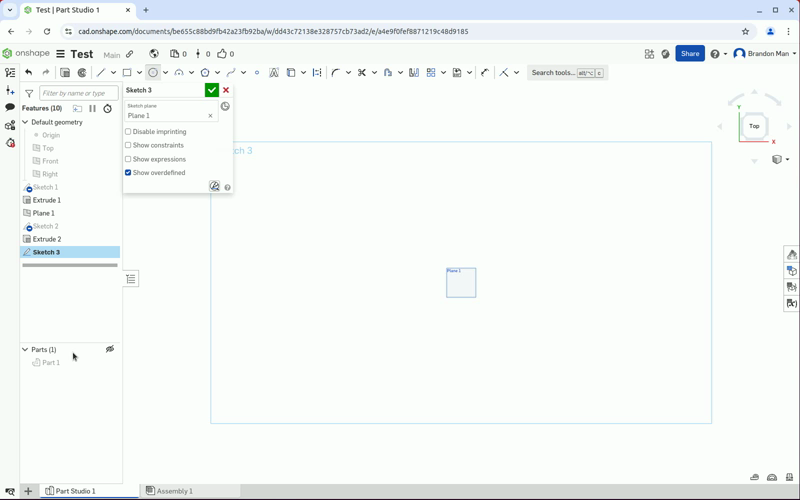
mouse_move(471, 378)
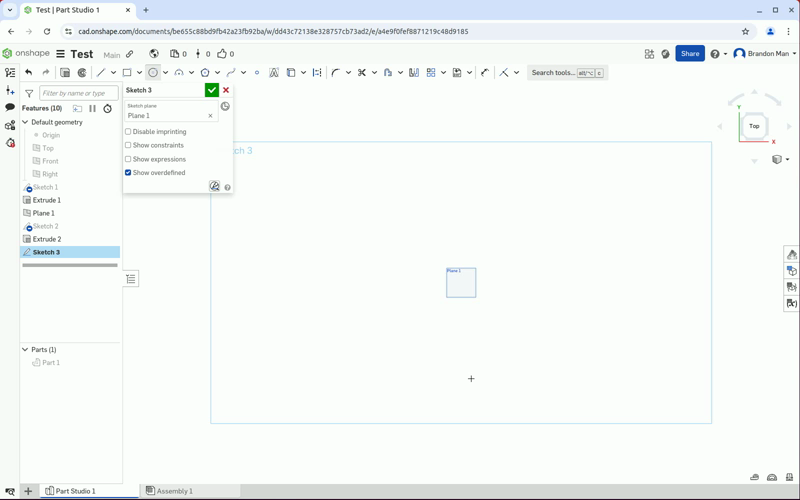
click(471, 378)
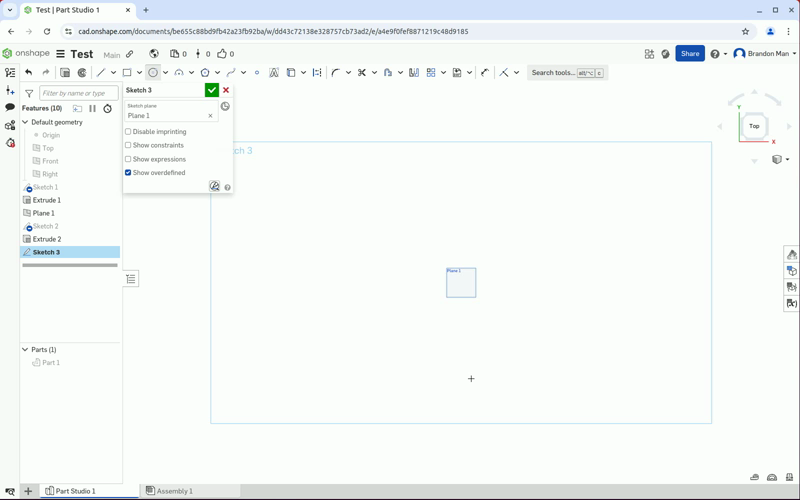
key_up(shift)
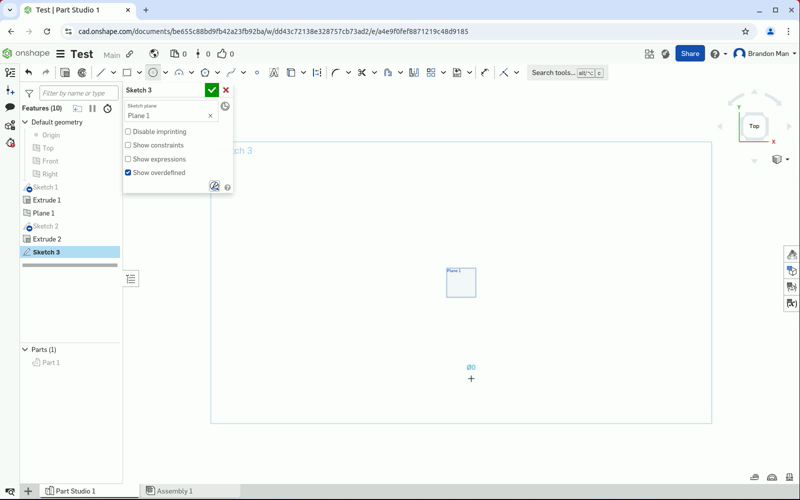
mouse_move(476, 378)
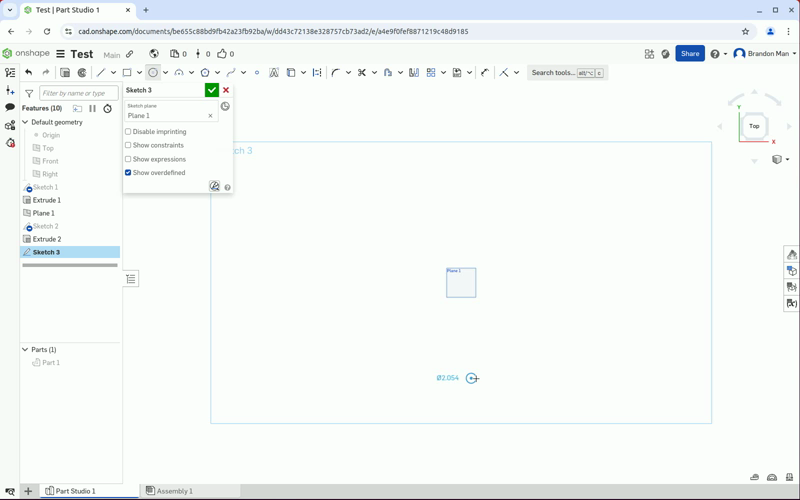
click(476, 378)
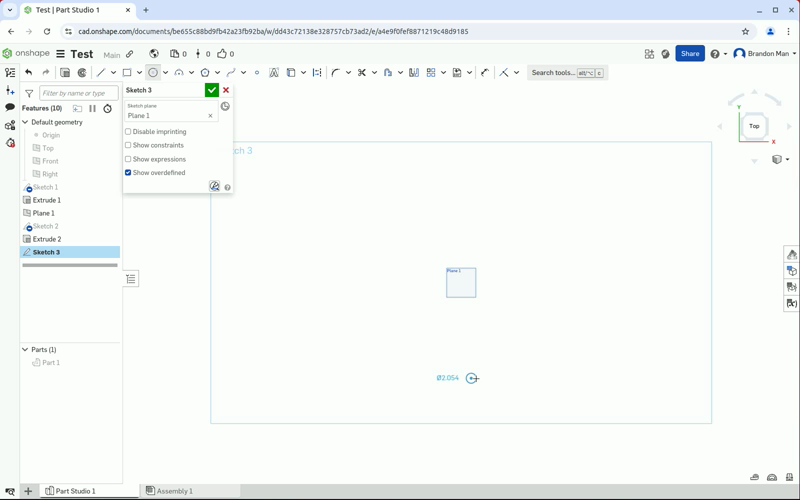
key(esc)
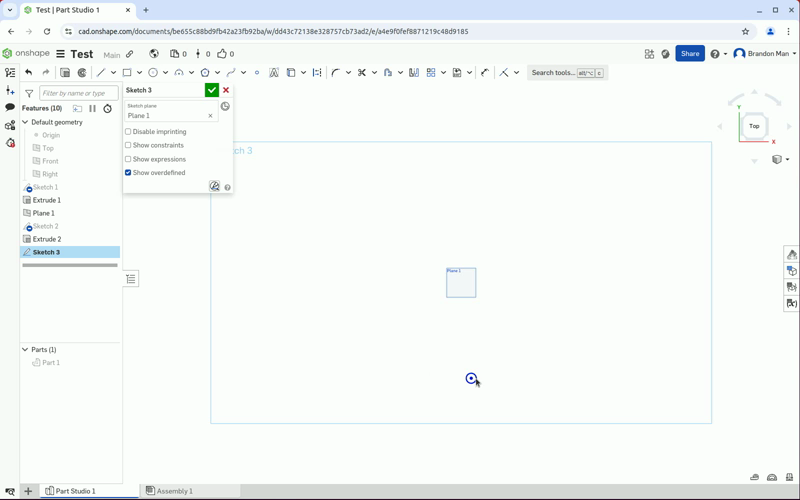
mouse_move(474, 378)
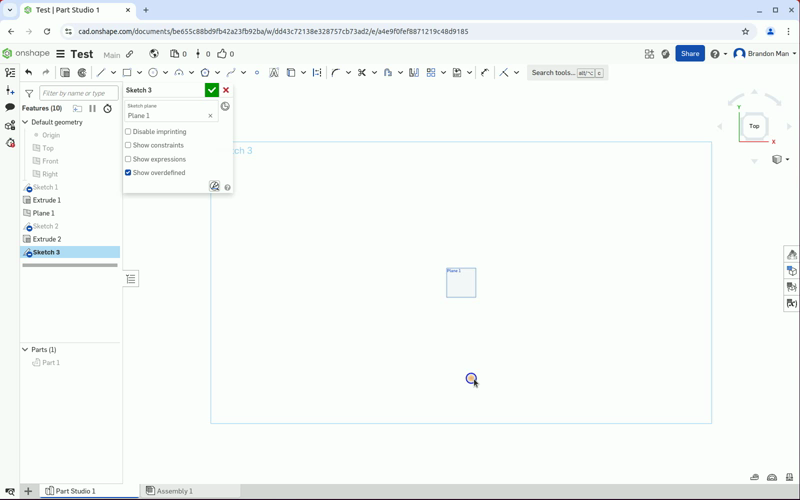
scroll(6)
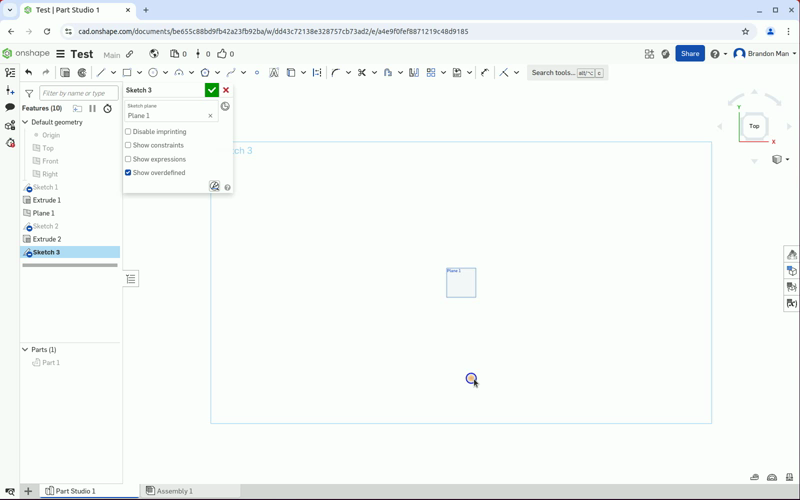
scroll(6)
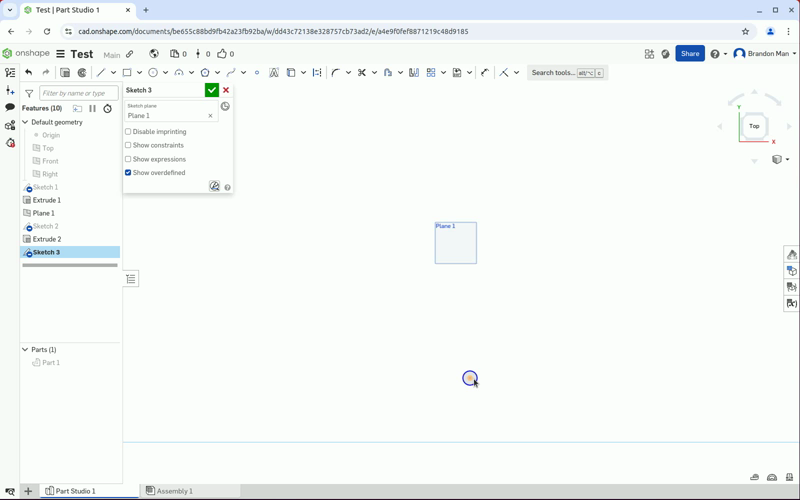
scroll(6)
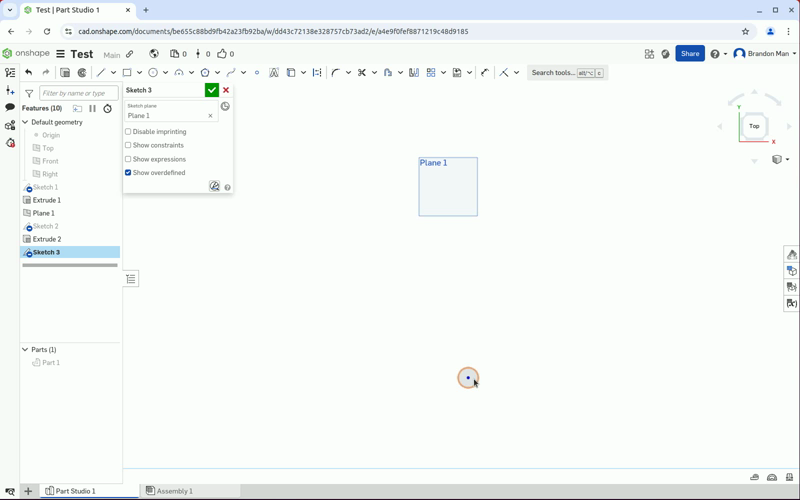
scroll(6)
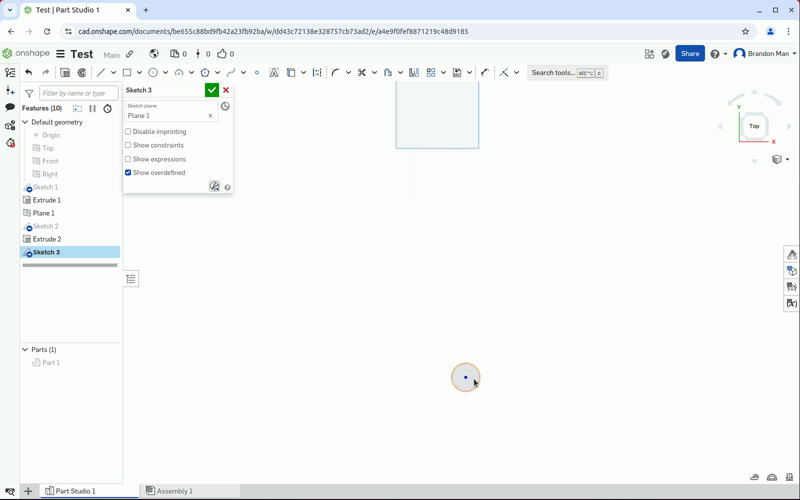
scroll(6)
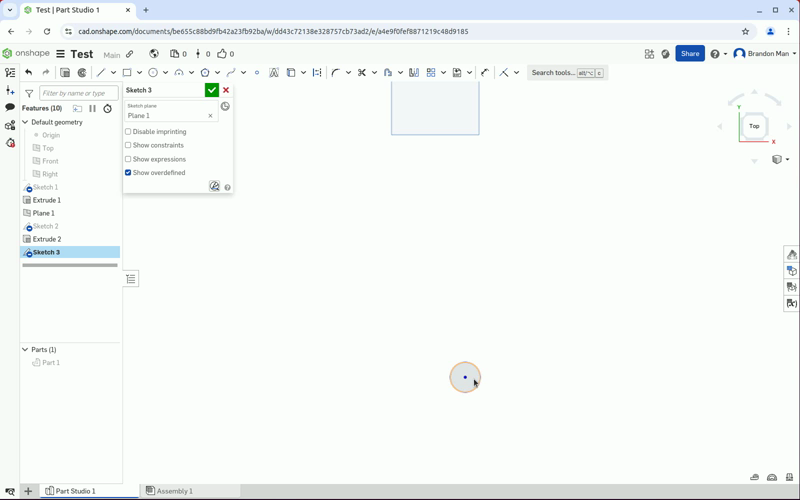
scroll(6)
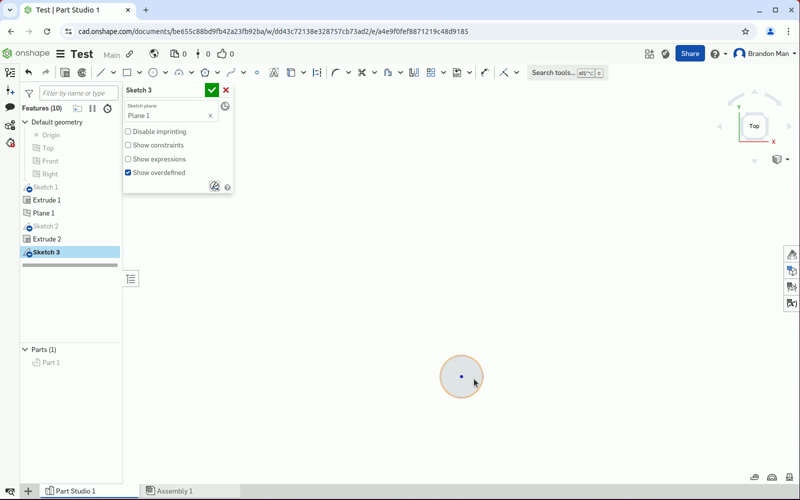
scroll(6)
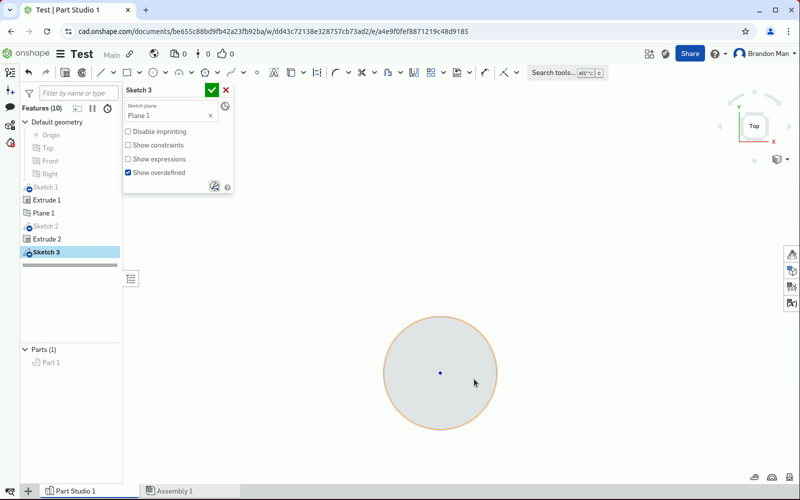
click(474, 378)
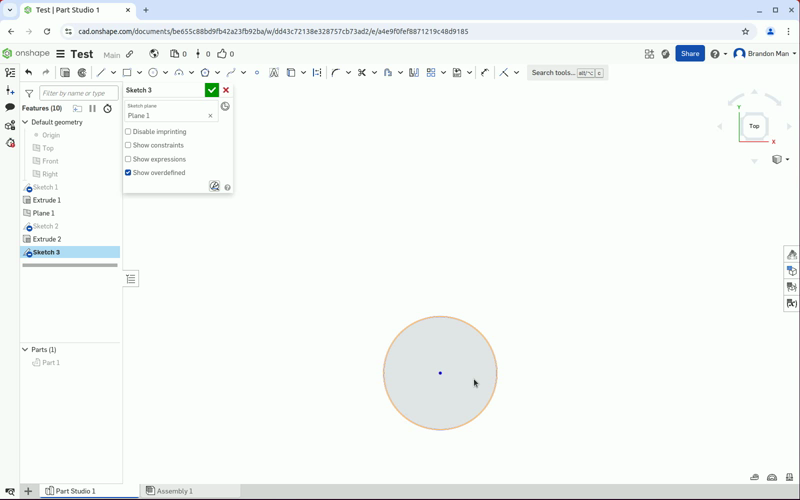
scroll(-6)
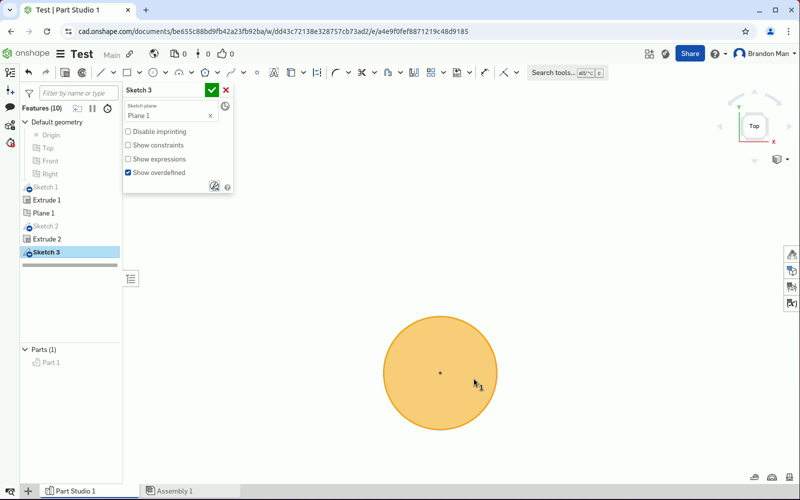
scroll(-6)
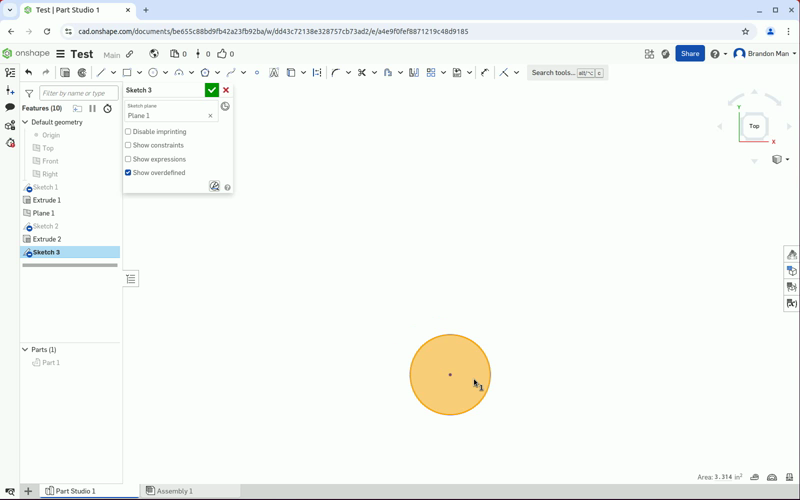
scroll(-6)
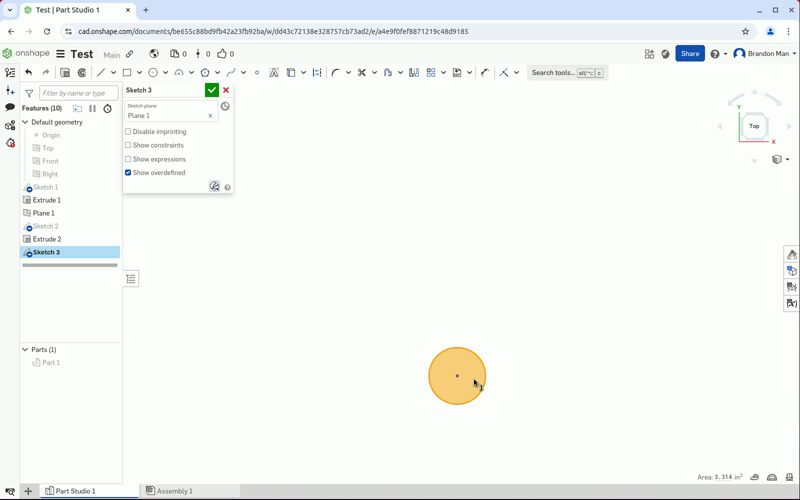
scroll(-6)
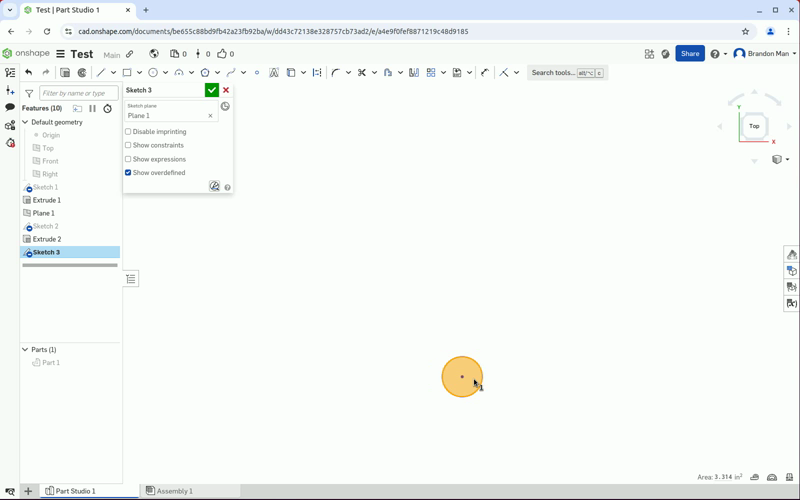
scroll(-6)
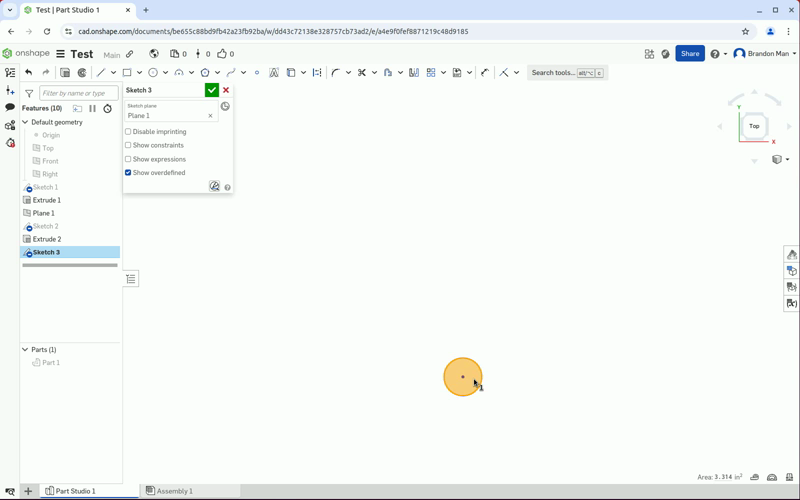
scroll(-6)
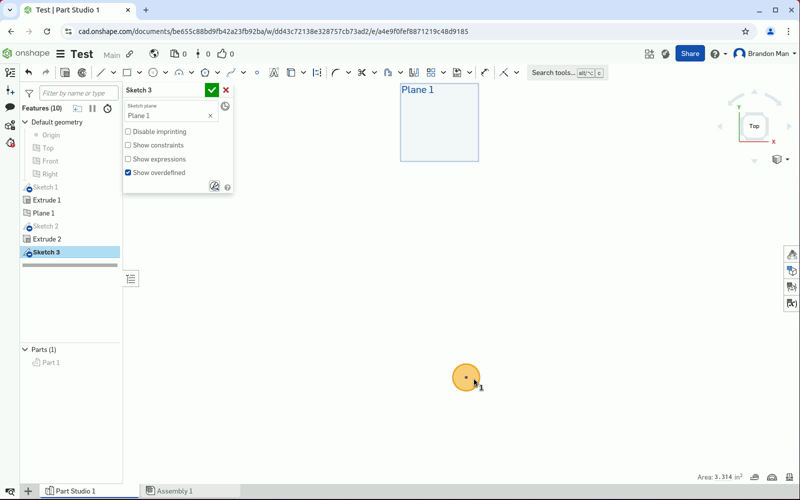
scroll(-6)
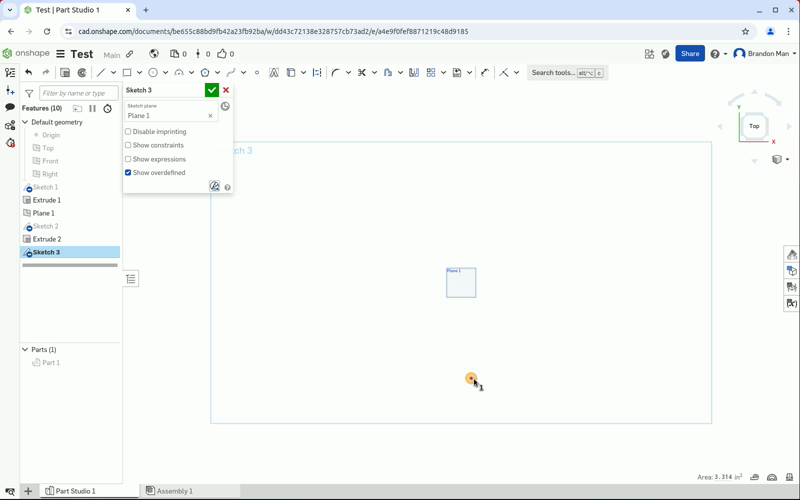
mouse_move(73, 352)
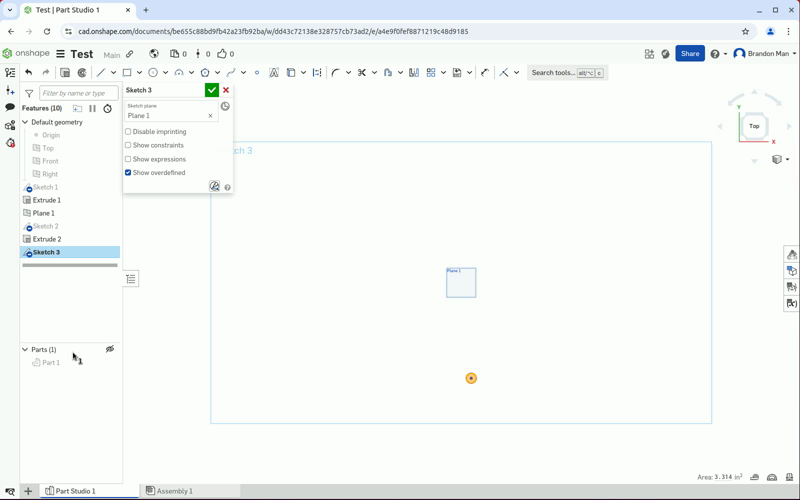
key(shift+y)
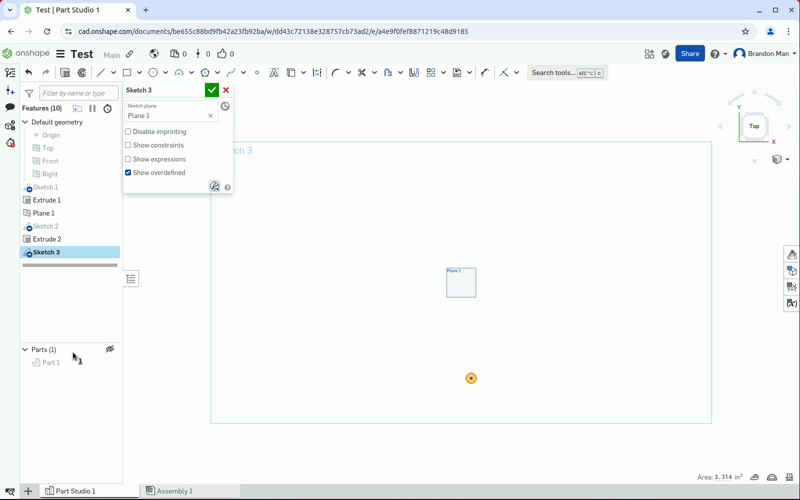
key(shift+e)
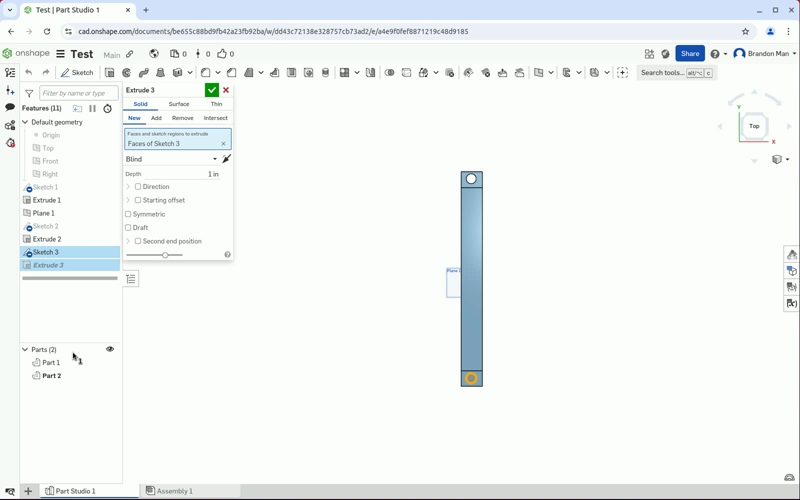
mouse_move(143, 106)
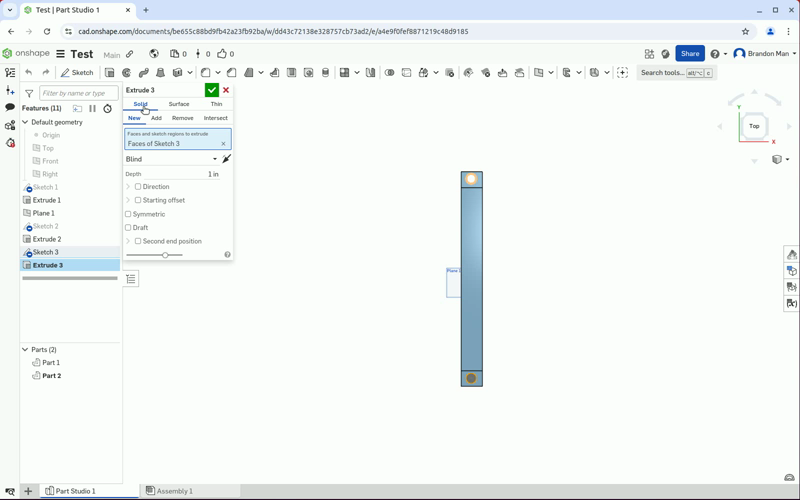
click(143, 106)
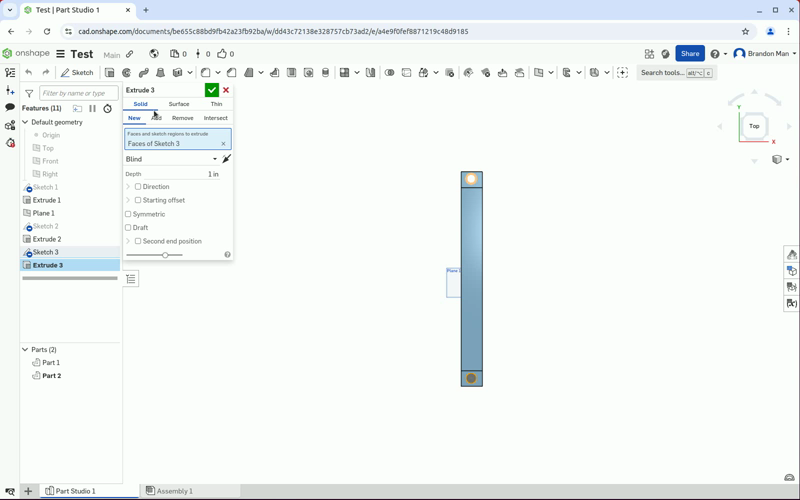
mouse_move(186, 120)
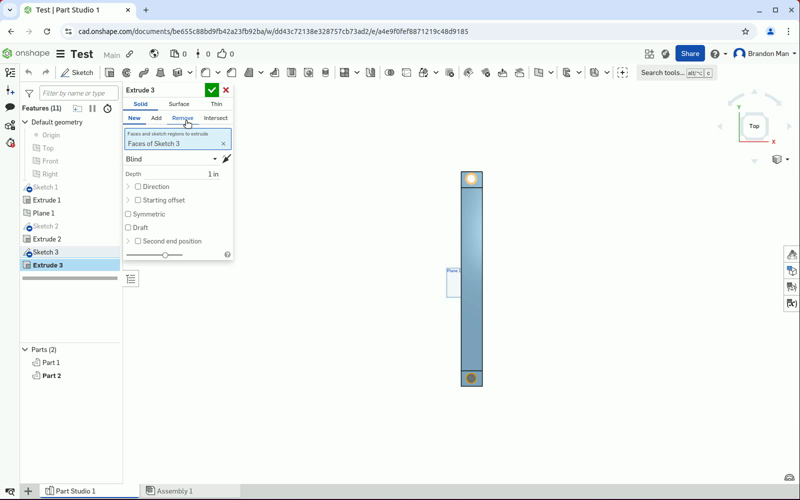
click(186, 120)
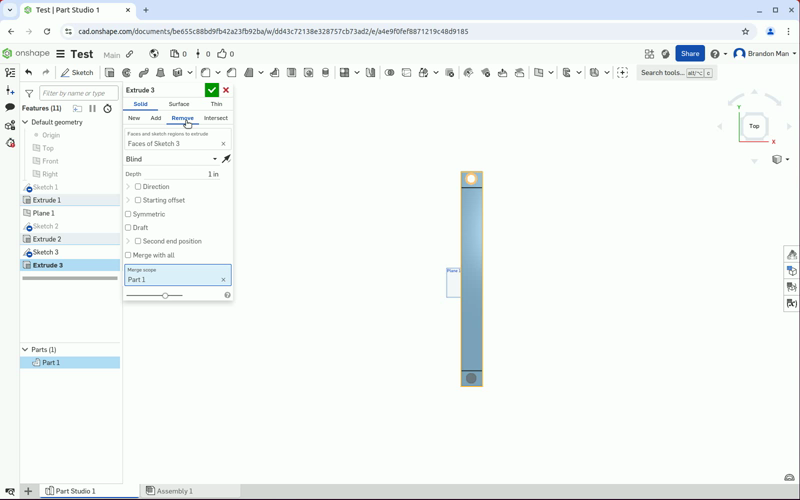
key(tab, 4)
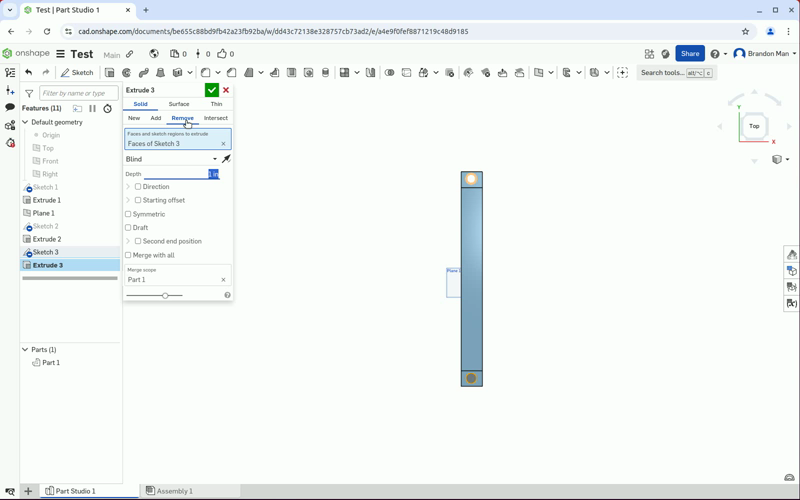
text(10.832)
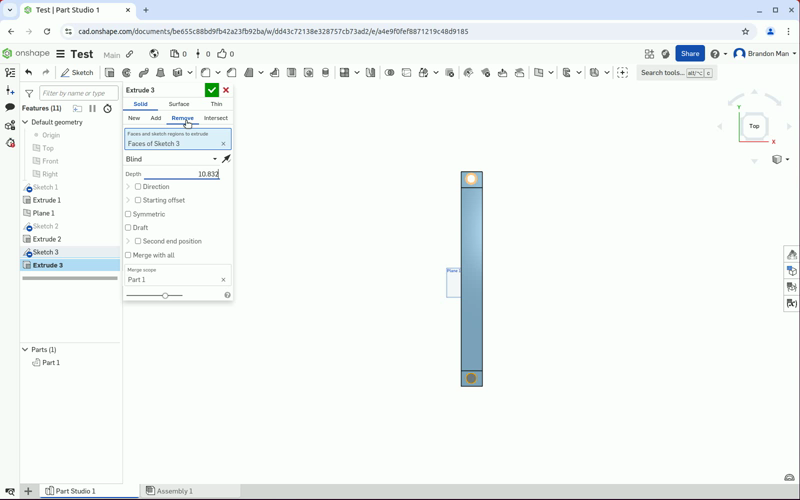
key(tab, 6)
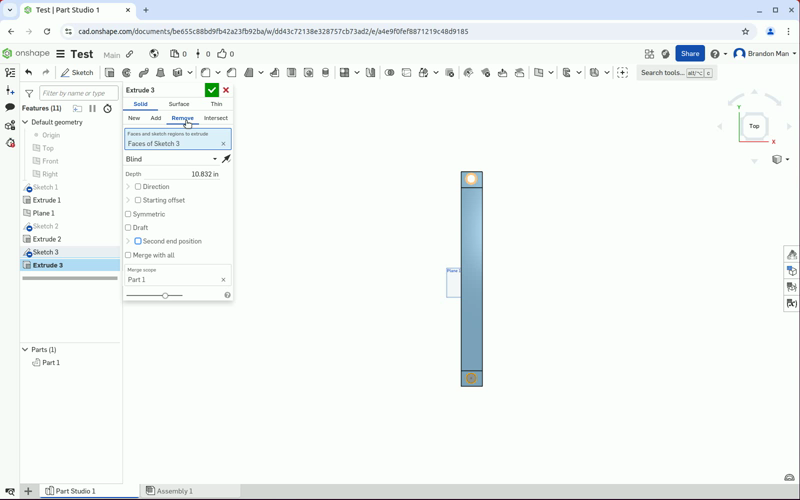
key(space)
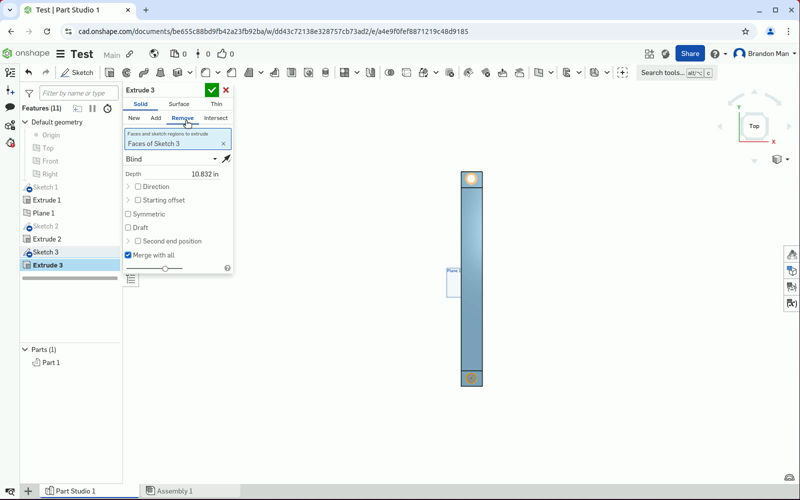
key(enter)
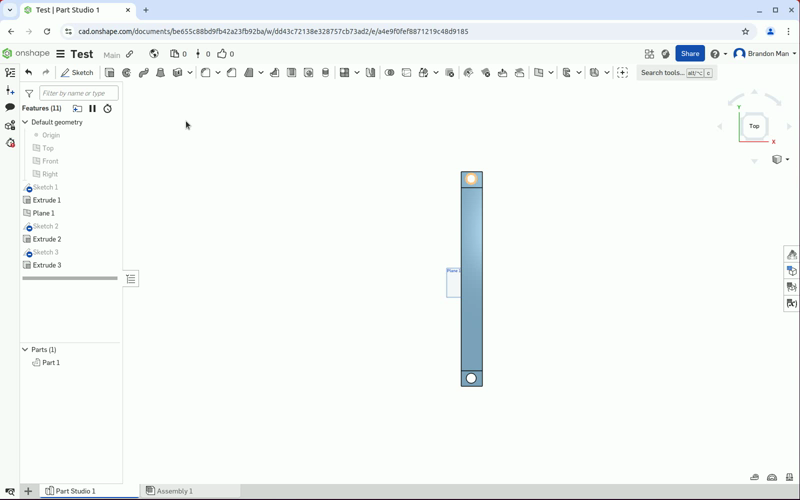
key(shift+h)
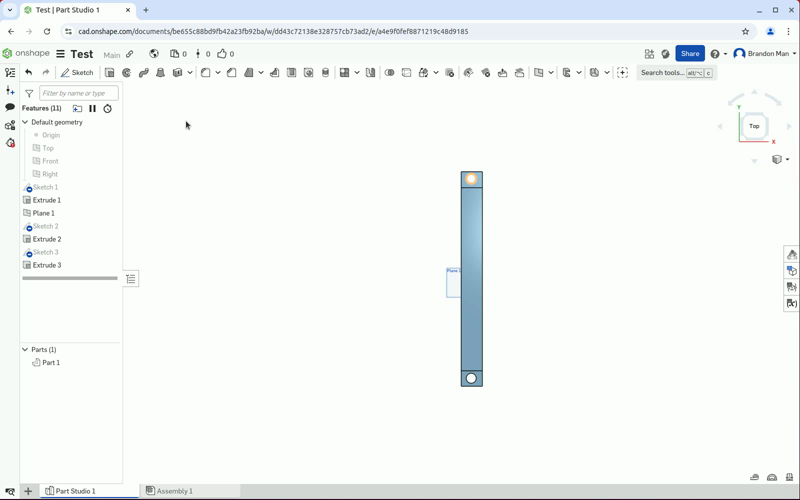
key(shift+h)
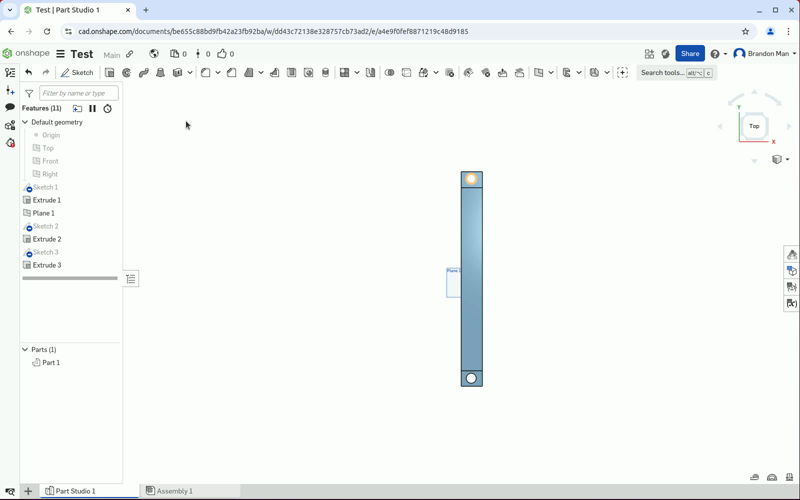
key(shift+7)
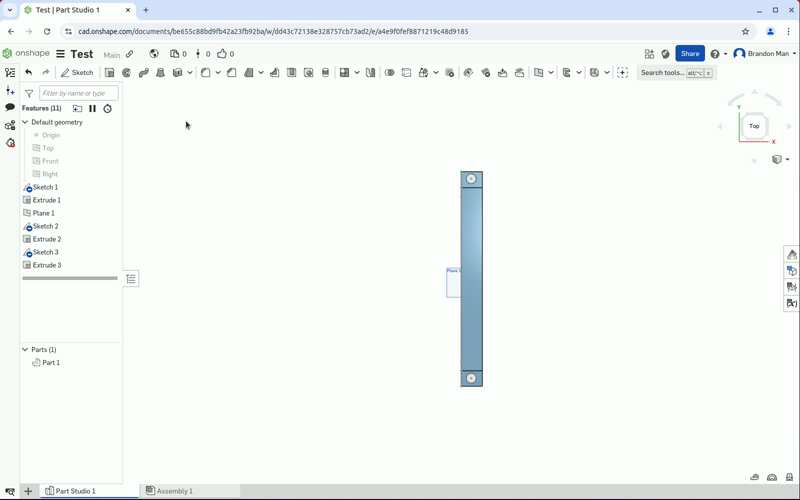
key(up, 3)
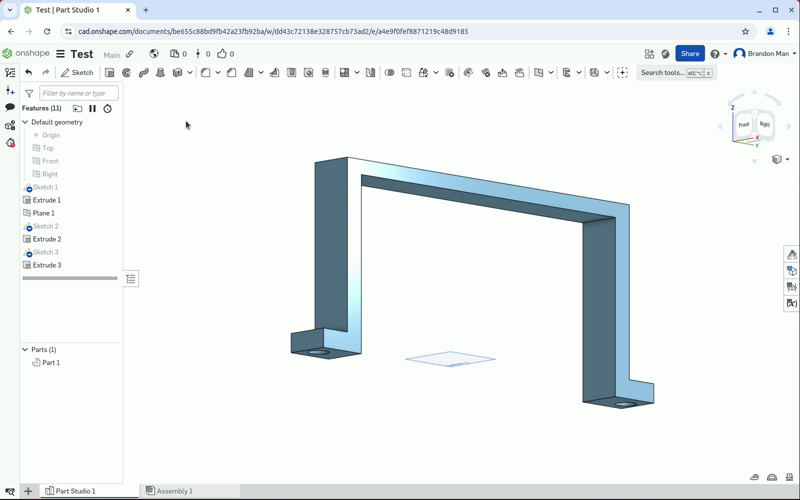
key(left, 3)
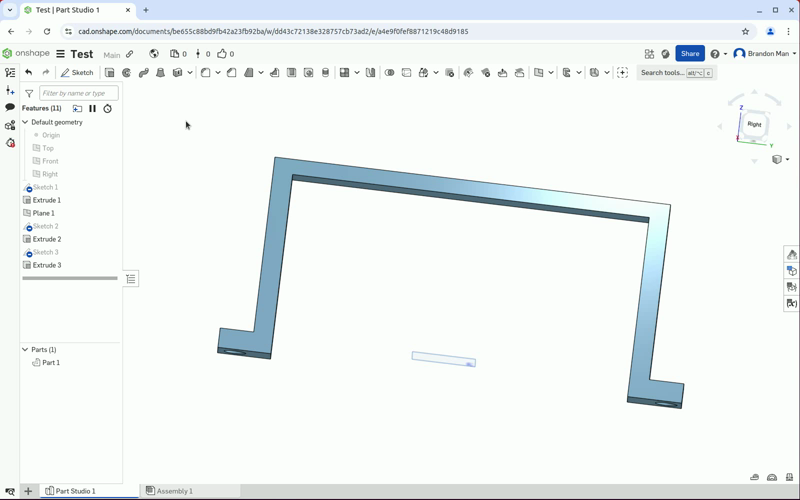
key(right, 3)
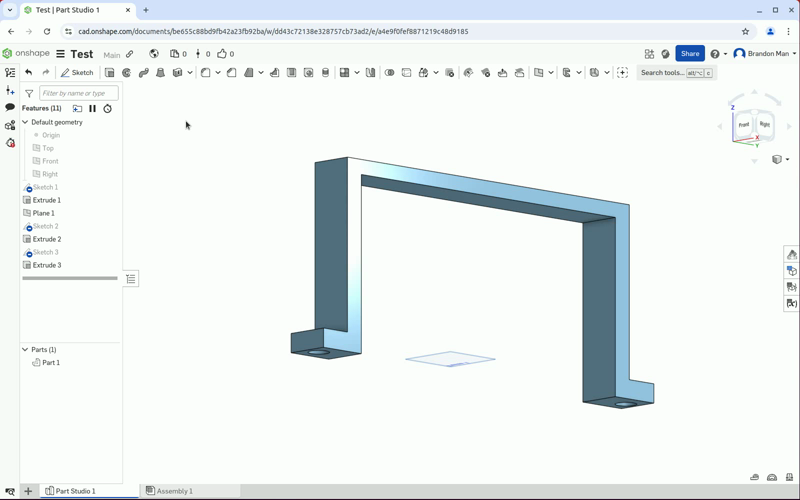
key(down, 3)
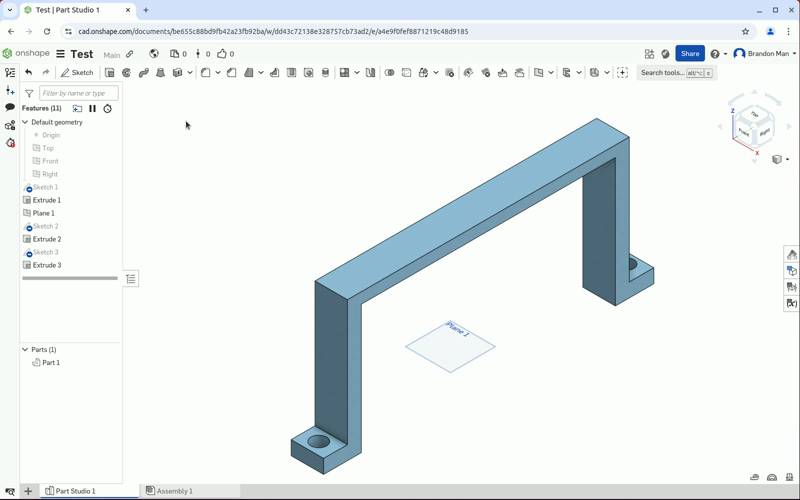
mouse_move(73, 189)
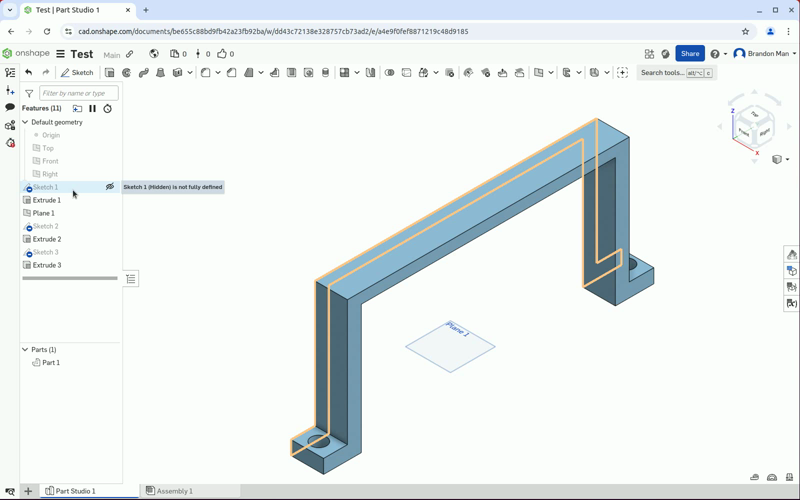
click(73, 189)